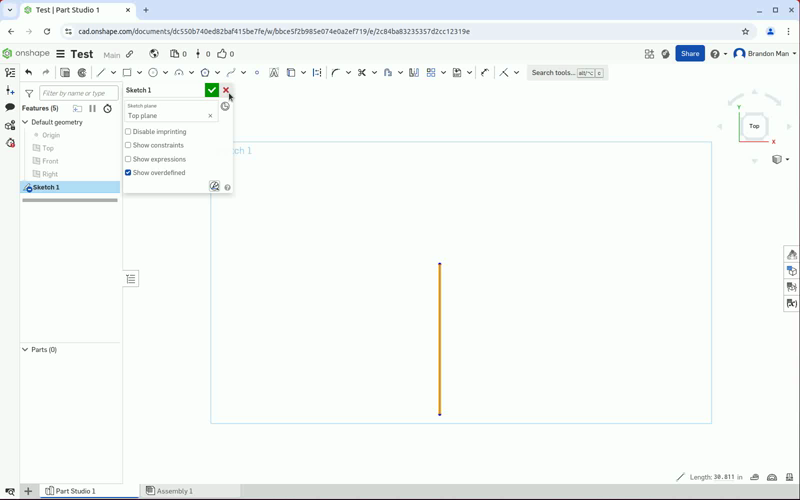
key(shift+h)
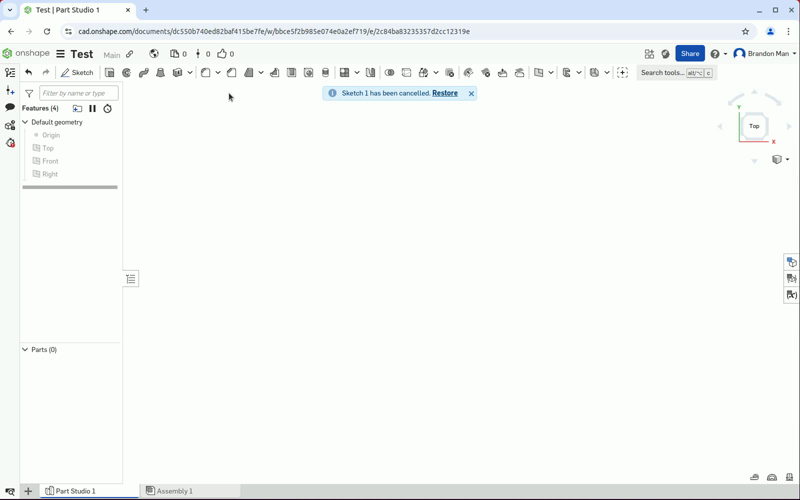
mouse_move(73, 352)
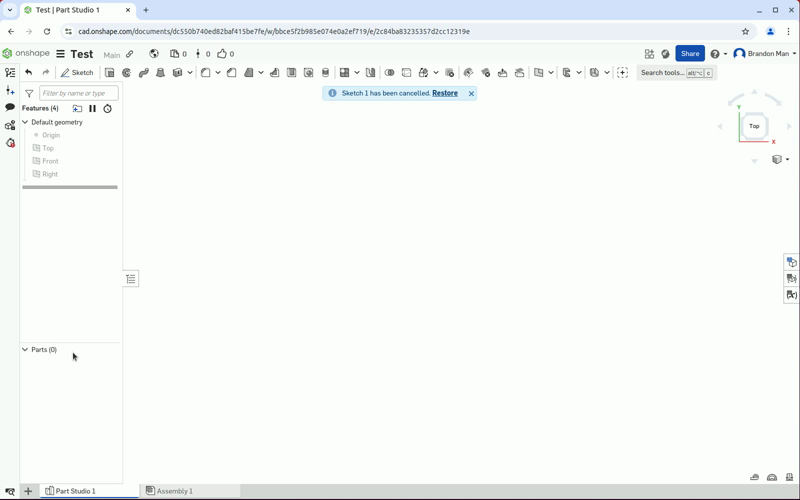
key(y)
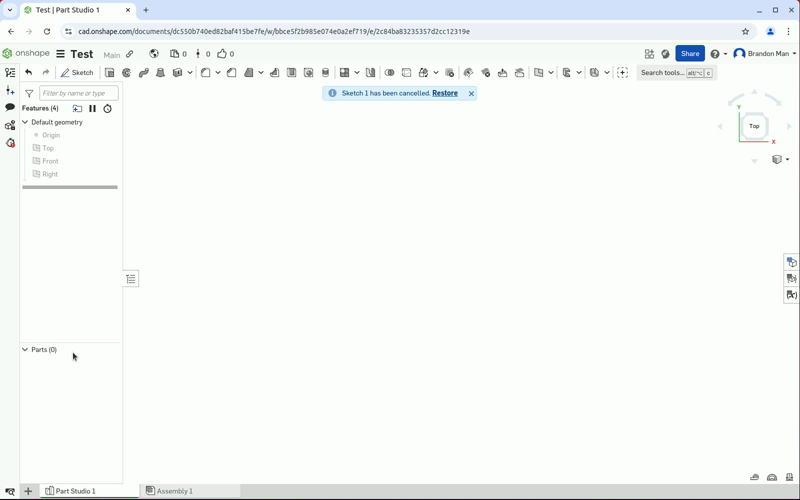
key(shift+p)
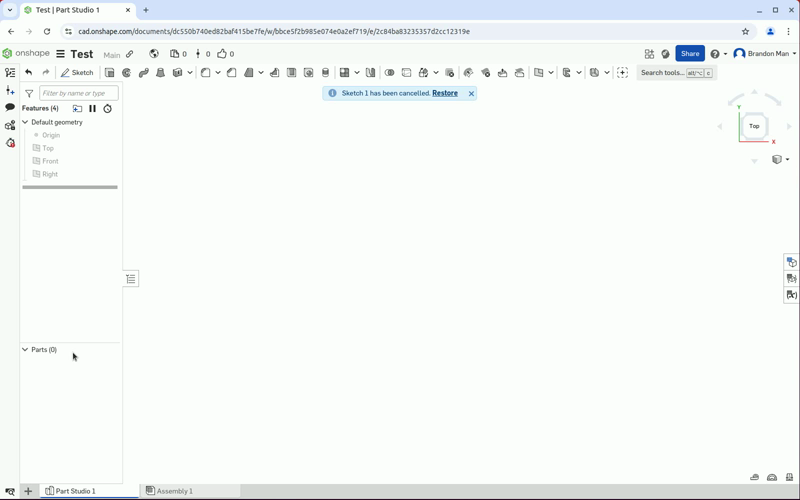
key(space)
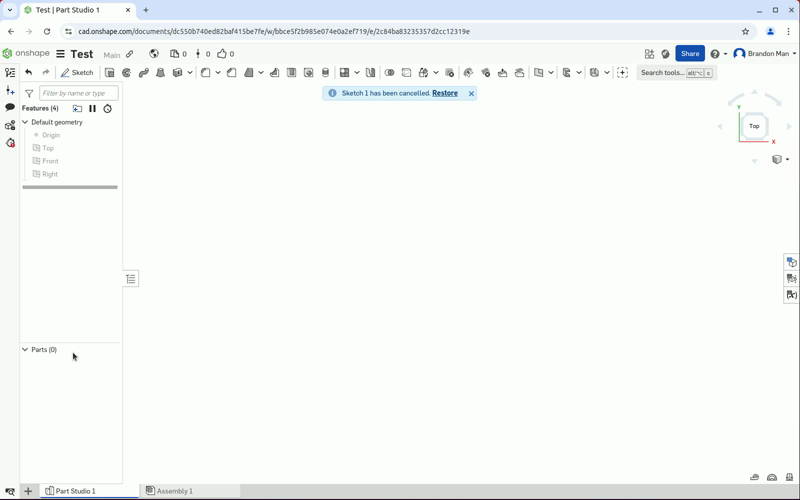
key_down(shift)
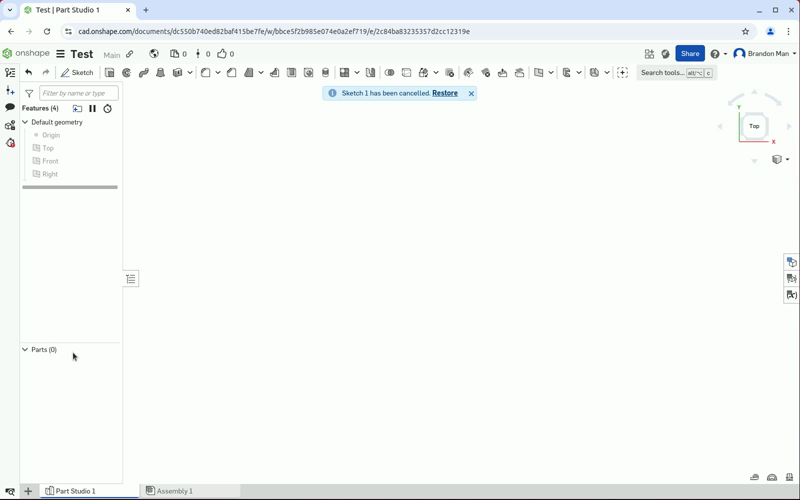
key(up)
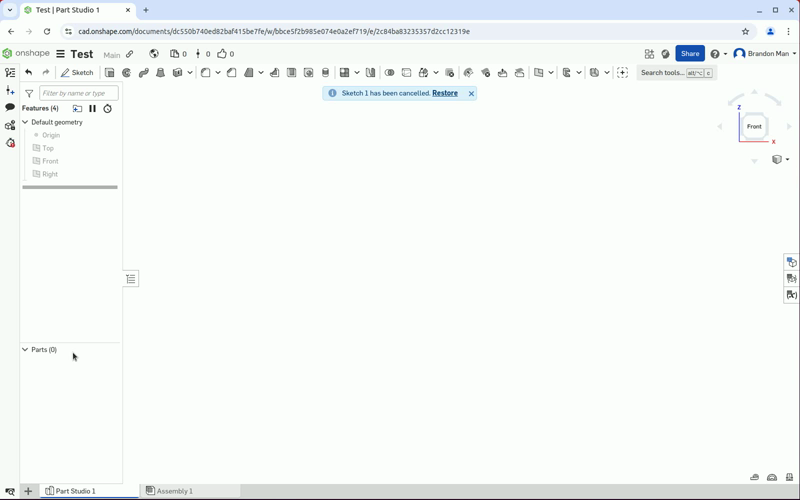
key_up(shift)
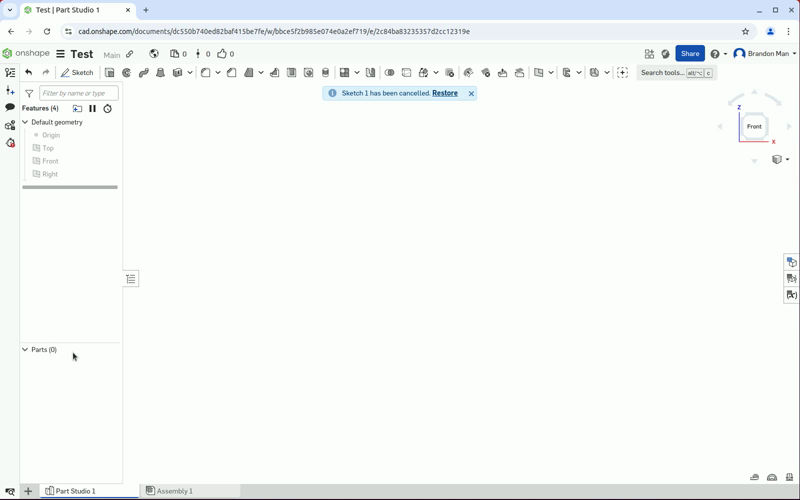
mouse_move(73, 352)
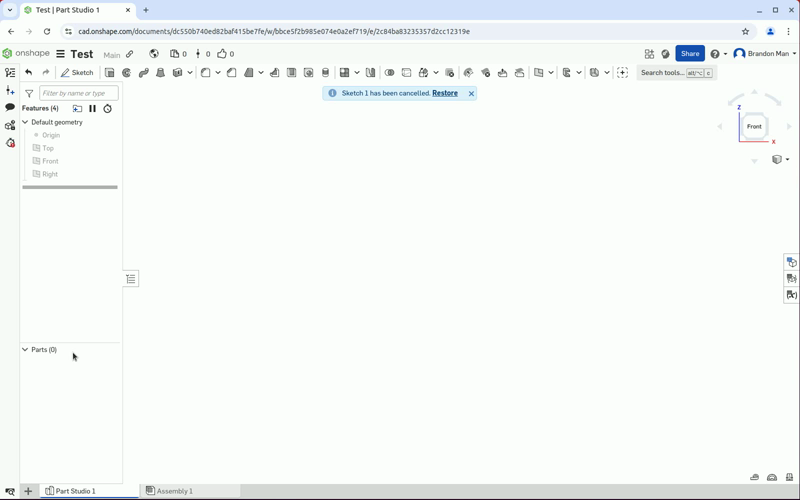
key(shift+y)
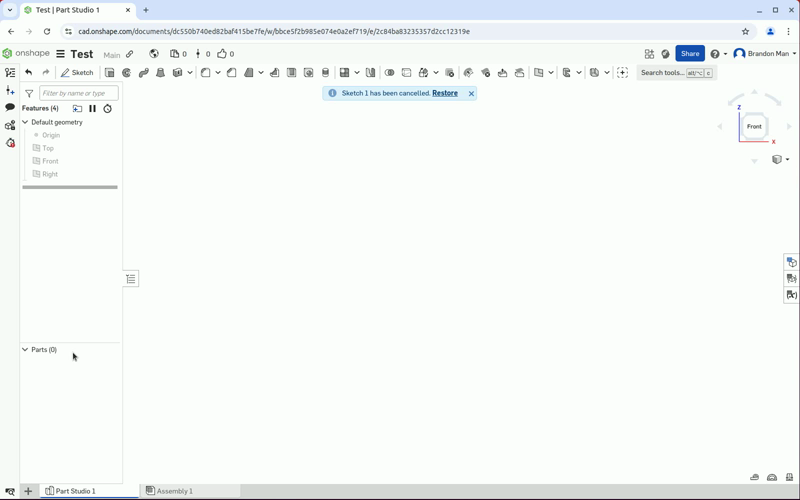
key(shift+s)
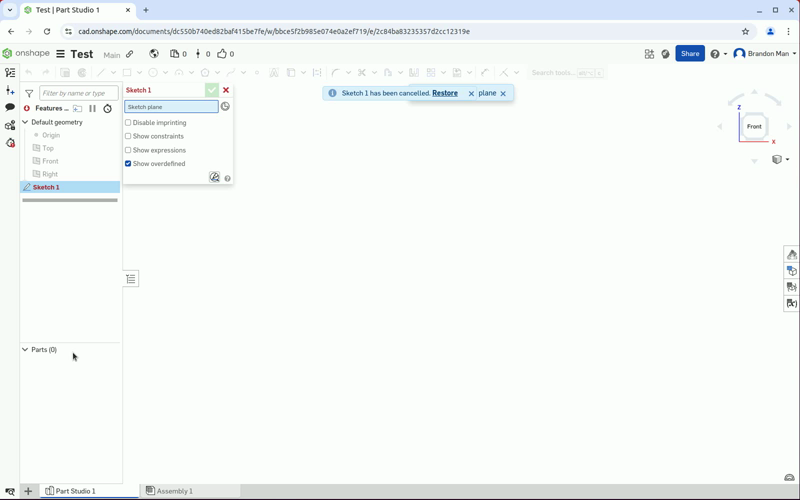
mouse_move(73, 163)
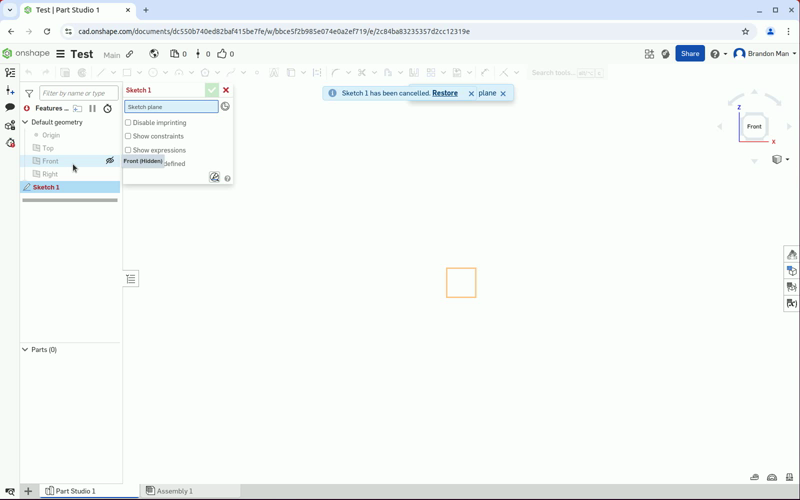
click(73, 163)
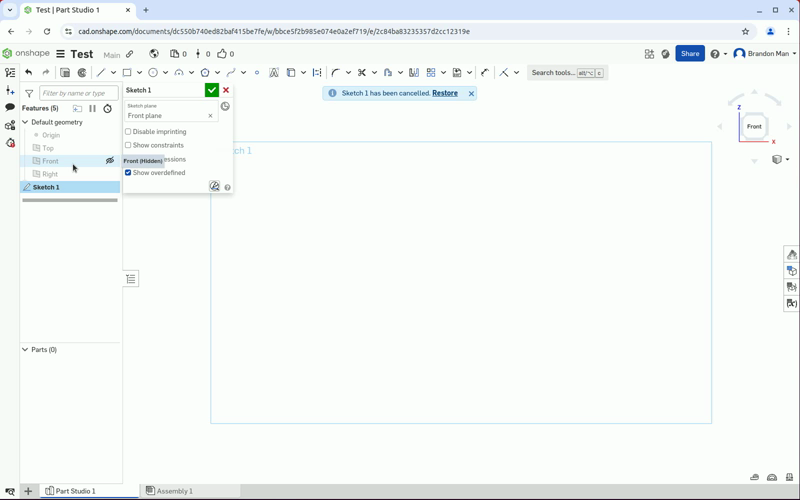
mouse_move(73, 352)
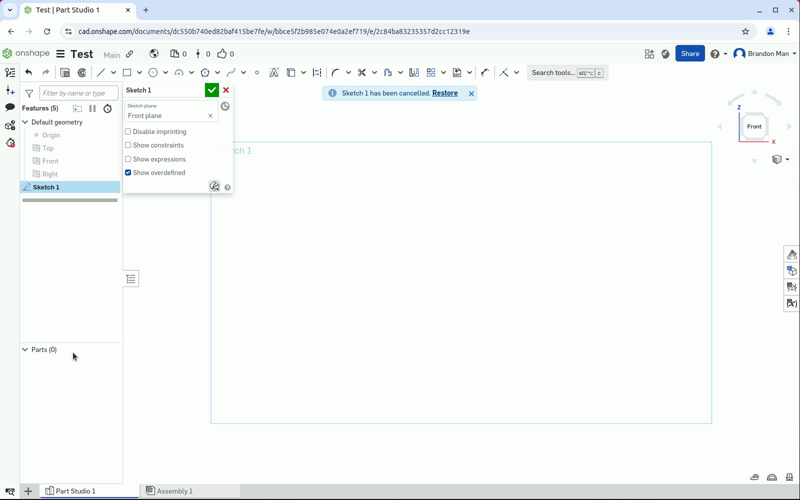
key(y)
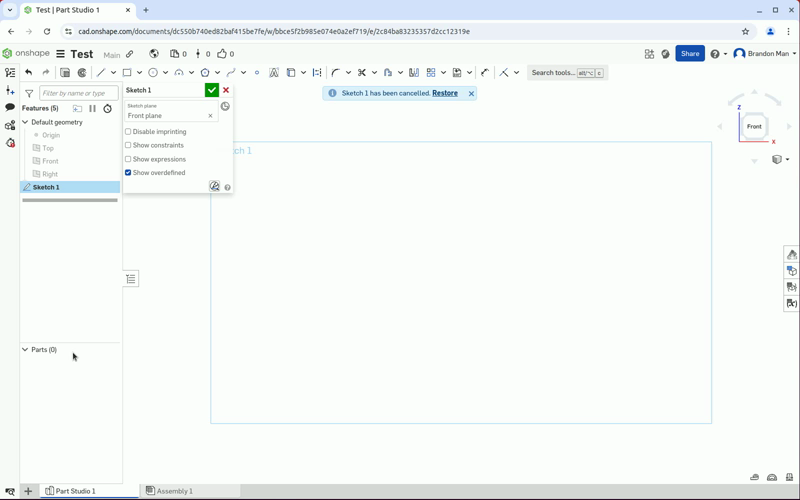
key(l)
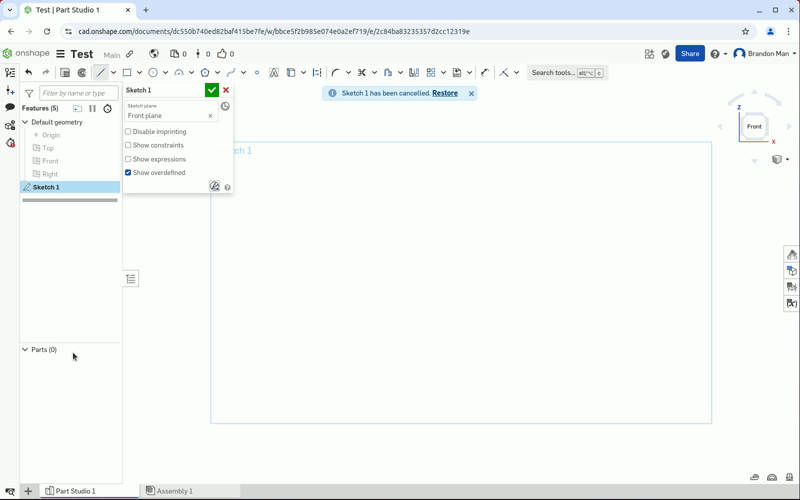
key_down(shift)
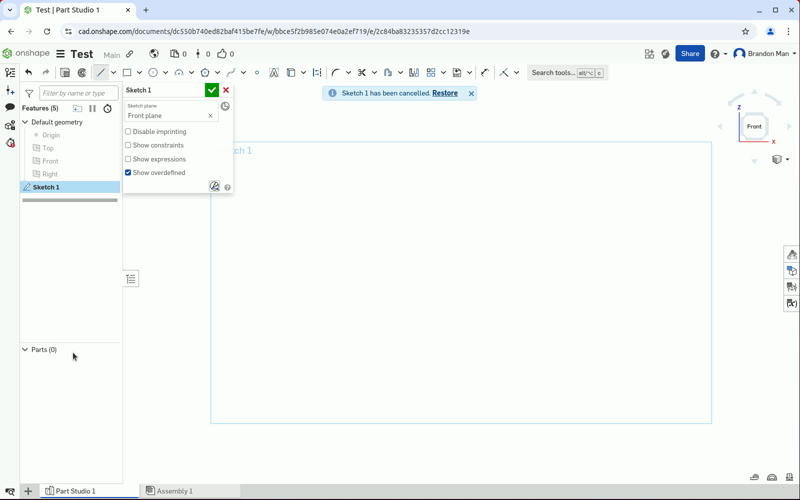
mouse_move(460, 282)
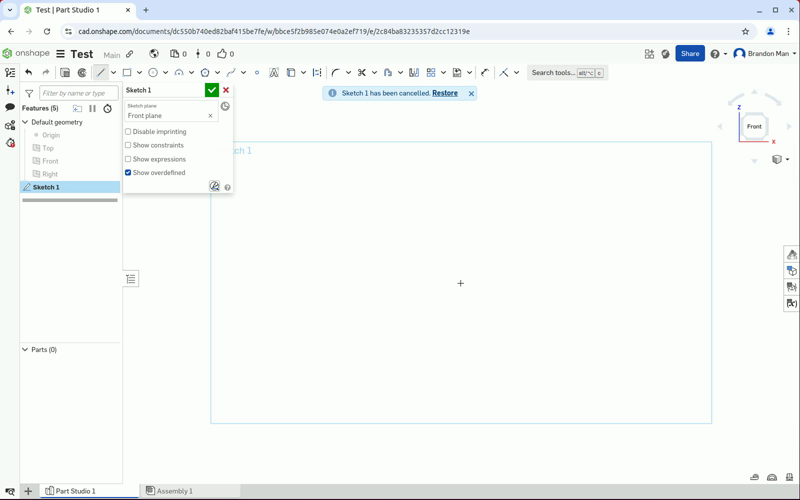
click(460, 282)
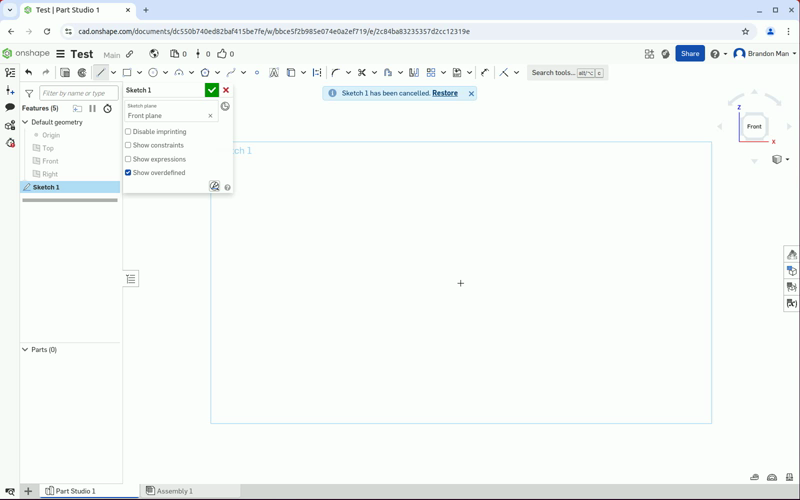
key_up(shift)
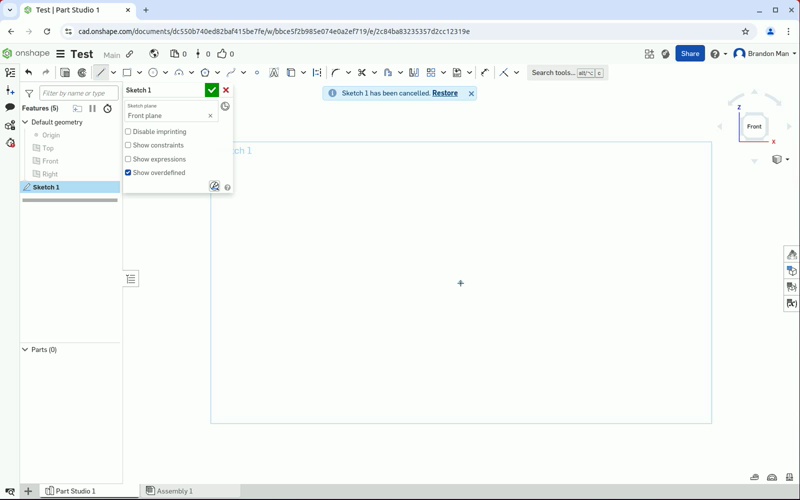
key_down(shift)
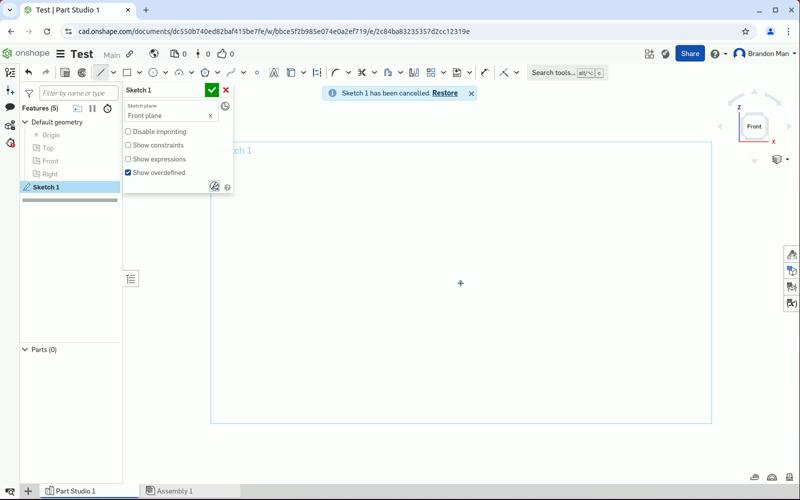
mouse_move(573, 282)
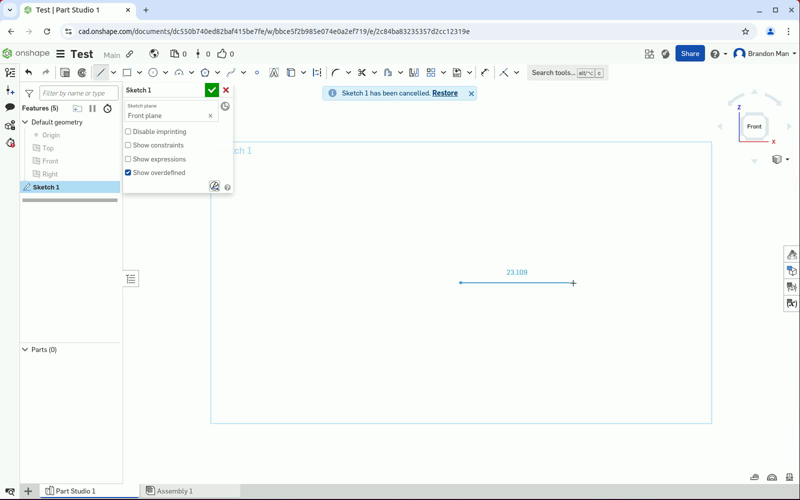
click(573, 282)
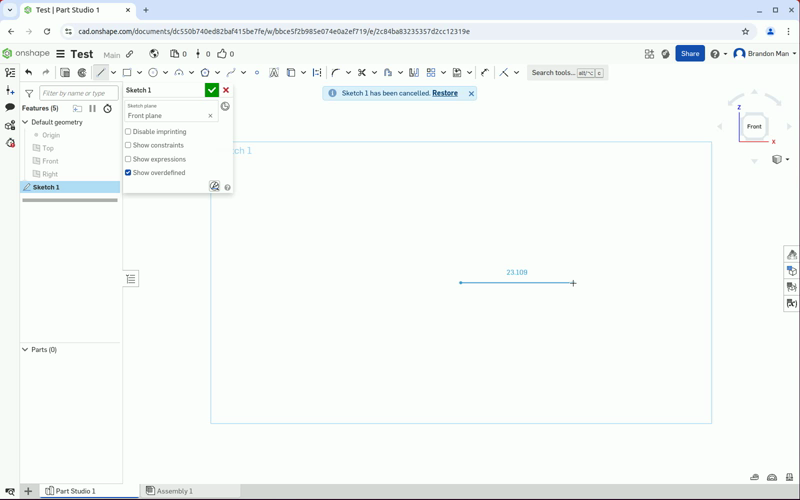
key_up(shift)
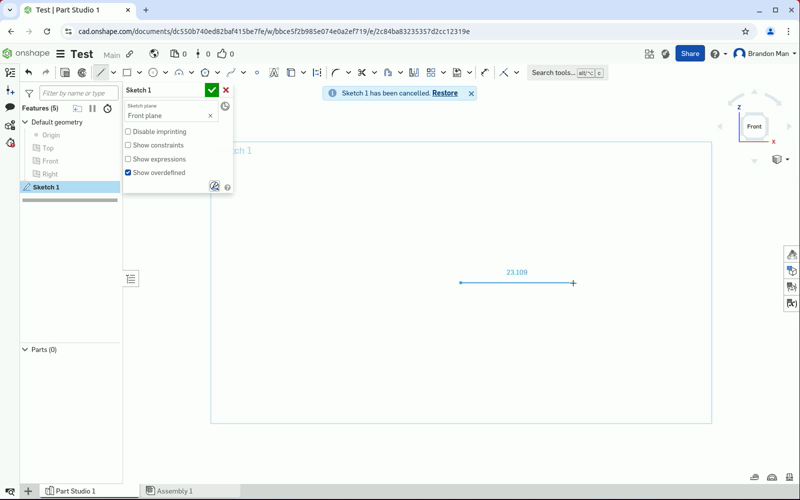
key_down(shift)
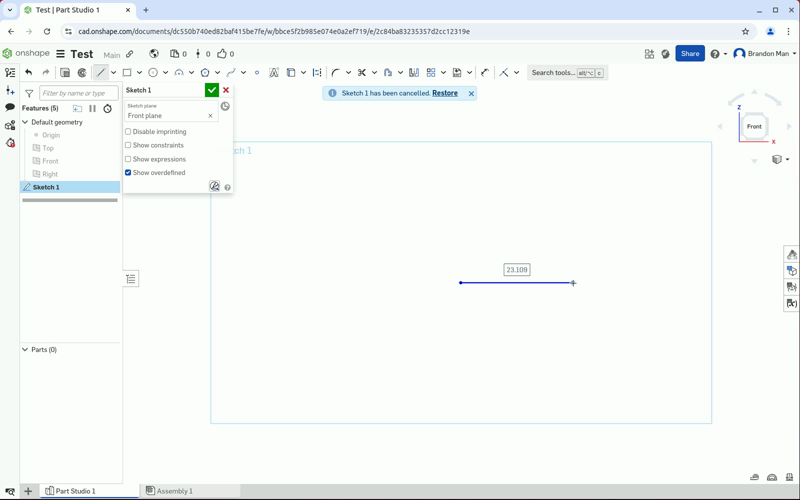
mouse_move(573, 213)
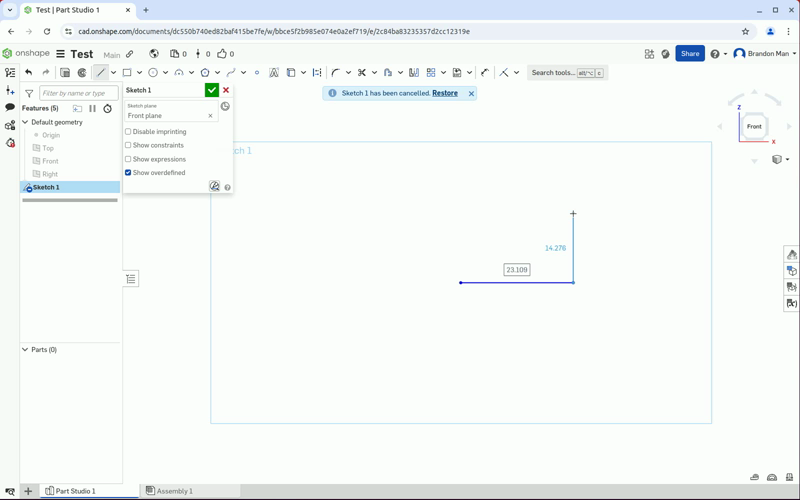
click(573, 213)
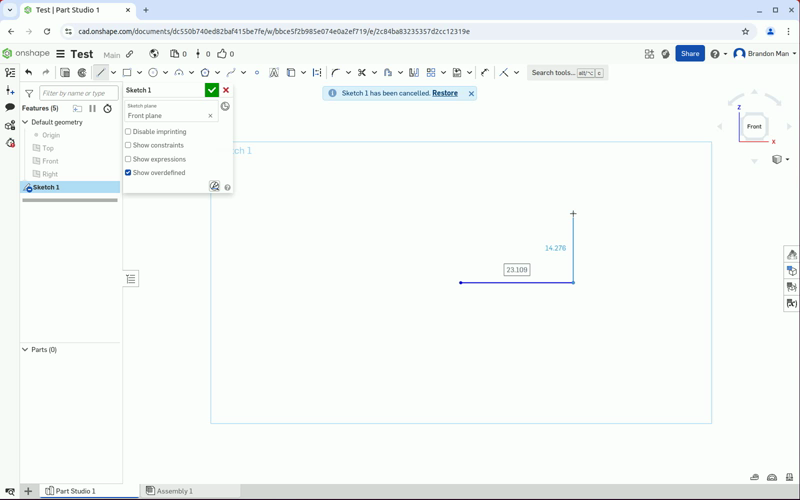
key_up(shift)
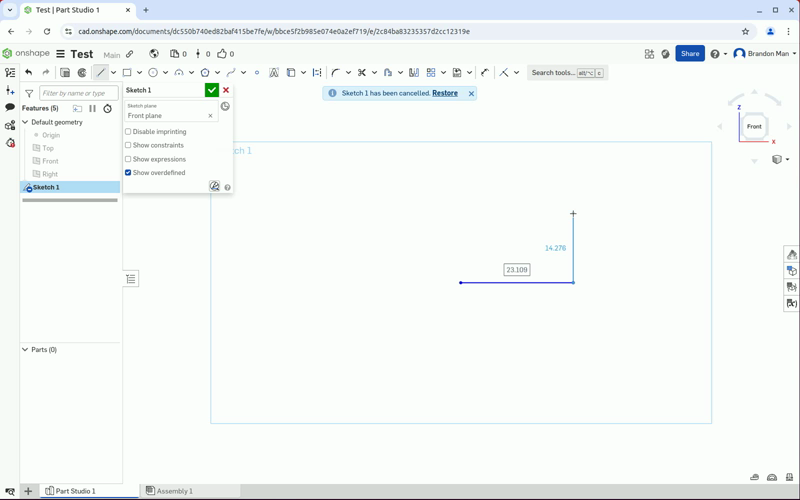
key_down(shift)
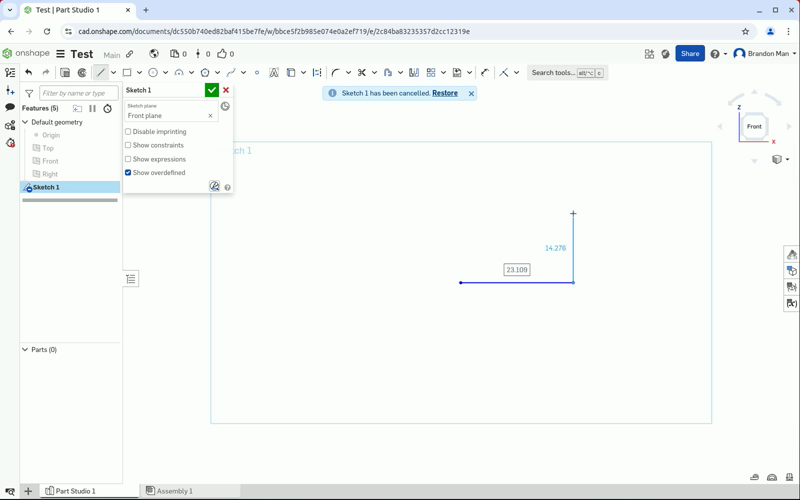
mouse_move(460, 213)
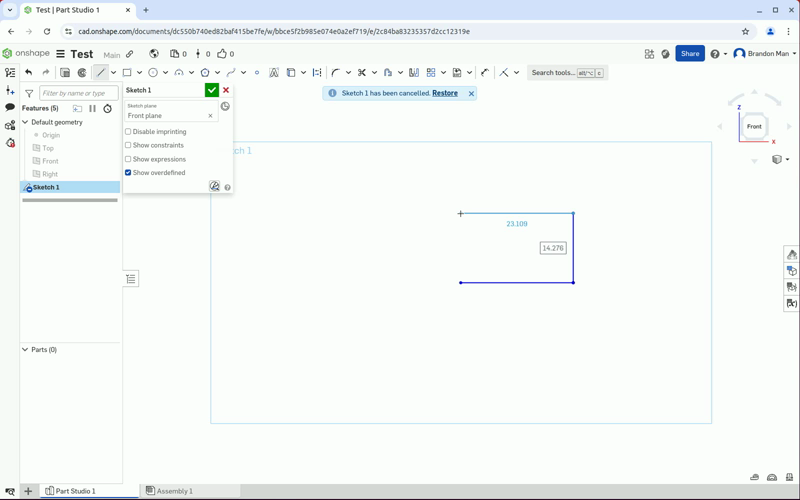
click(460, 213)
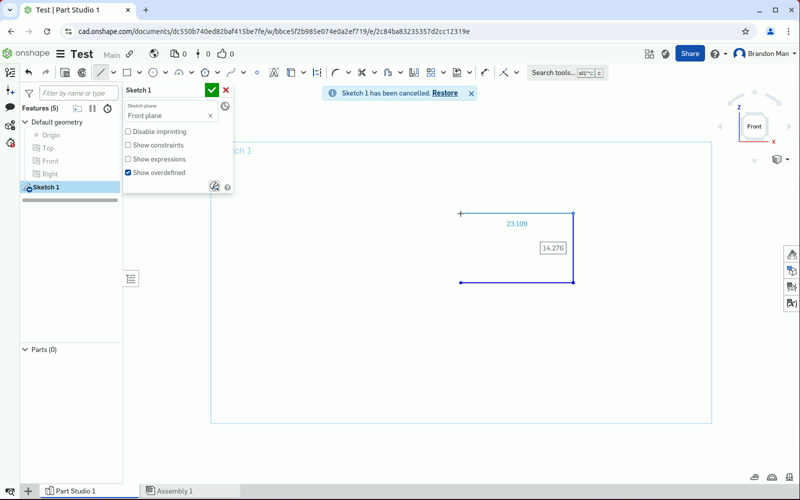
key_up(shift)
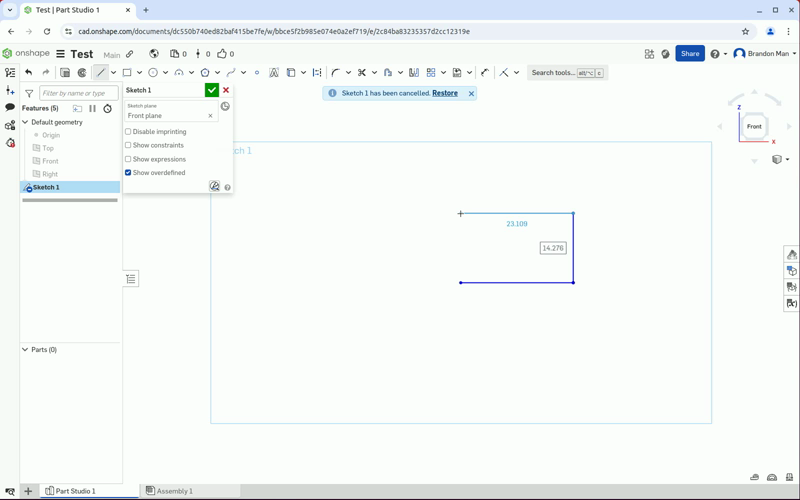
key_down(shift)
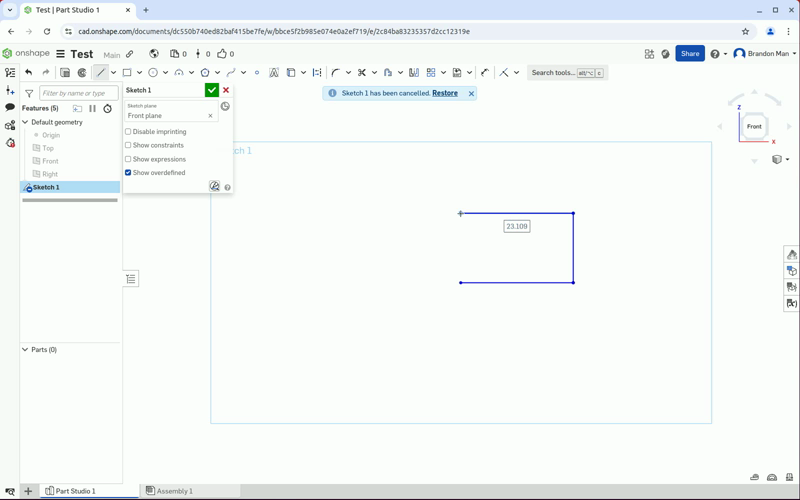
mouse_move(460, 282)
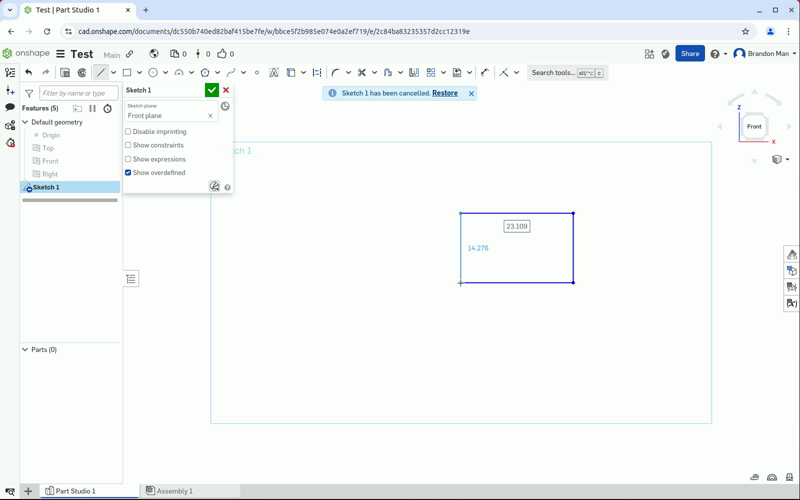
key_up(shift)
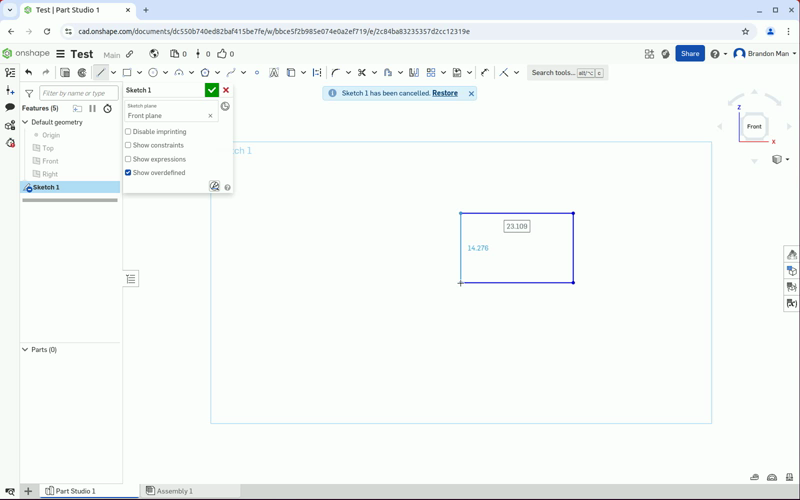
click(460, 282)
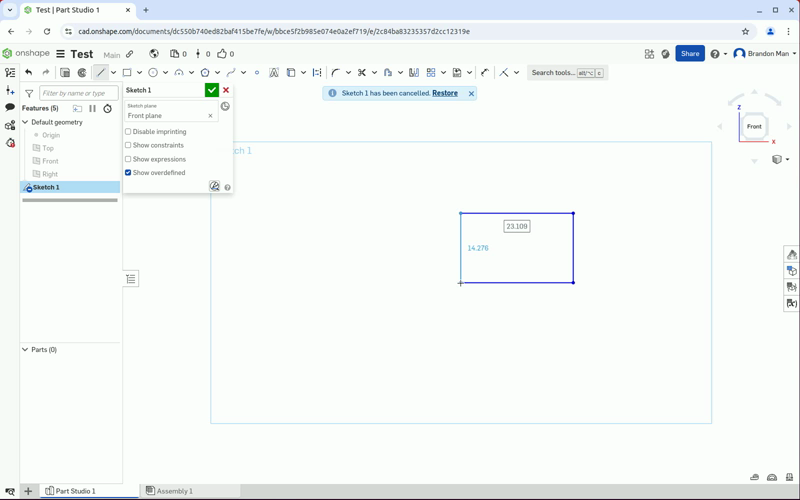
key(esc)
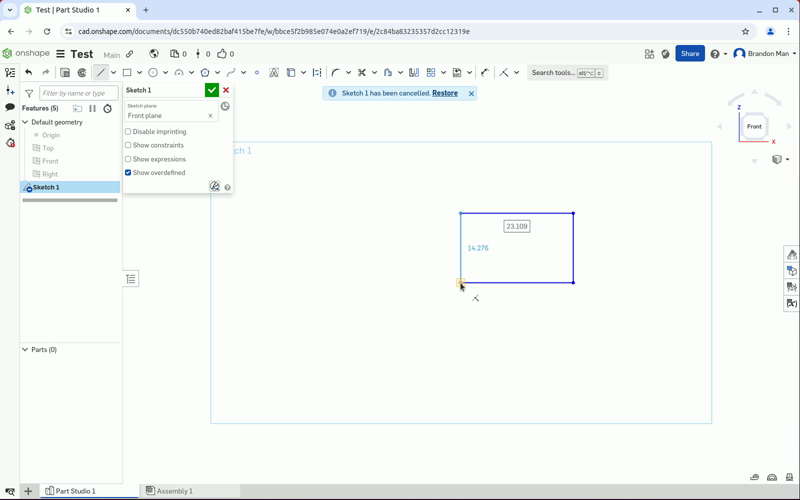
mouse_move(498, 270)
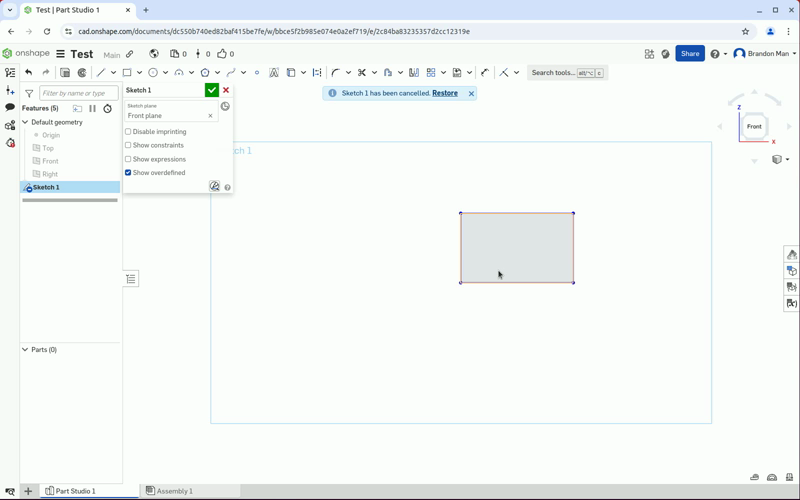
click(498, 270)
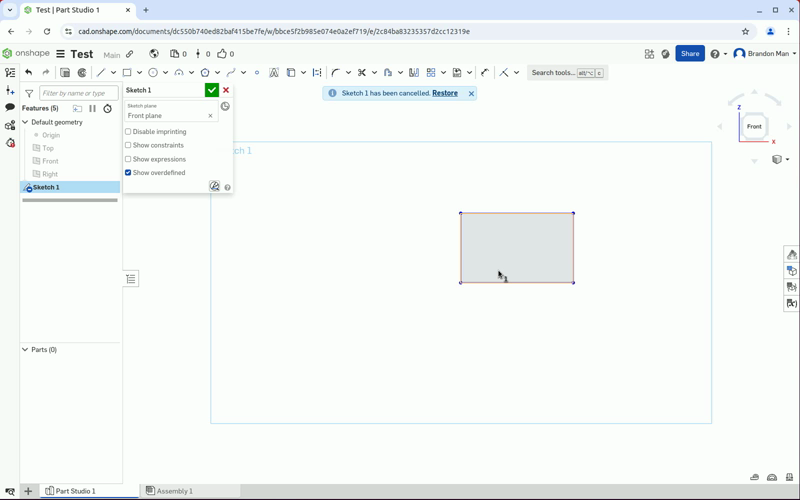
mouse_move(73, 352)
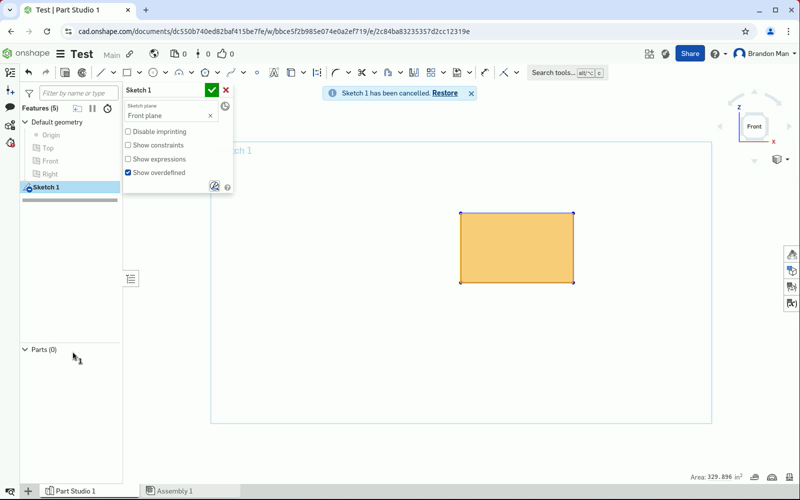
key(shift+y)
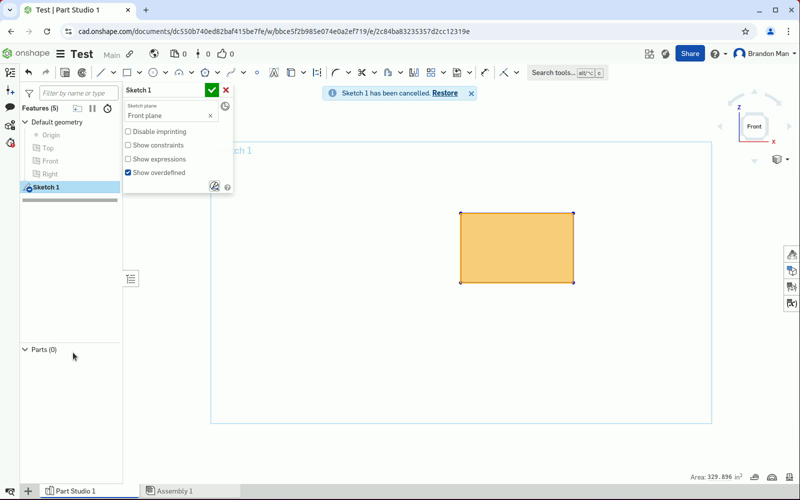
key(shift+e)
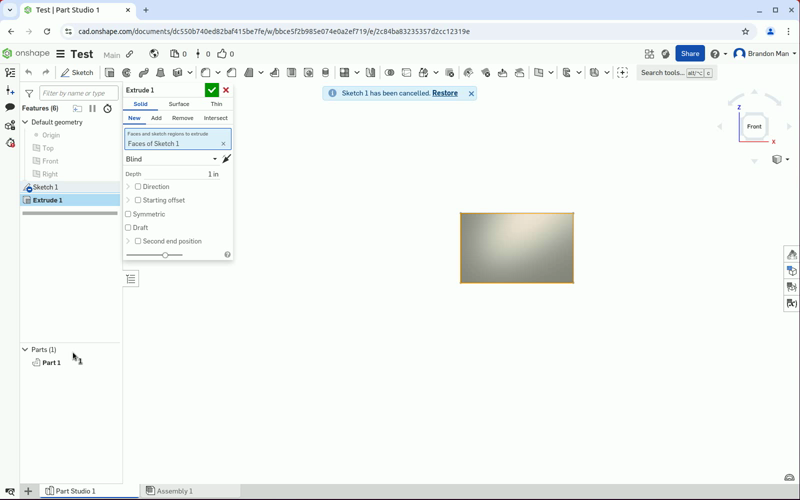
mouse_move(143, 106)
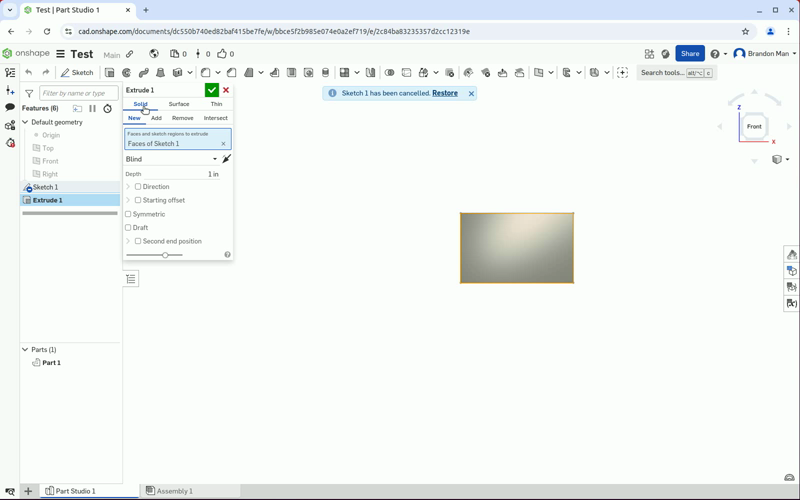
click(143, 106)
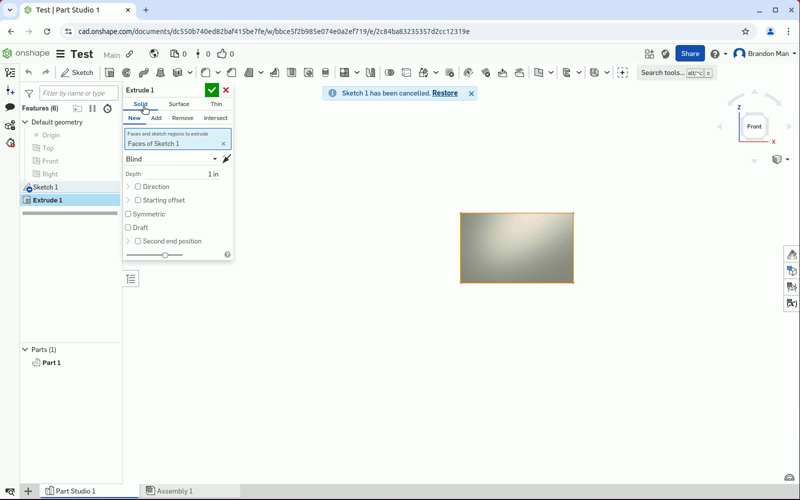
mouse_move(137, 120)
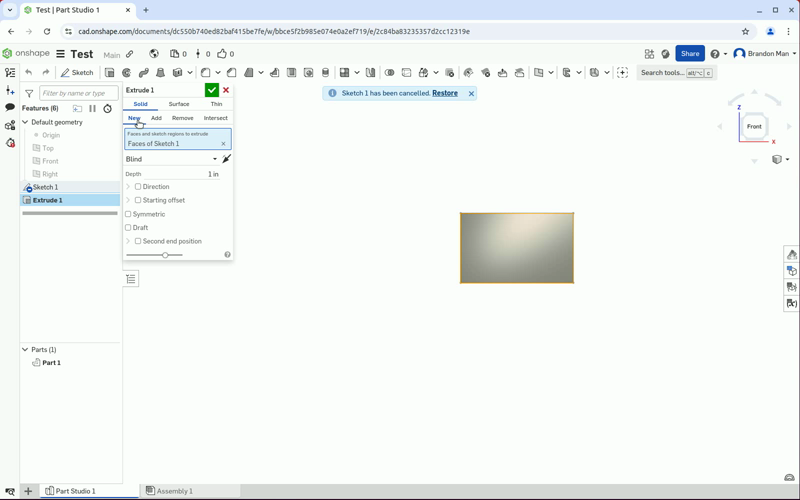
click(137, 120)
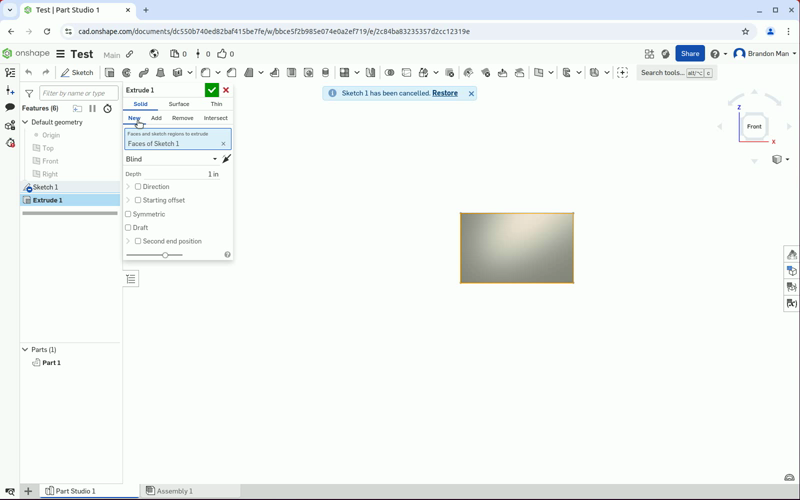
key(tab, 4)
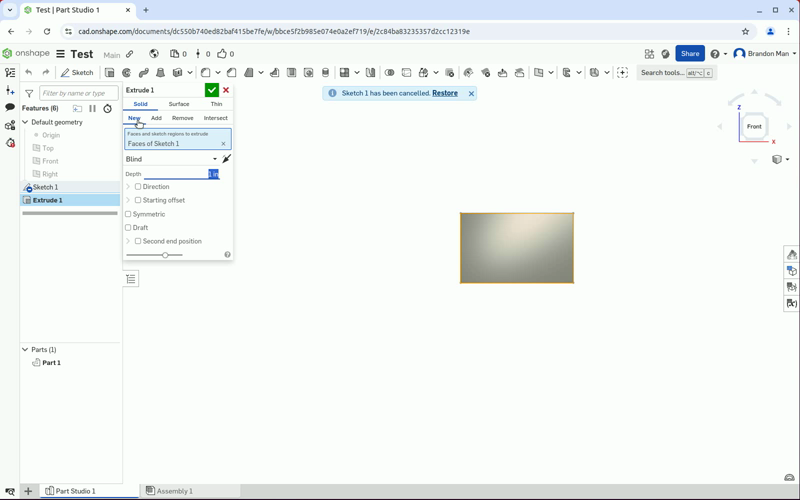
text(14.443)
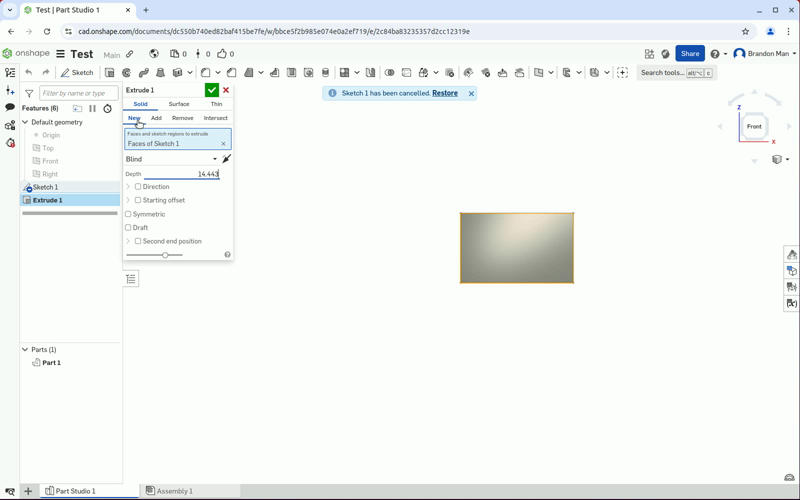
key(enter)
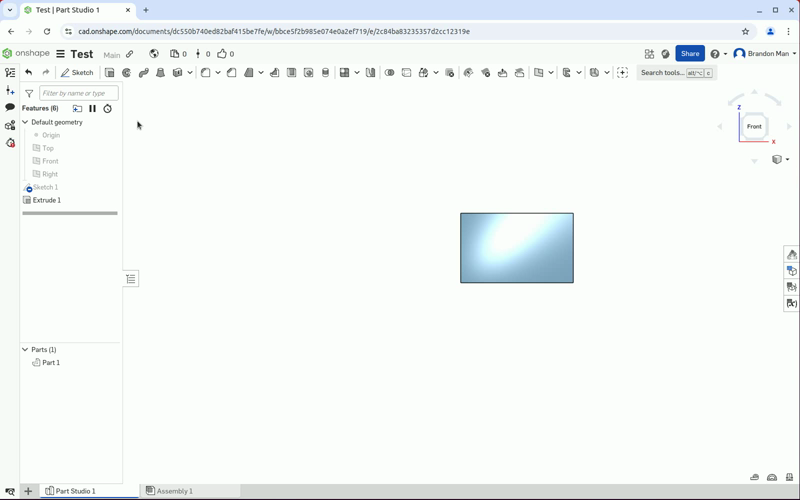
key(shift+h)
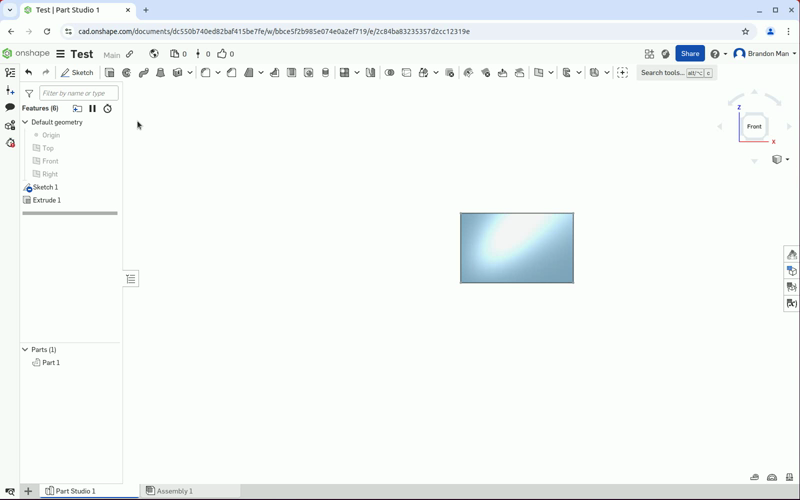
key(shift+h)
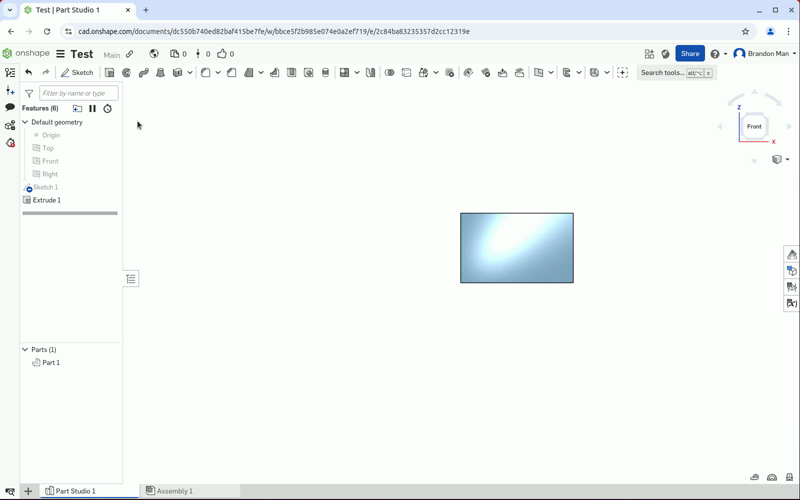
mouse_move(73, 189)
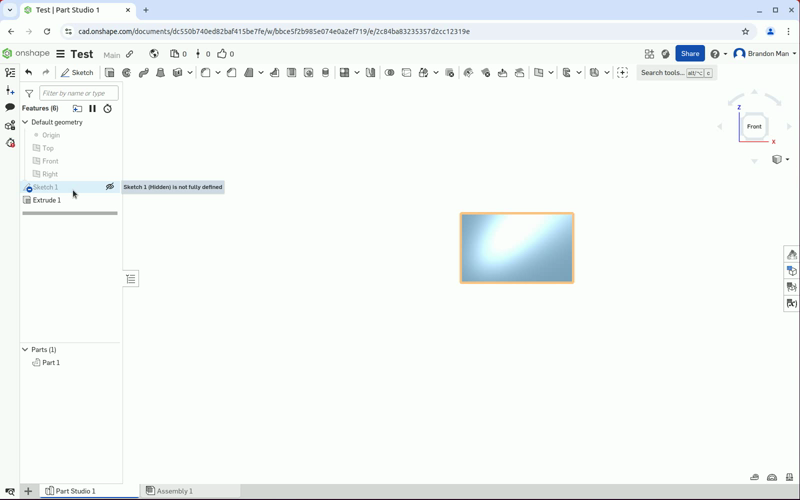
click(73, 189)
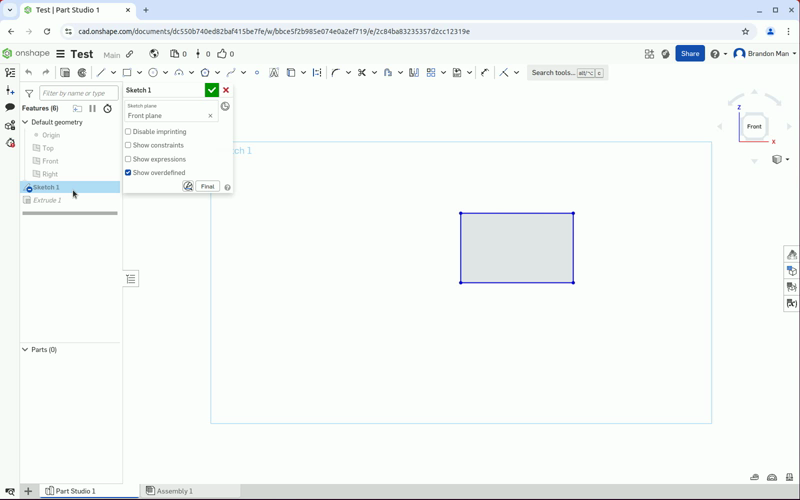
mouse_move(229, 92)
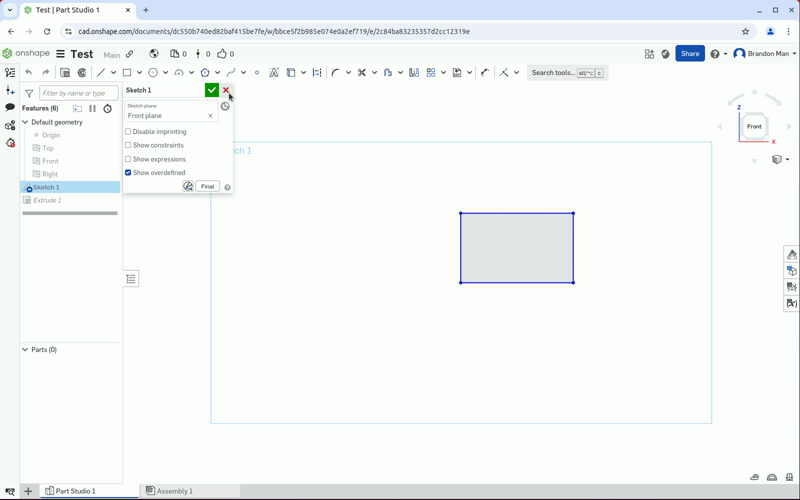
click(229, 92)
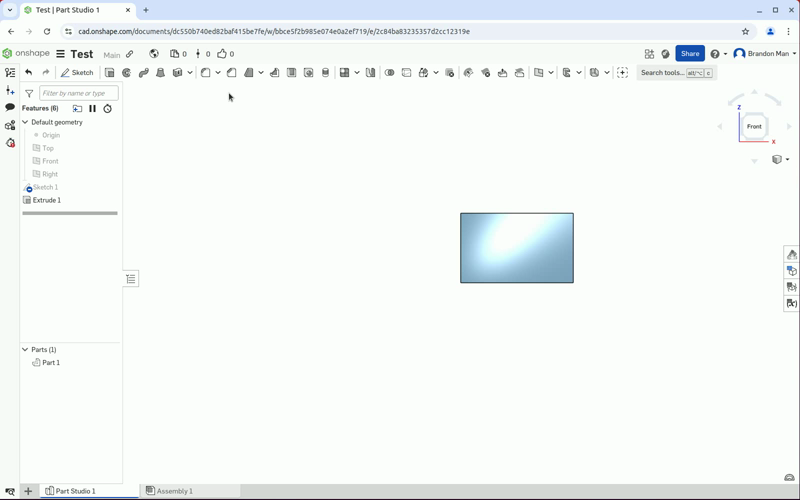
mouse_move(541, 75)
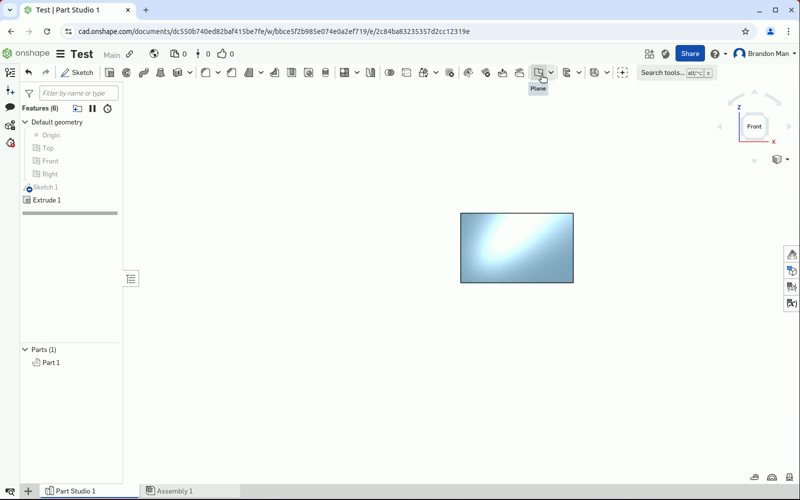
click(541, 75)
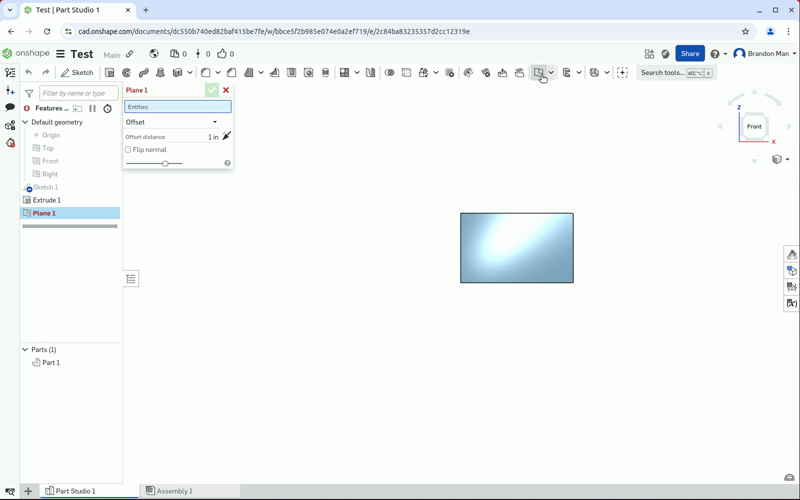
mouse_move(73, 163)
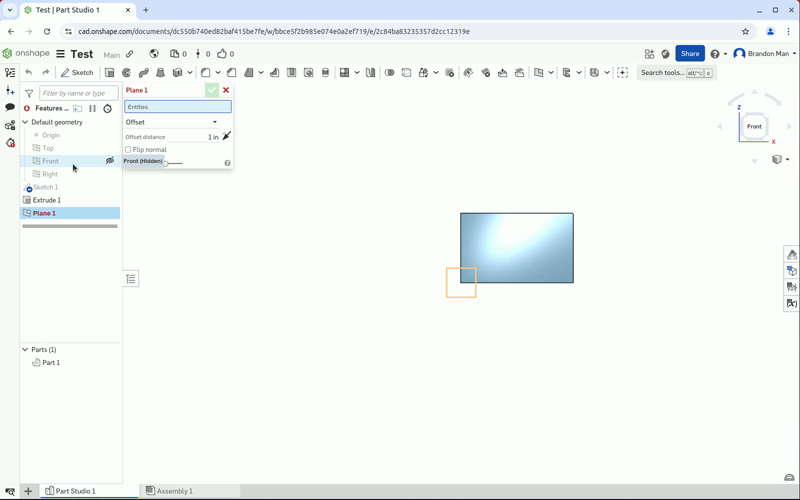
click(73, 163)
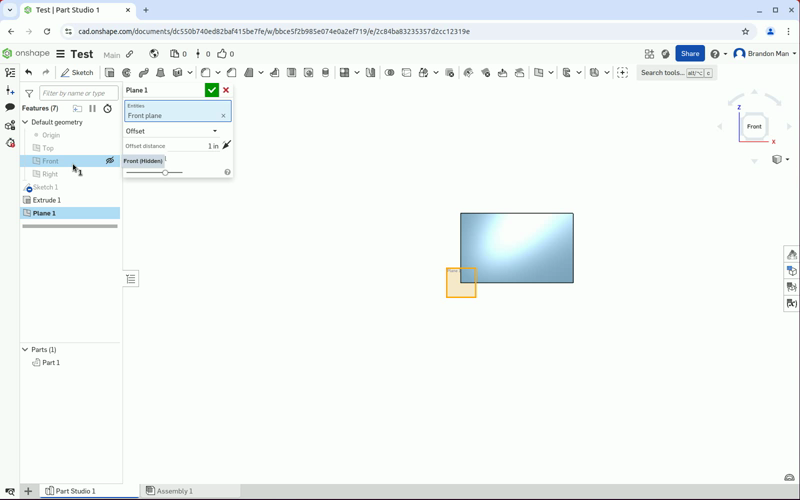
key(tab, 2)
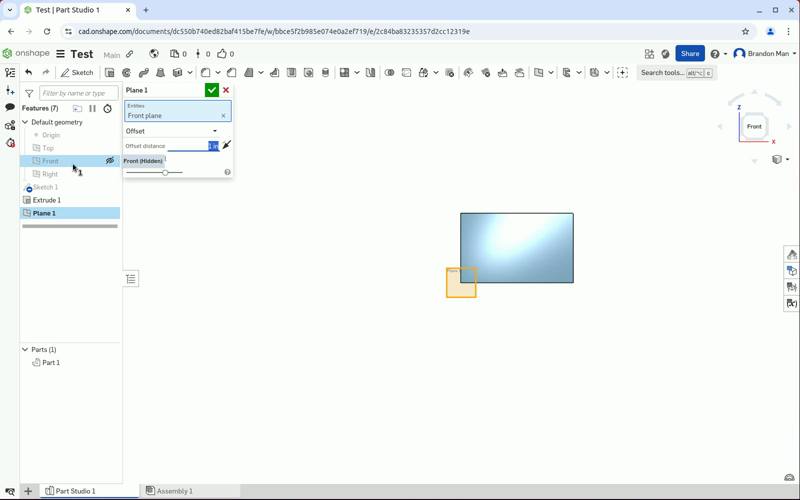
text(14.45)
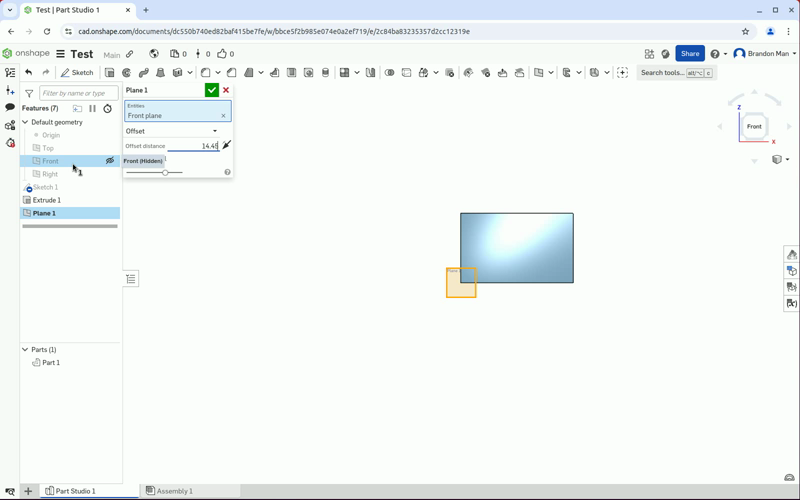
key(enter, 2)
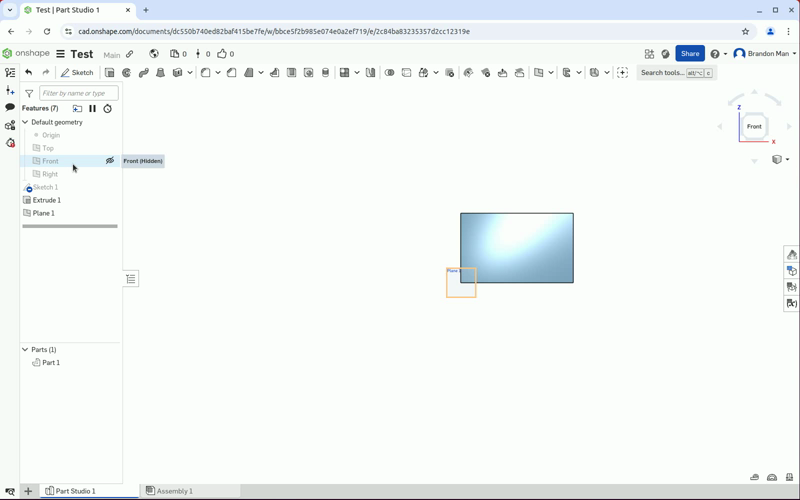
key(shift+s)
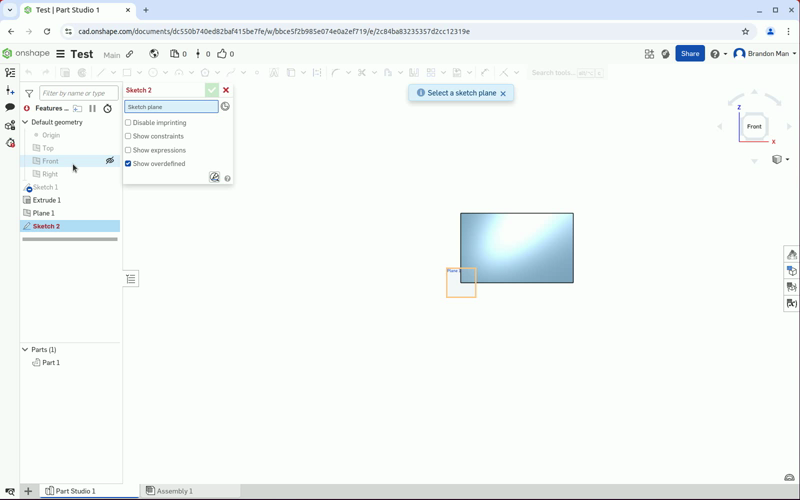
mouse_move(73, 215)
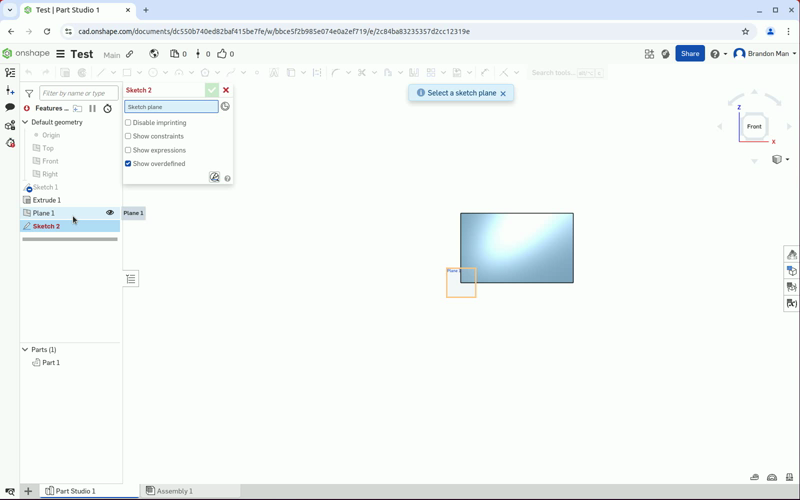
click(73, 215)
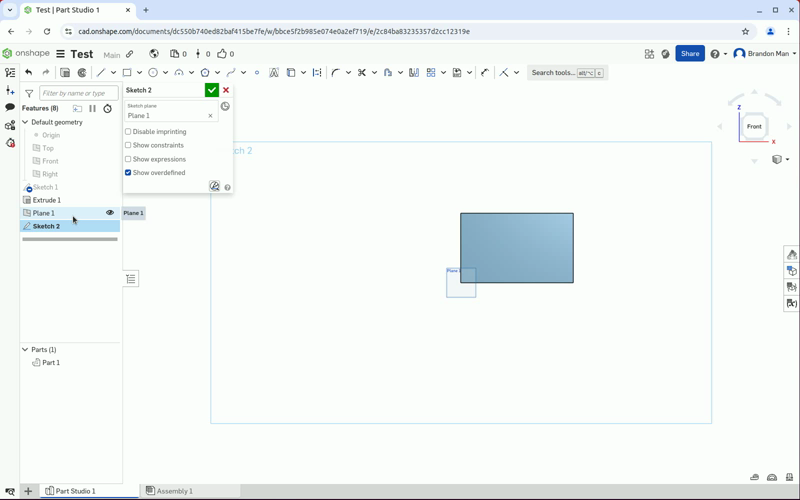
mouse_move(73, 352)
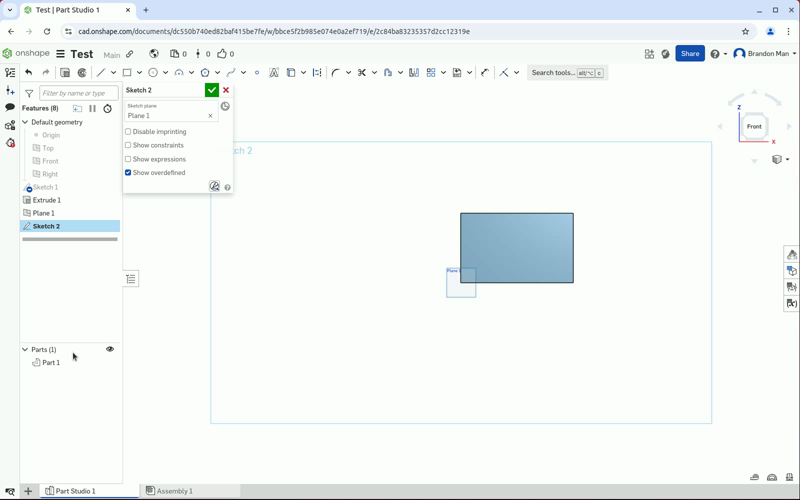
key(y)
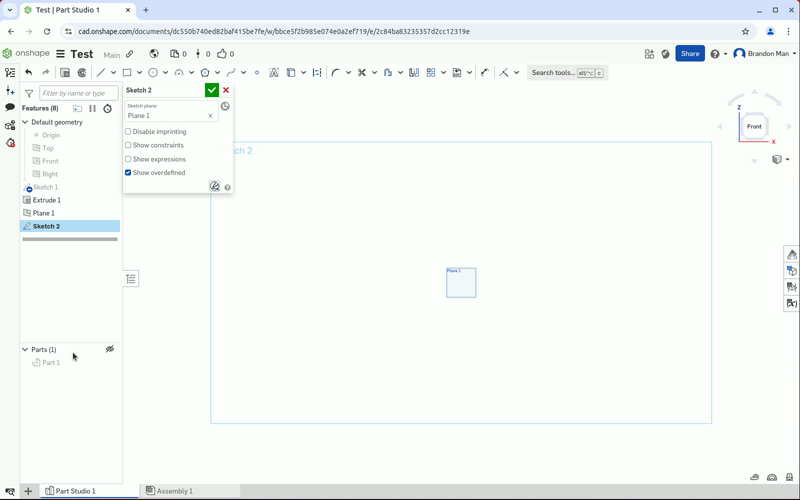
key(l)
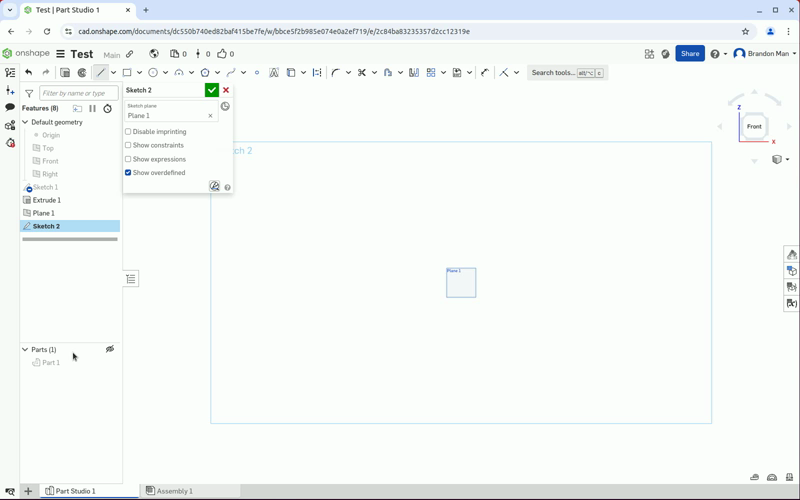
key_down(shift)
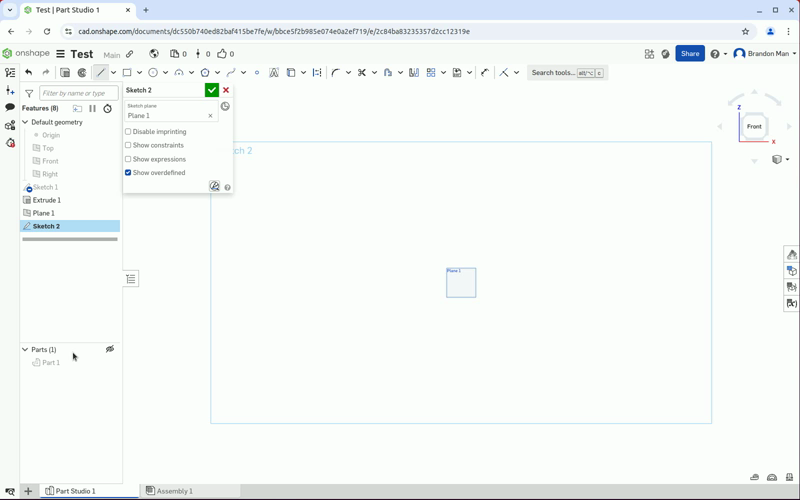
mouse_move(460, 254)
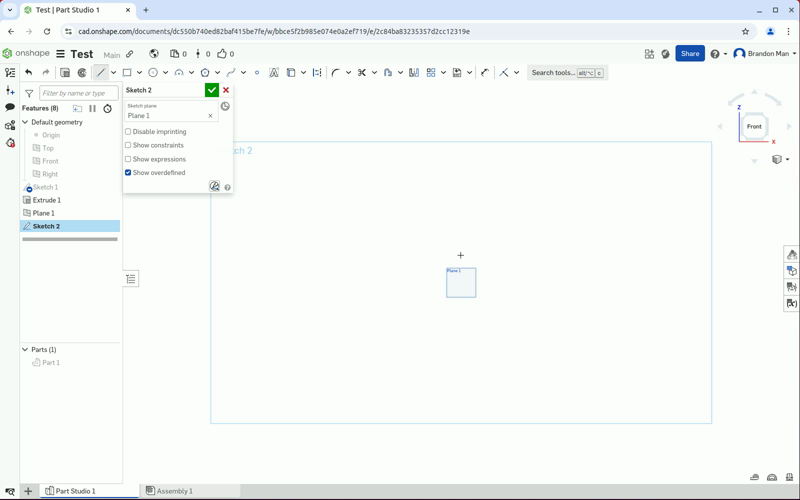
click(460, 254)
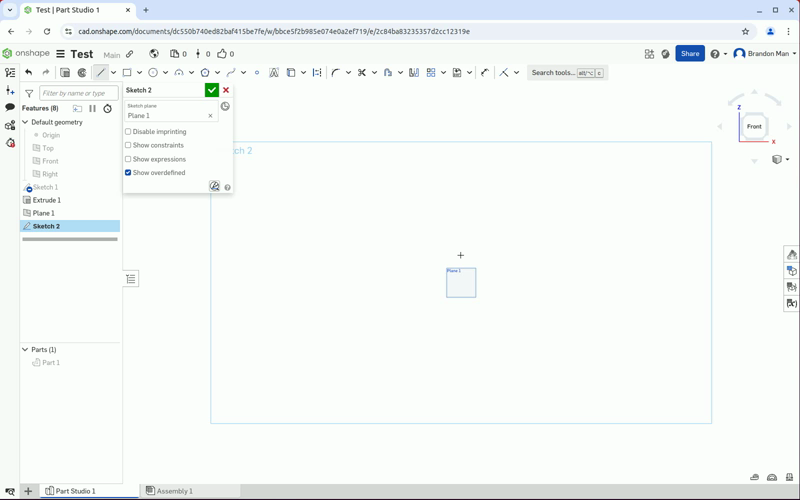
key_up(shift)
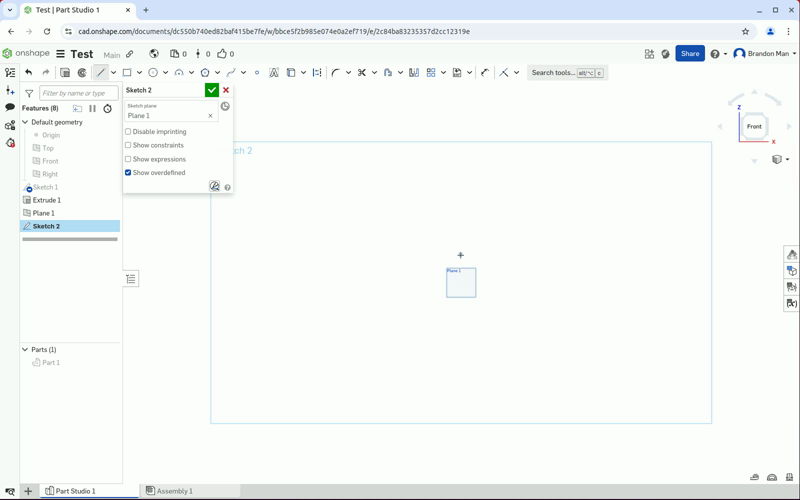
key_down(shift)
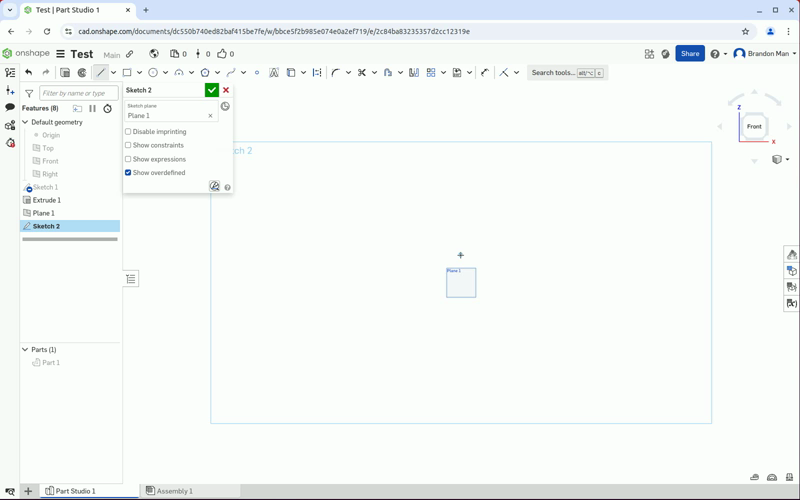
mouse_move(490, 254)
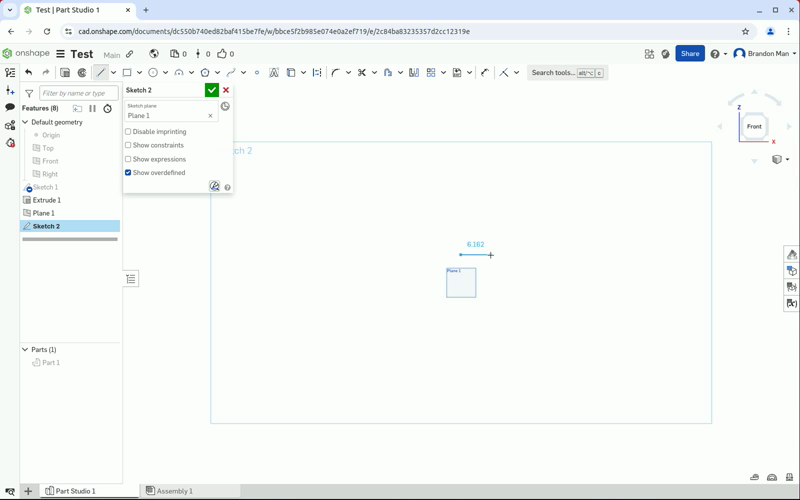
mouse_move(503, 254)
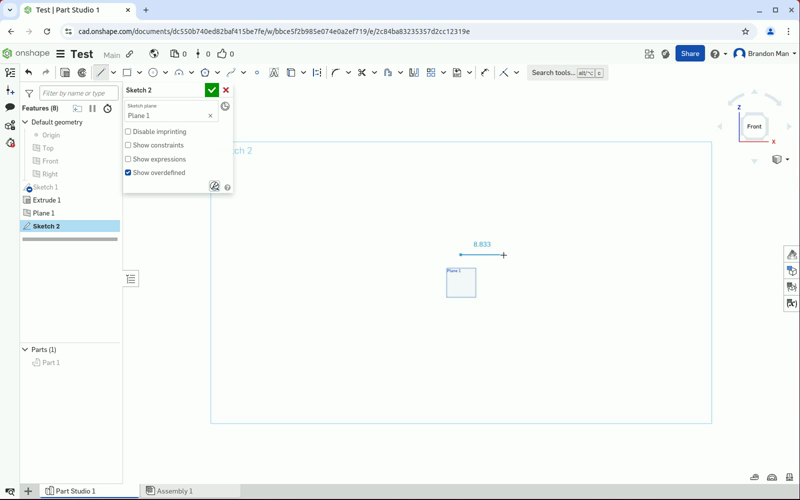
click(503, 254)
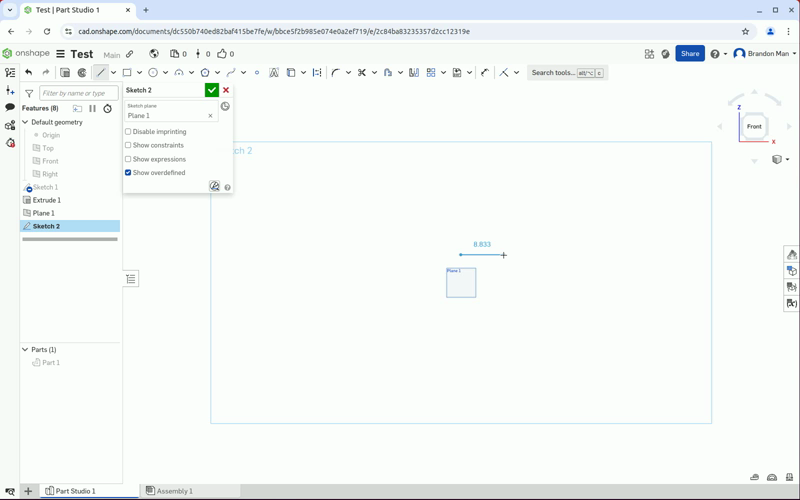
key_up(shift)
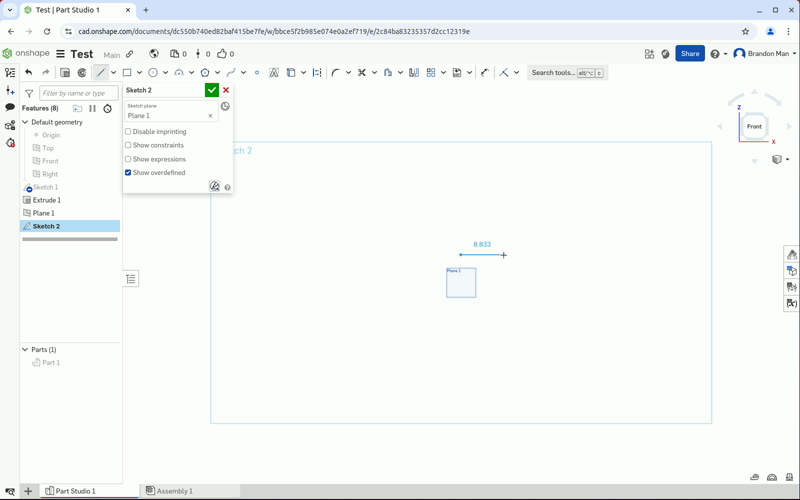
key_down(shift)
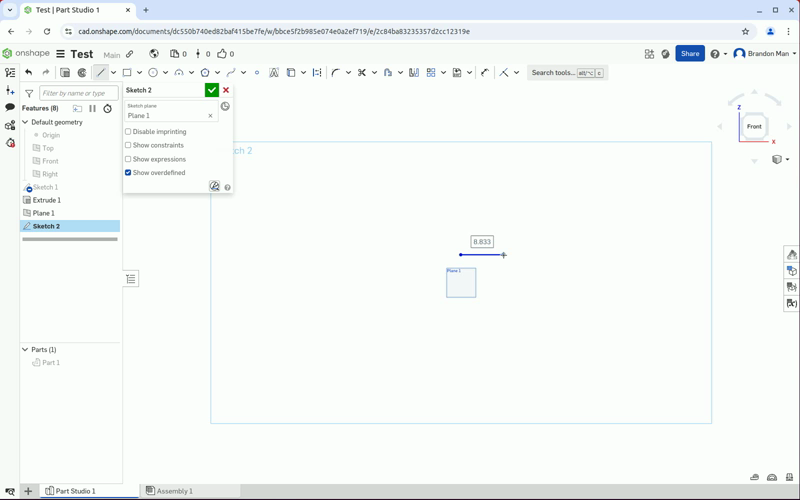
mouse_move(533, 254)
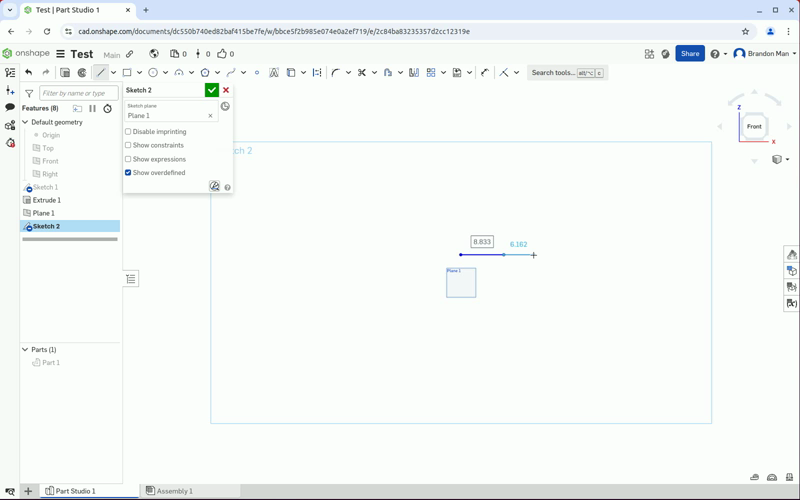
mouse_move(503, 211)
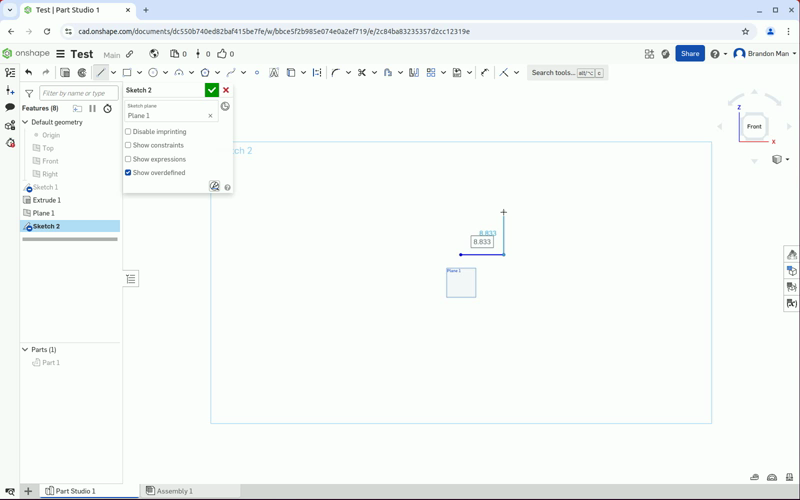
click(503, 211)
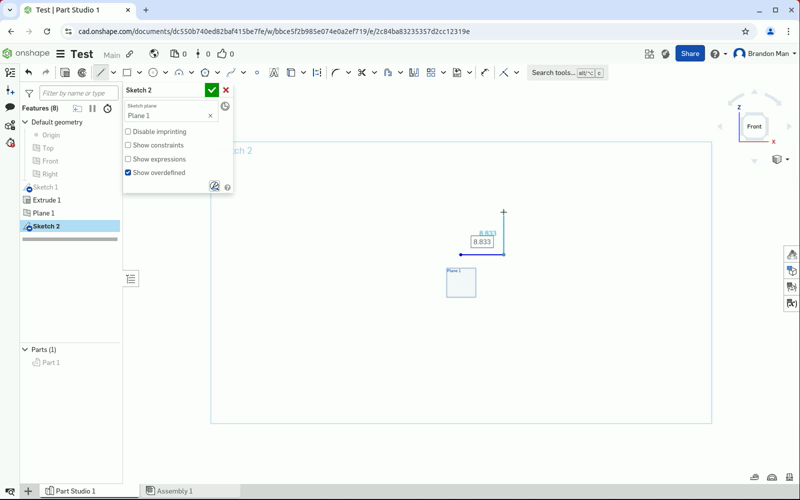
key_up(shift)
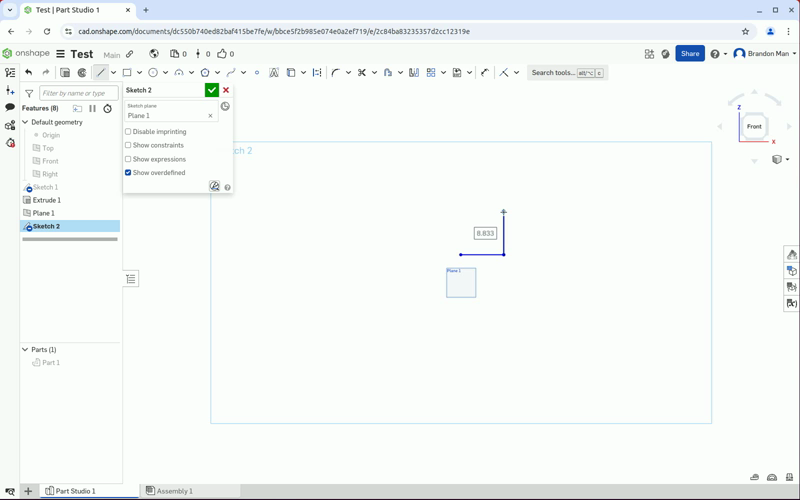
key_down(shift)
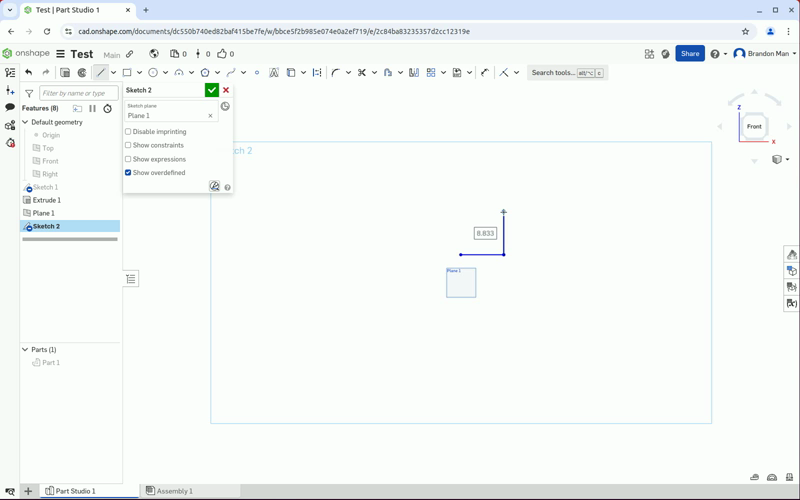
mouse_move(533, 211)
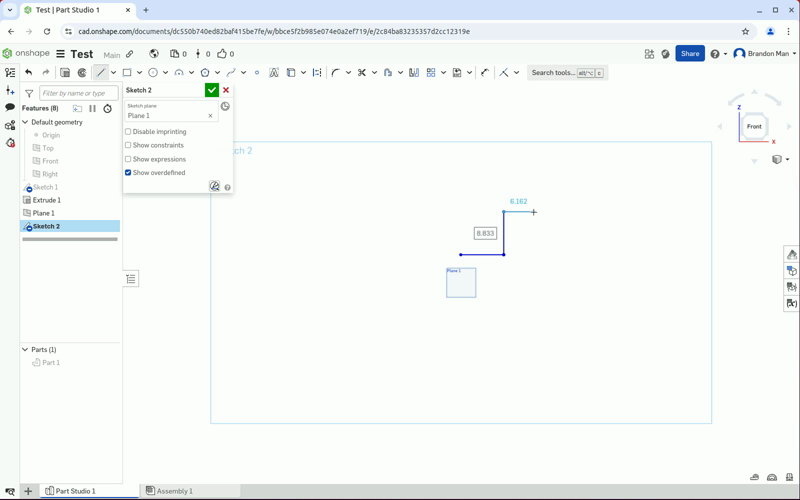
mouse_move(460, 211)
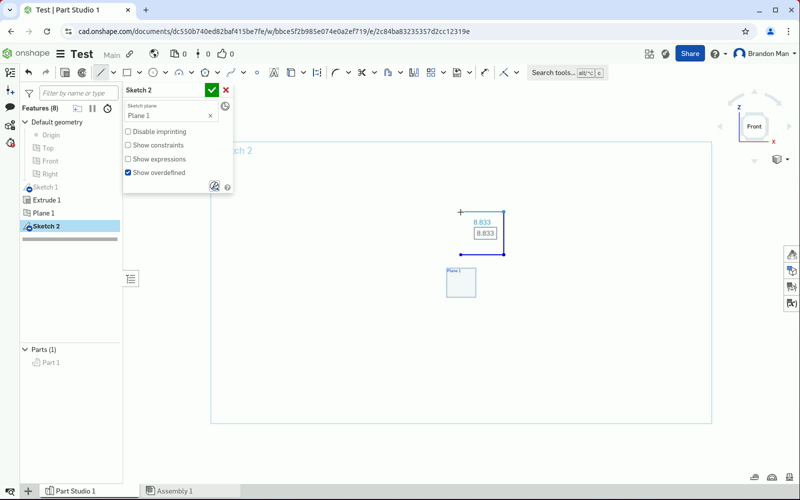
click(460, 211)
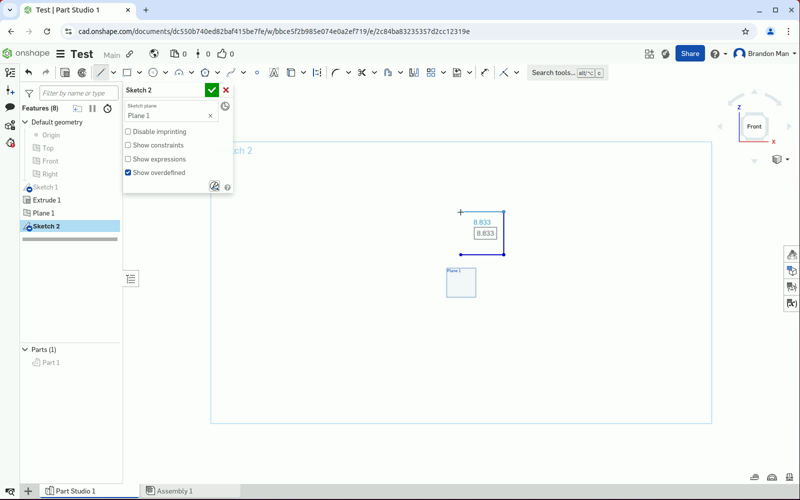
key_up(shift)
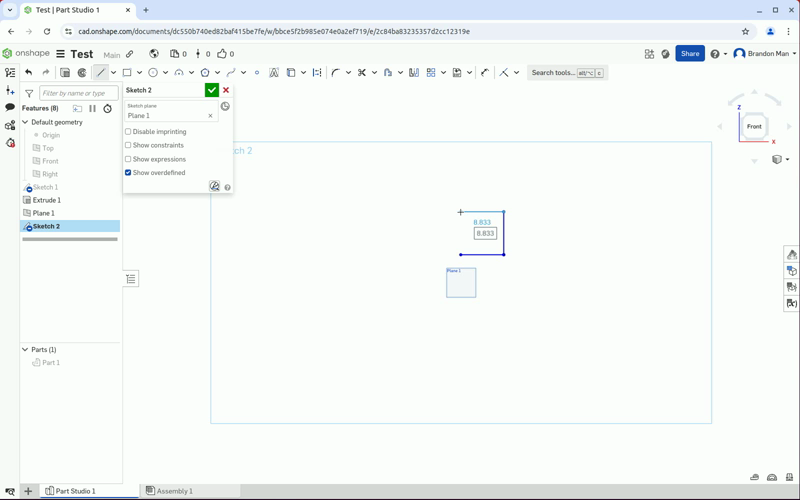
mouse_move(490, 211)
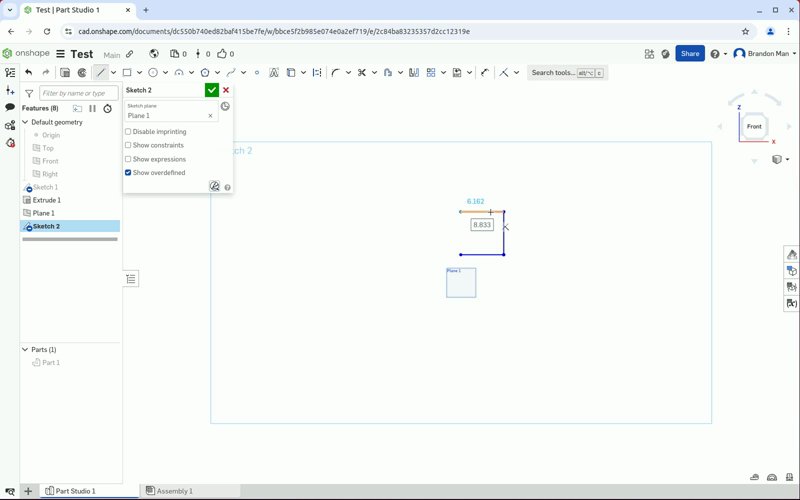
key_down(shift)
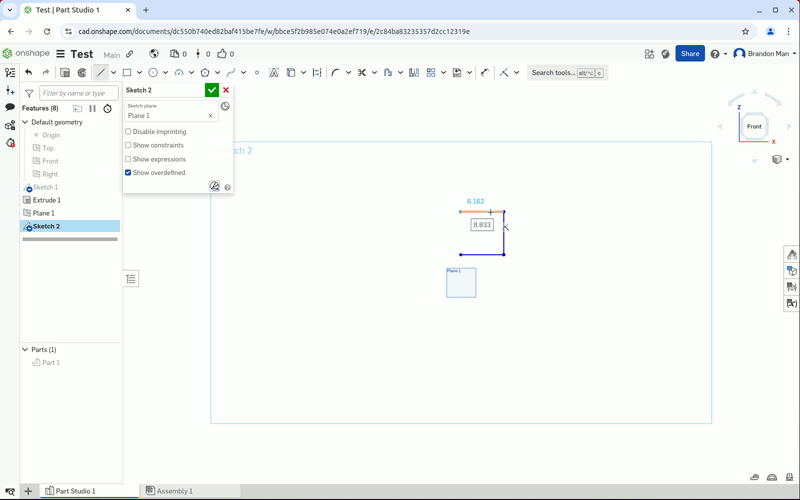
mouse_move(460, 254)
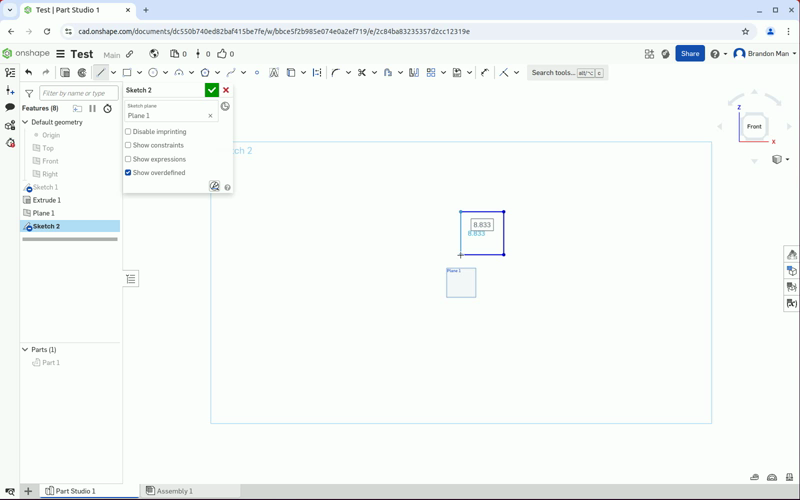
key_up(shift)
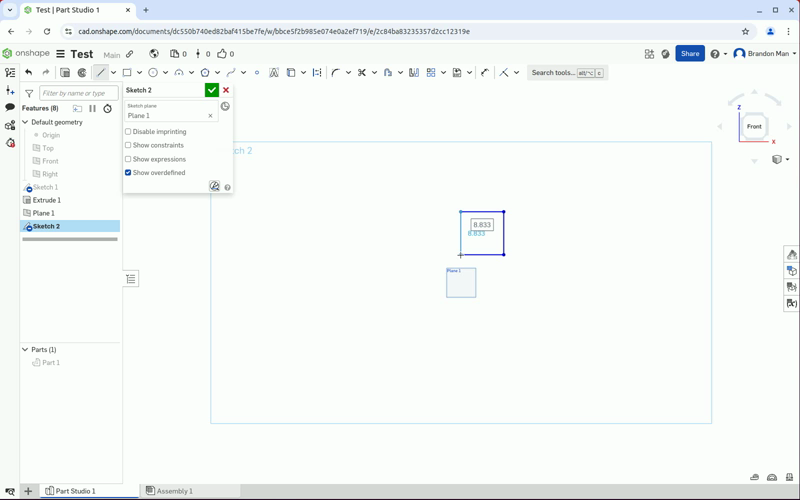
click(460, 254)
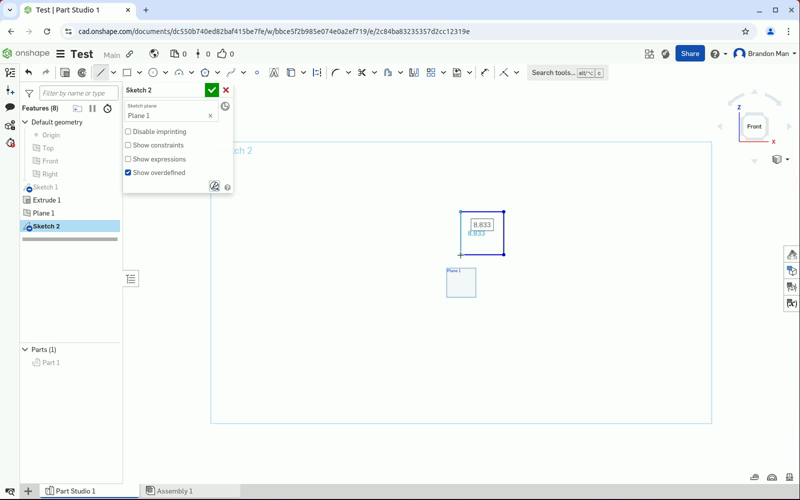
key(esc)
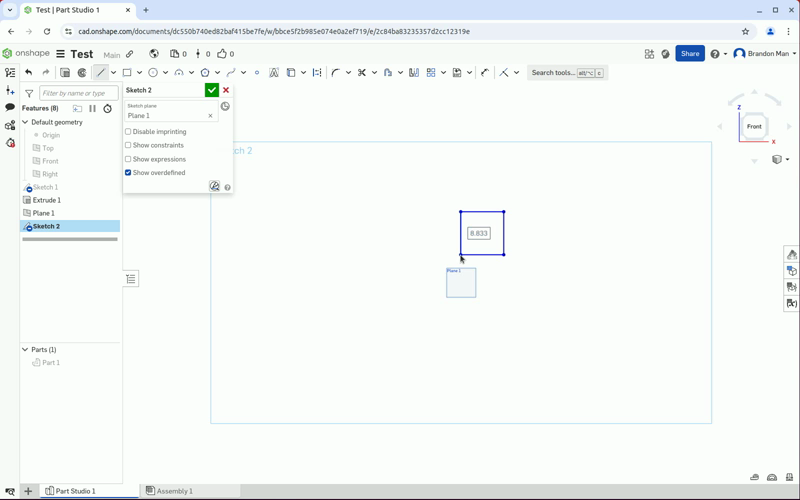
mouse_move(480, 214)
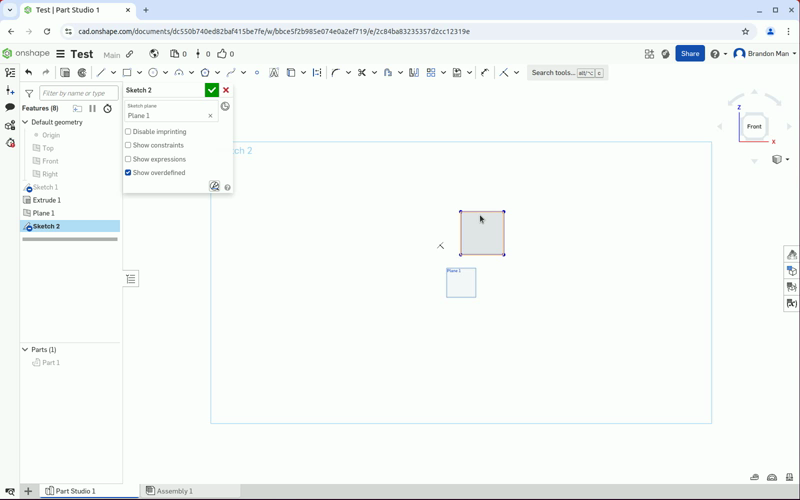
click(480, 214)
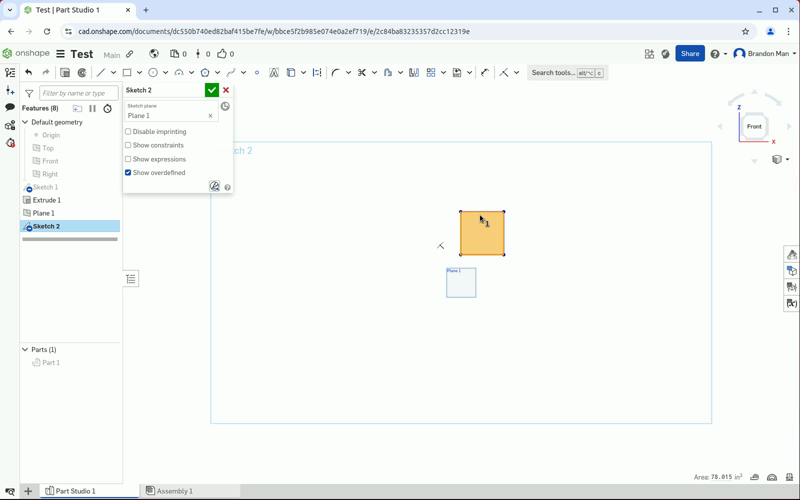
mouse_move(73, 352)
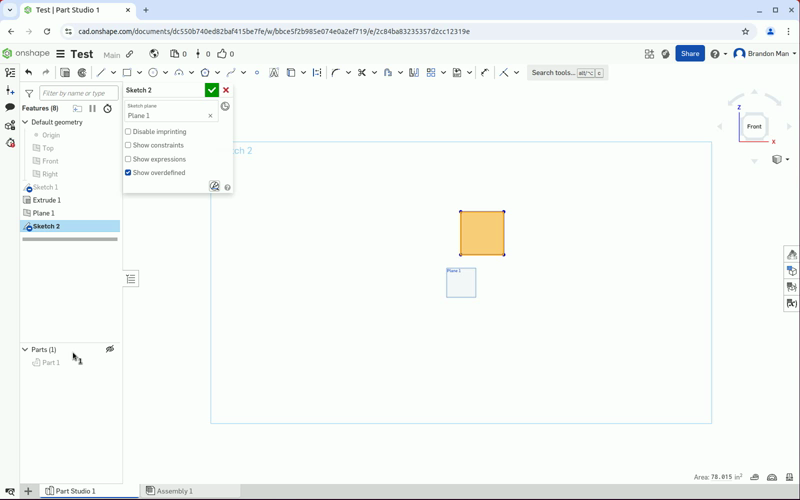
key(shift+y)
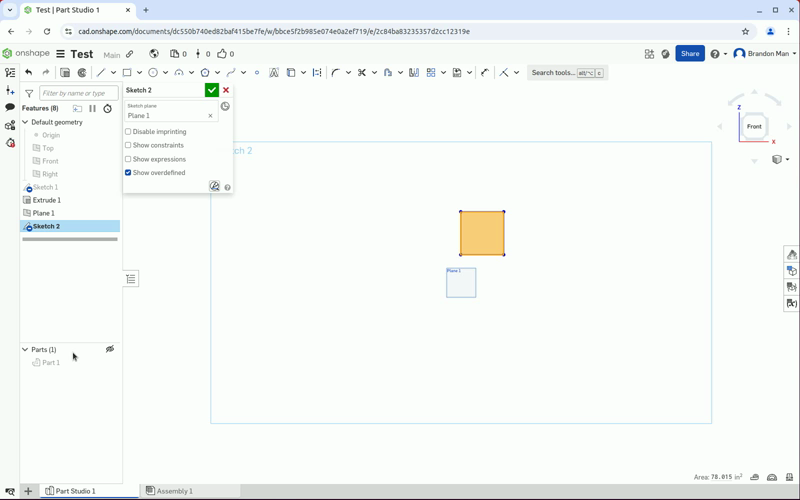
key(shift+e)
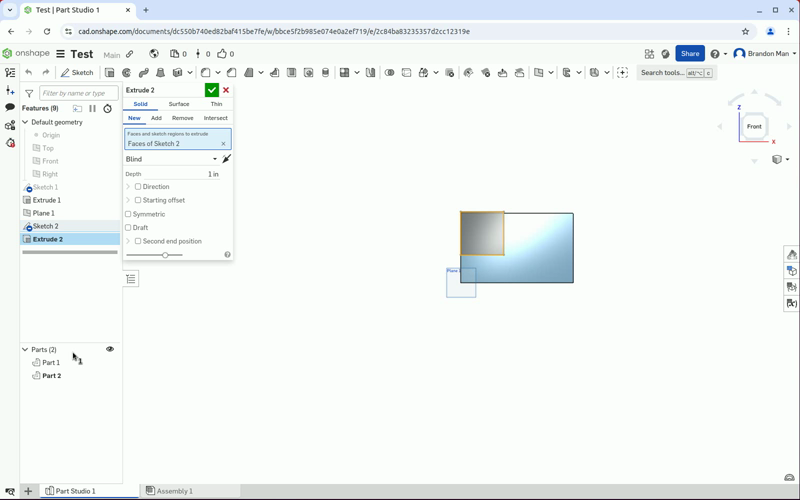
mouse_move(143, 106)
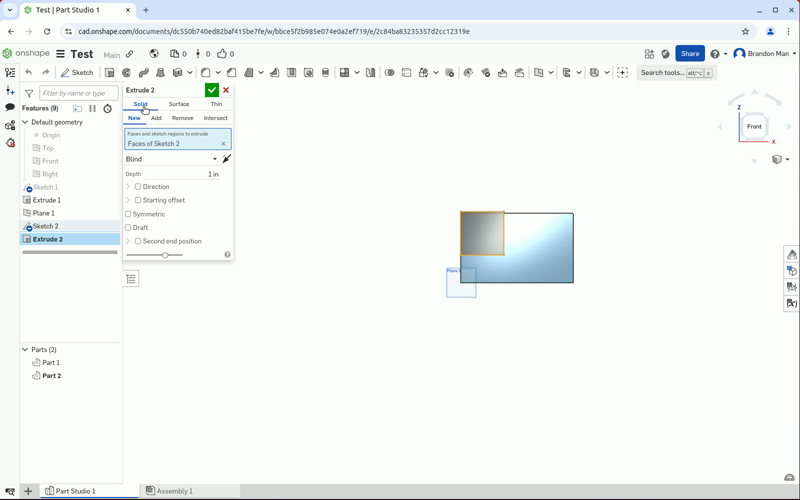
click(143, 106)
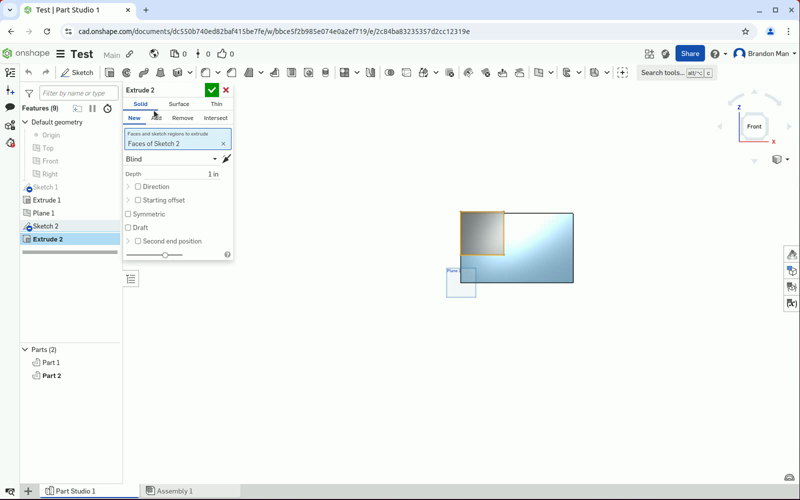
mouse_move(186, 120)
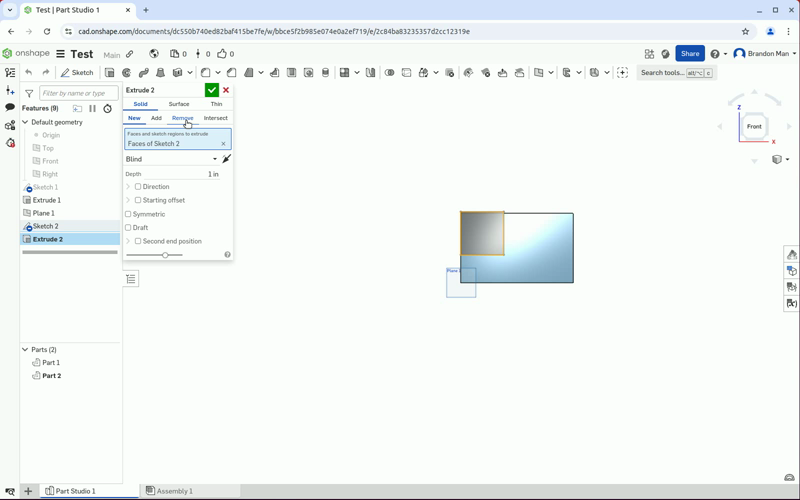
click(186, 120)
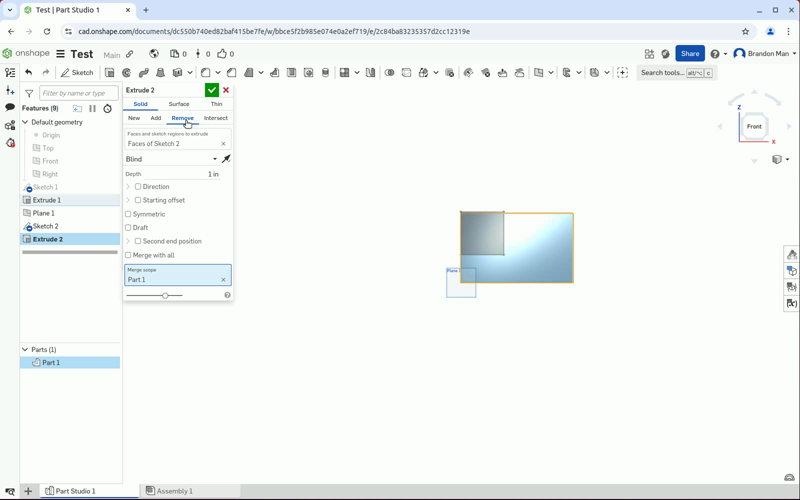
key(tab, 4)
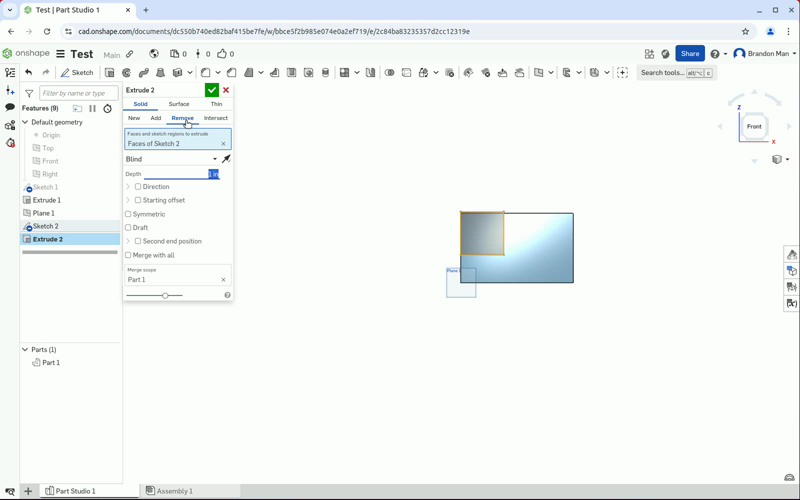
text(8.666)
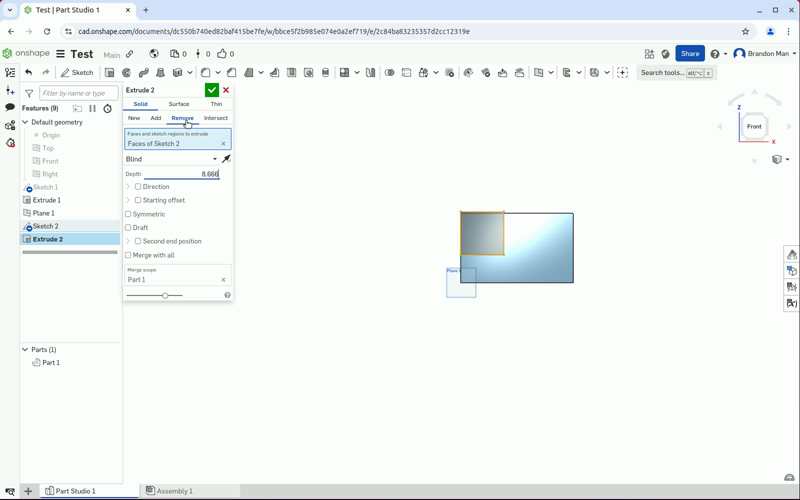
key(tab, 6)
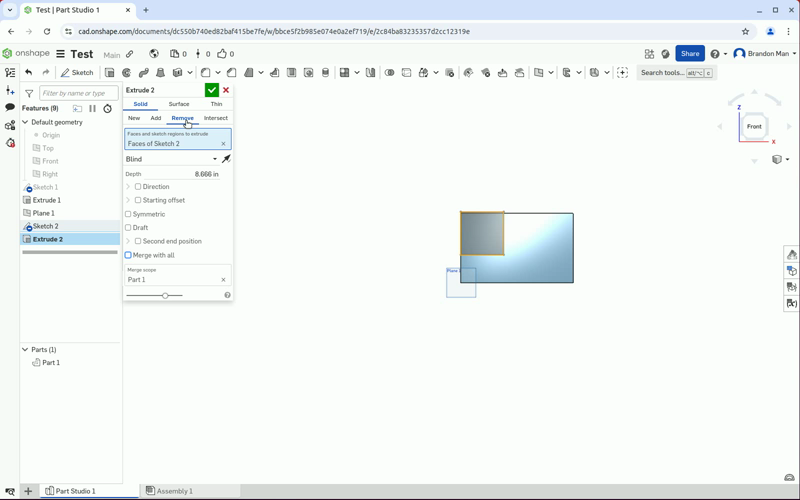
key(space)
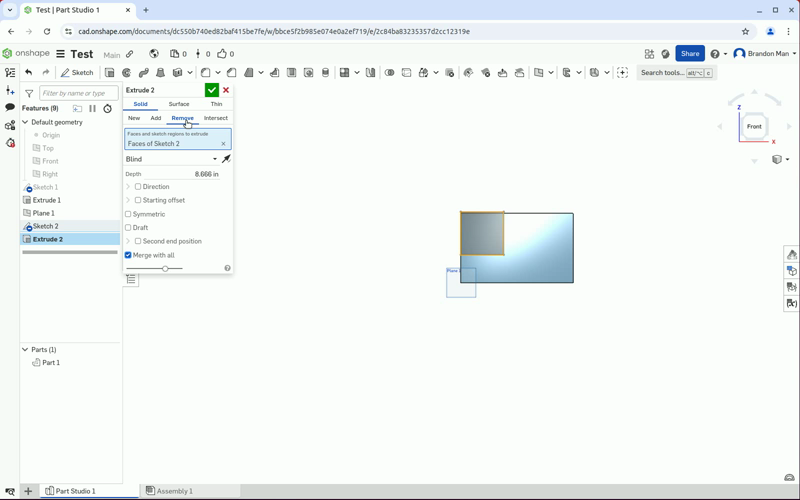
key(enter)
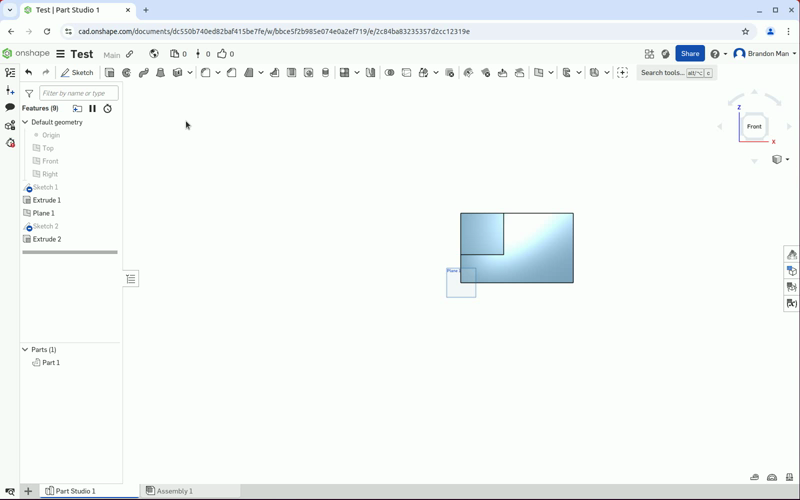
key(shift+h)
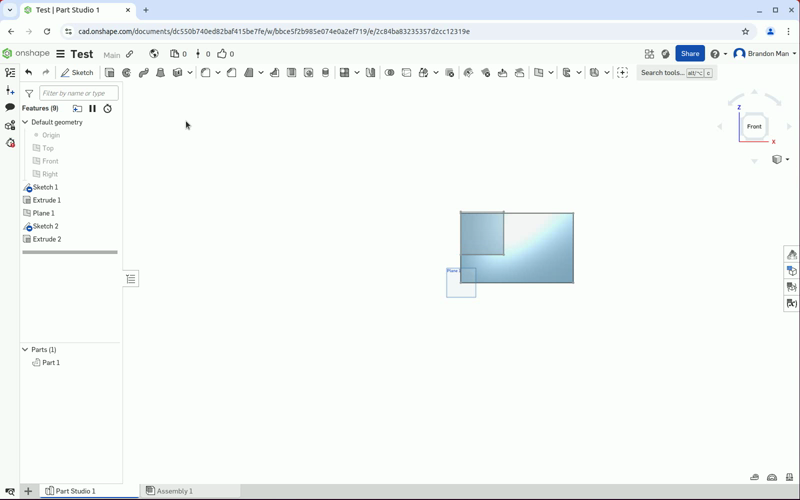
key(shift+h)
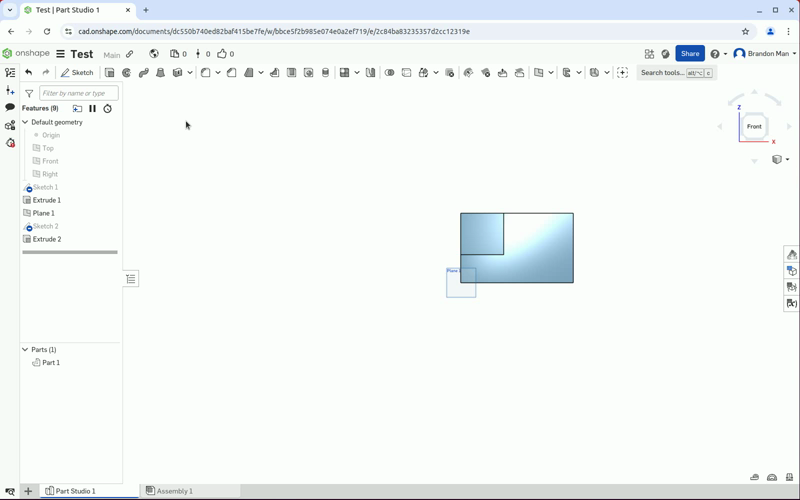
mouse_move(73, 189)
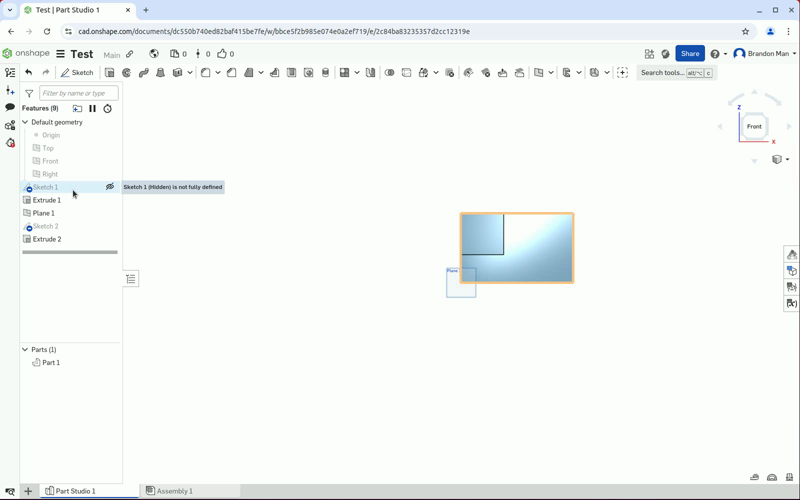
click(73, 189)
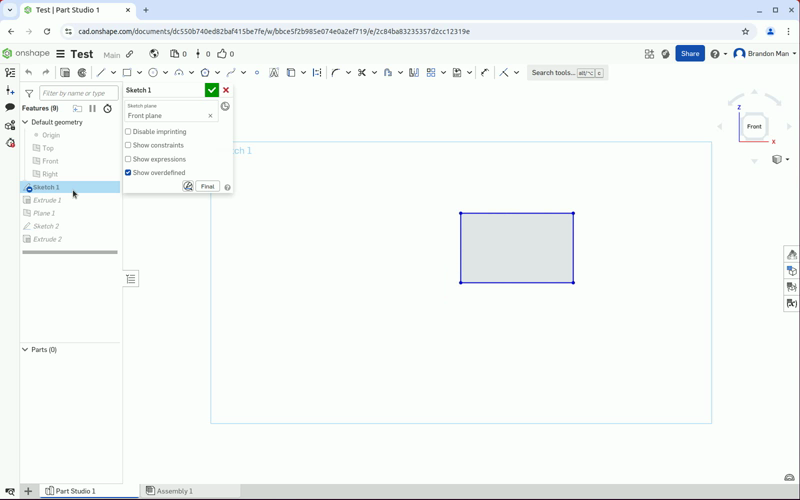
mouse_move(229, 92)
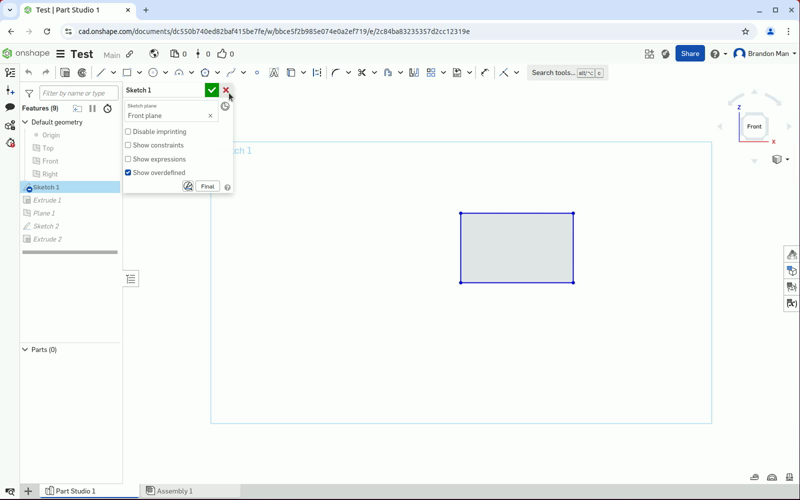
click(229, 92)
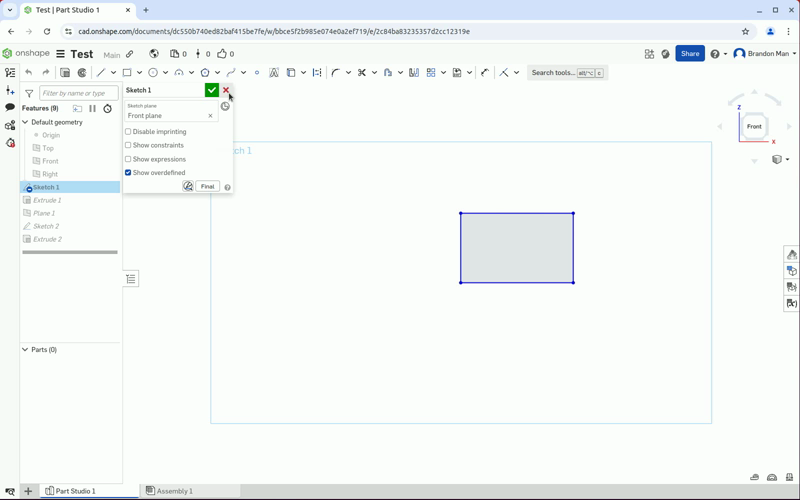
key(shift+s)
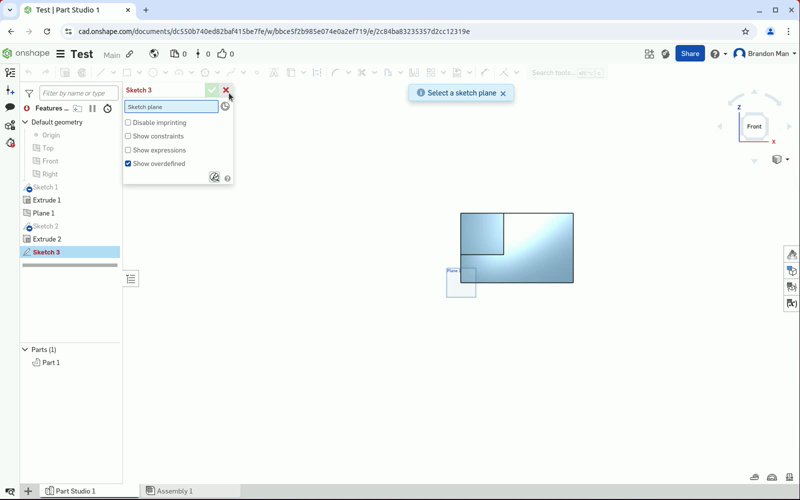
mouse_move(73, 215)
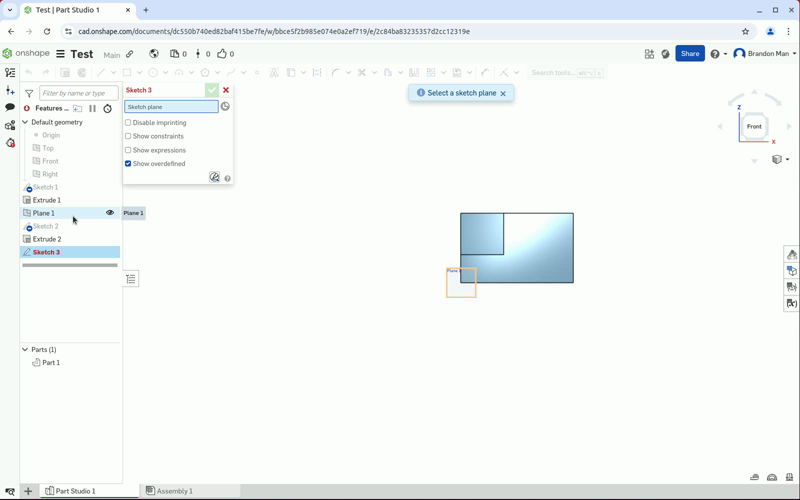
click(73, 215)
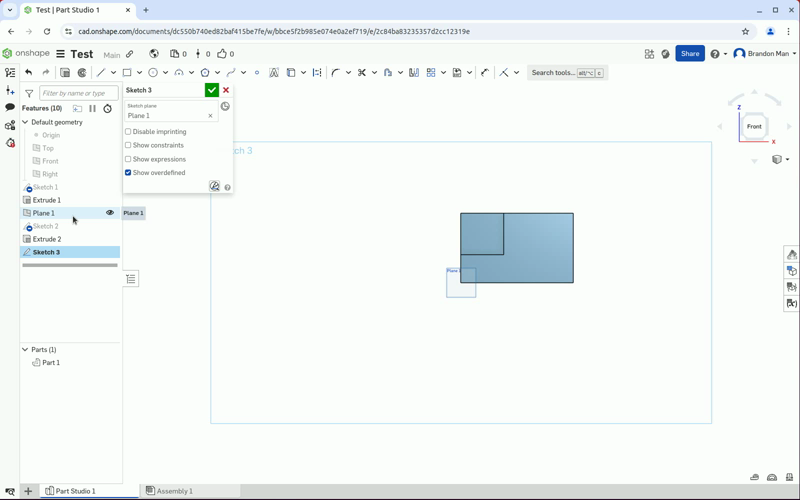
mouse_move(73, 352)
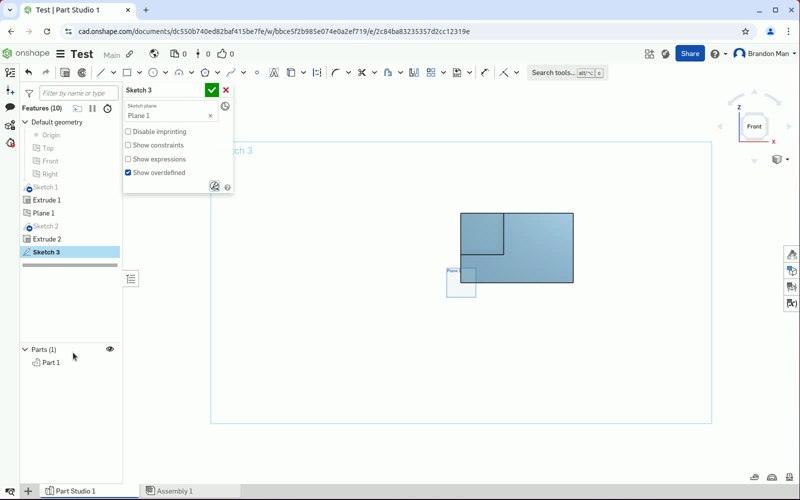
key(y)
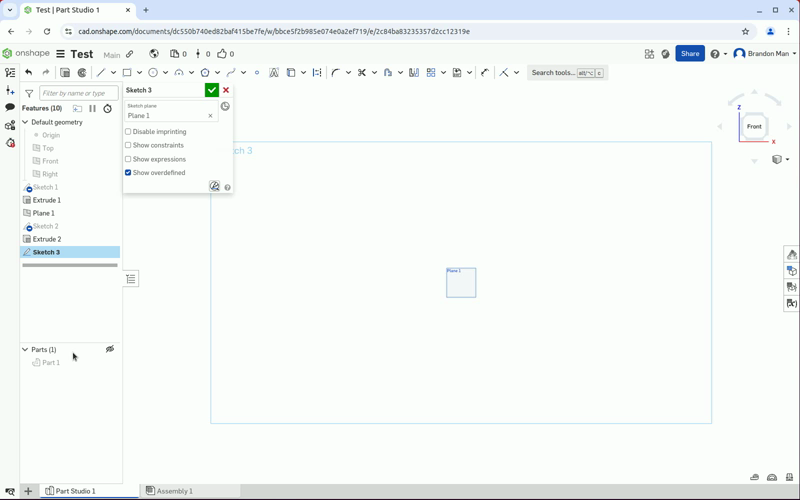
key(l)
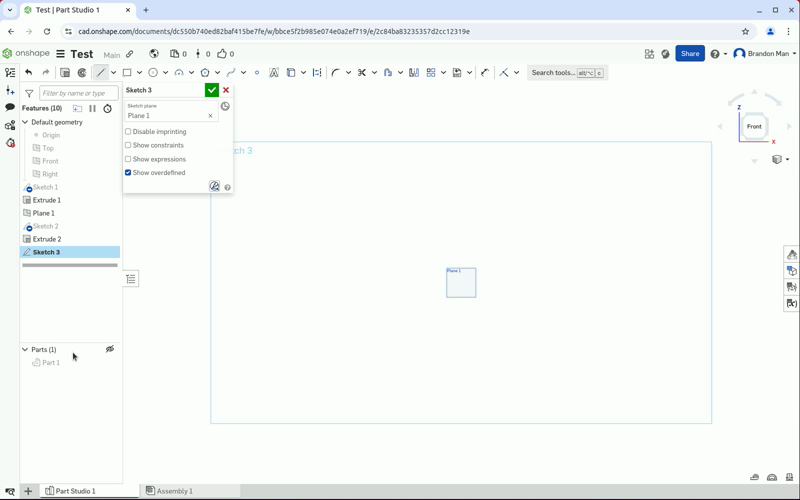
key_down(shift)
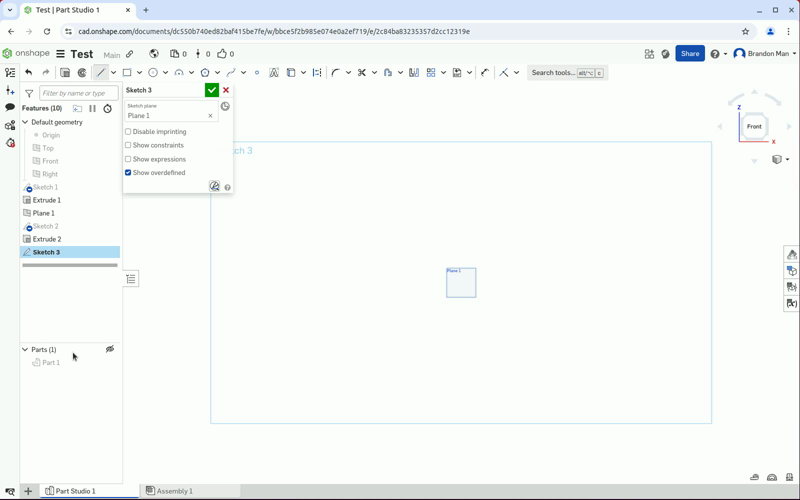
mouse_move(531, 254)
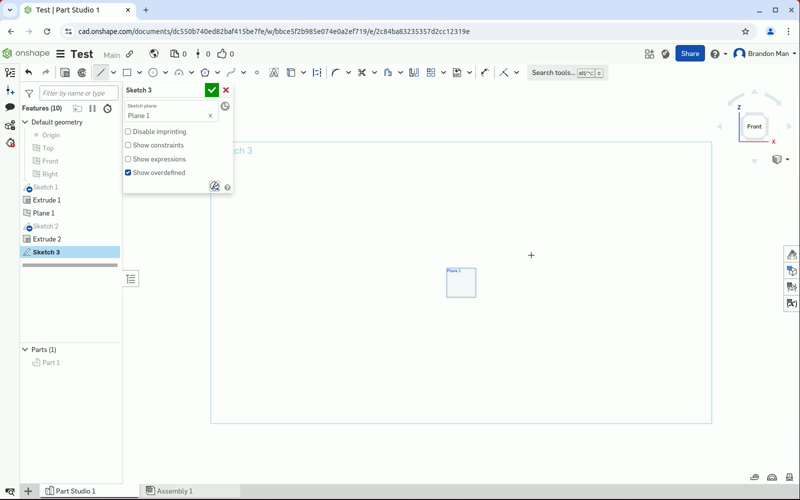
click(531, 254)
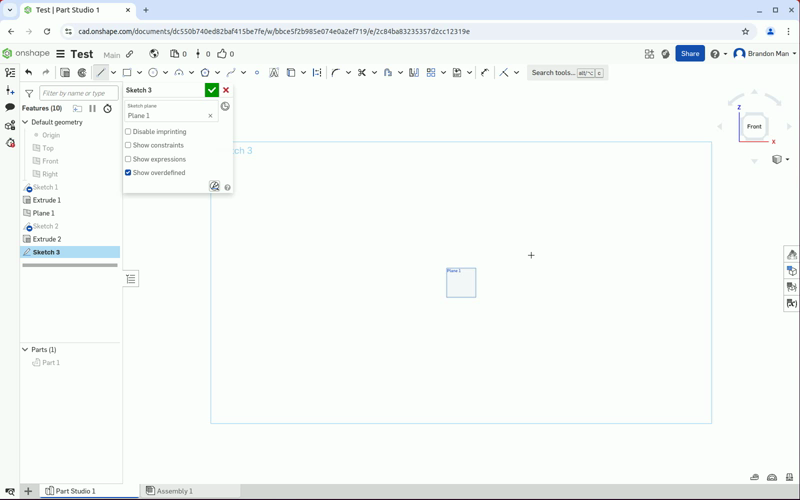
key_up(shift)
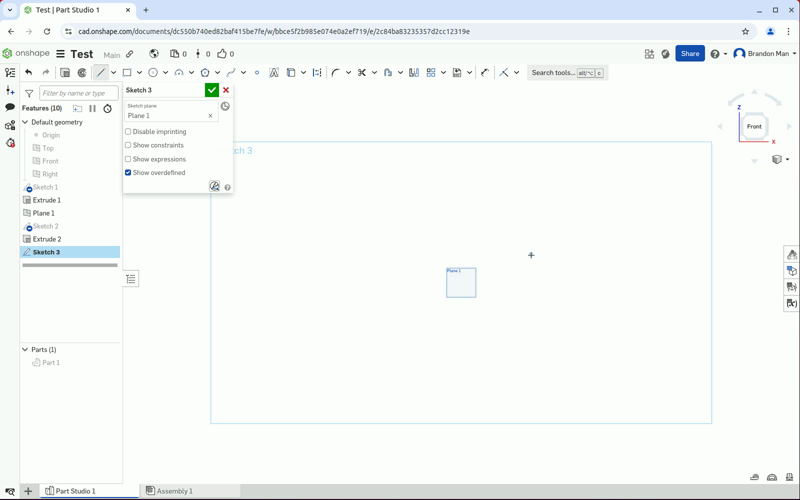
key_down(shift)
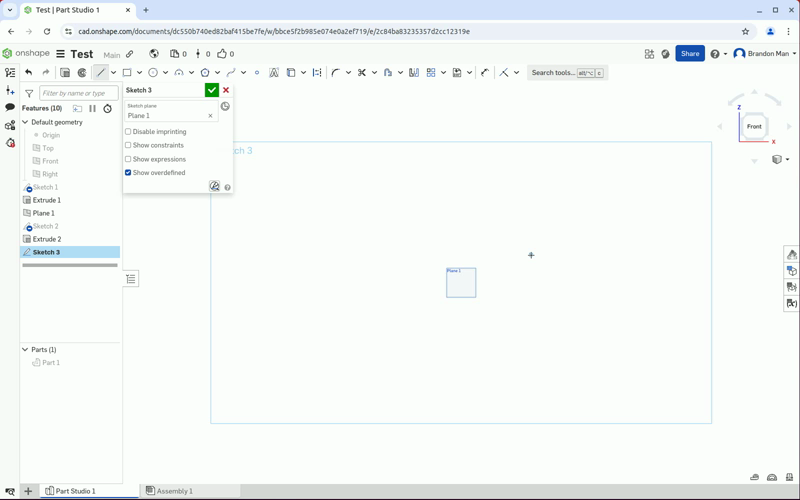
mouse_move(561, 254)
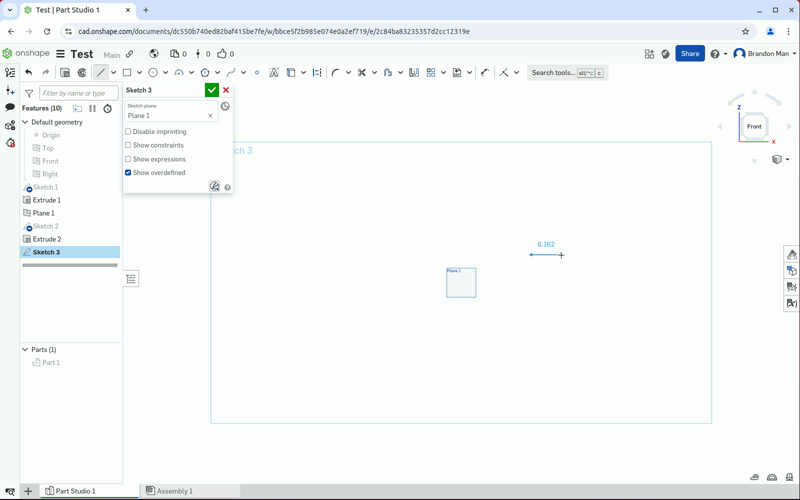
mouse_move(574, 254)
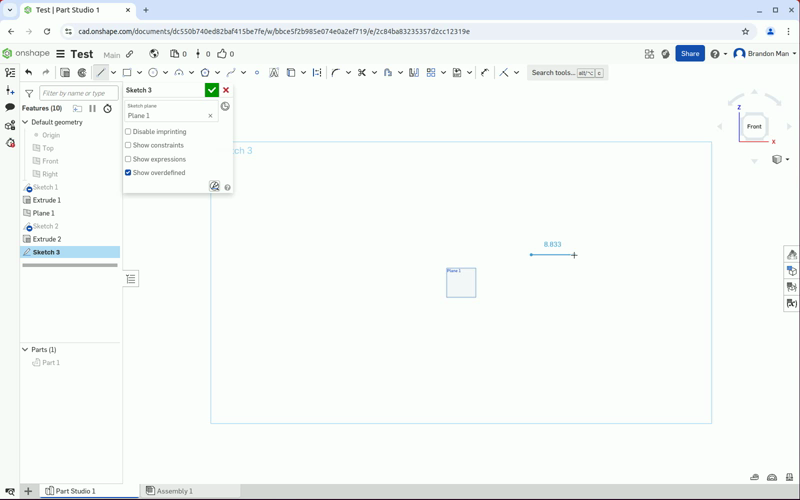
click(574, 254)
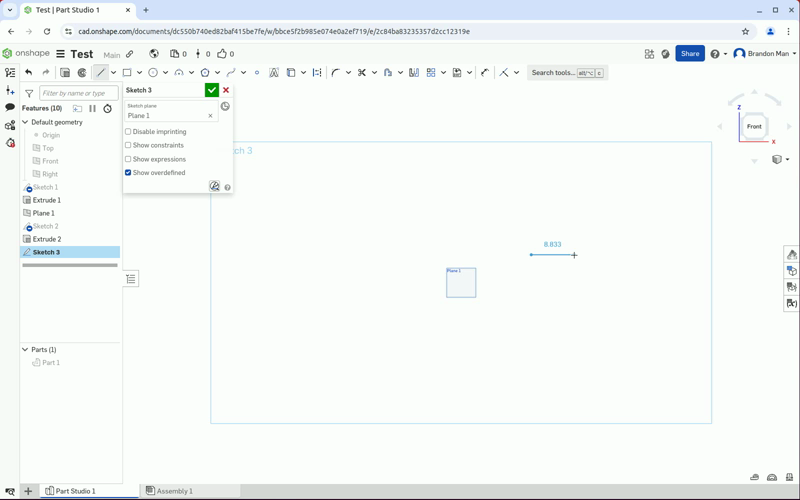
key_up(shift)
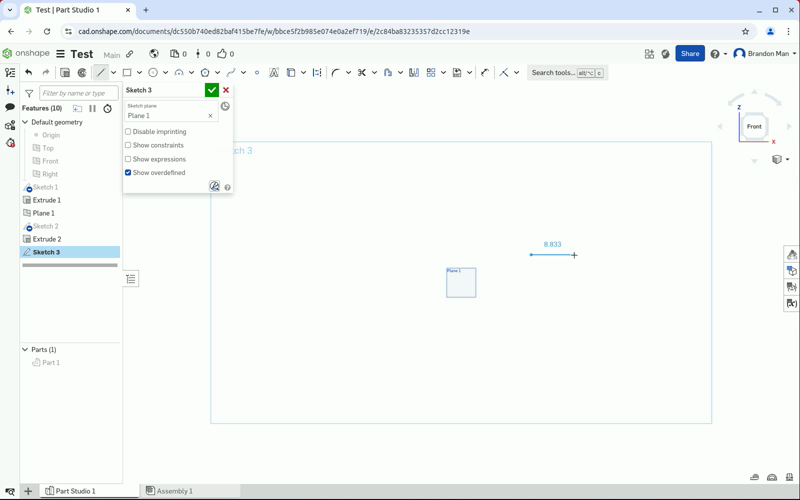
key_down(shift)
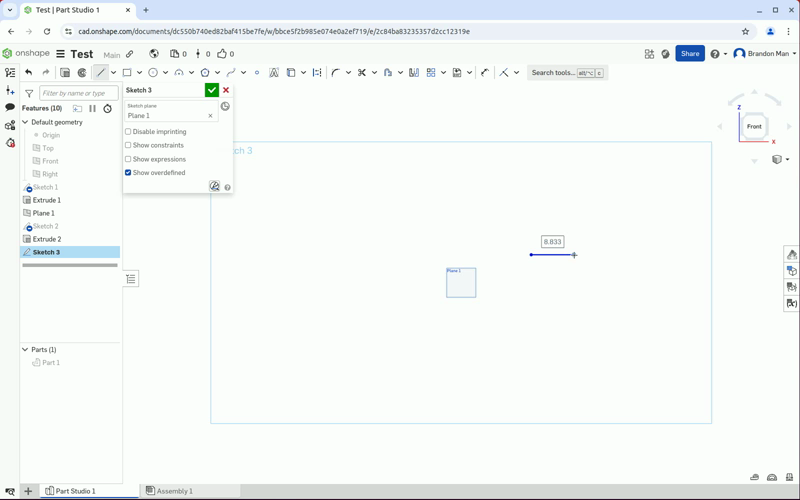
mouse_move(589, 254)
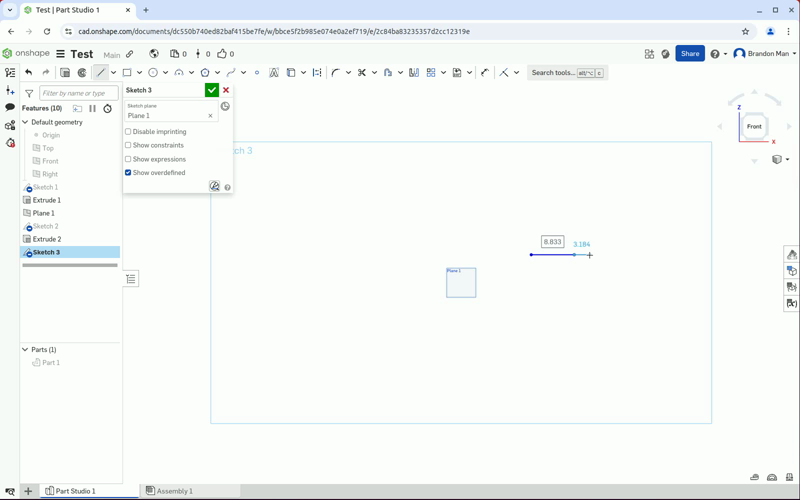
mouse_move(574, 211)
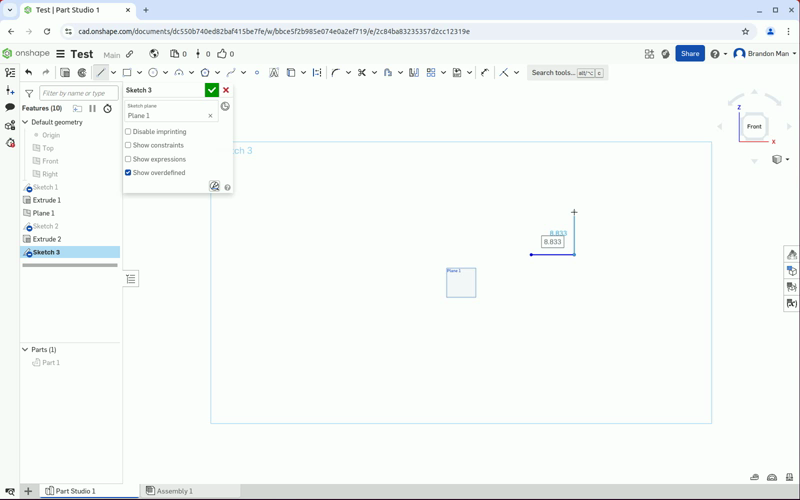
click(574, 211)
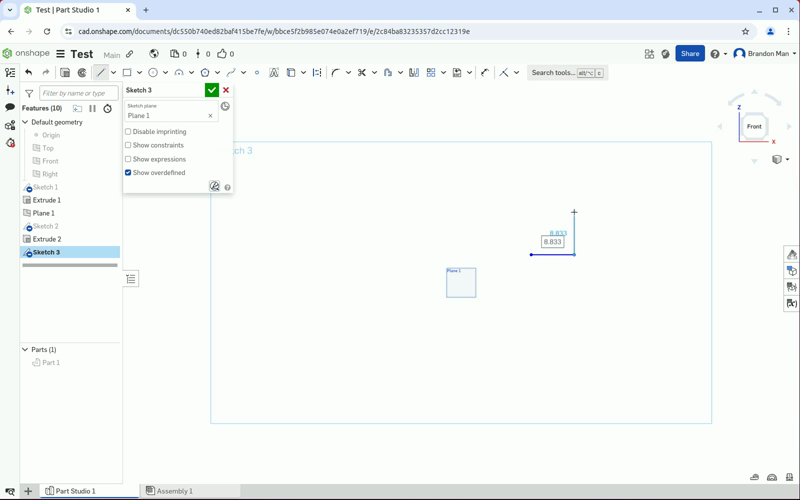
key_up(shift)
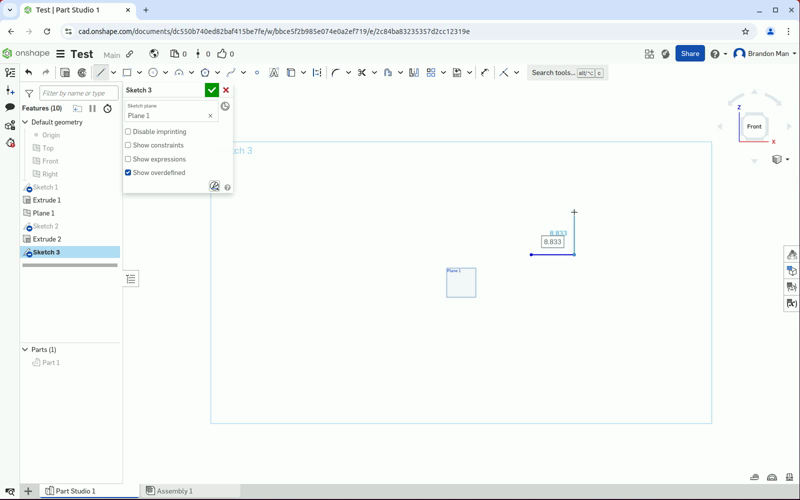
key_down(shift)
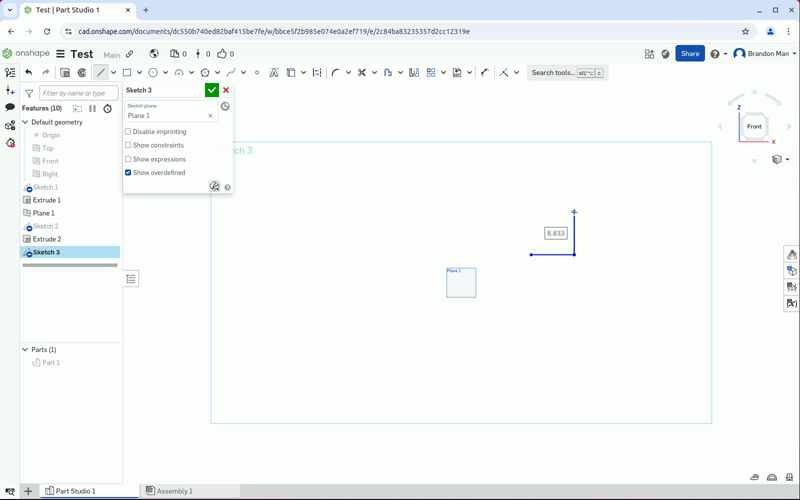
mouse_move(589, 211)
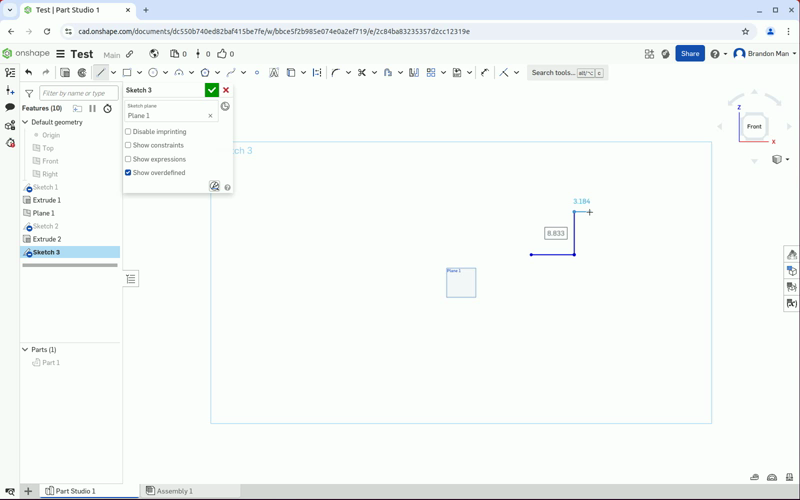
mouse_move(531, 211)
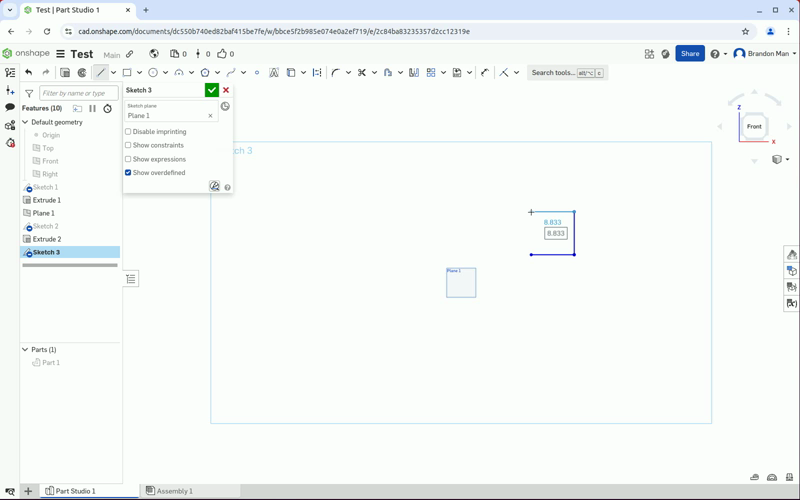
click(531, 211)
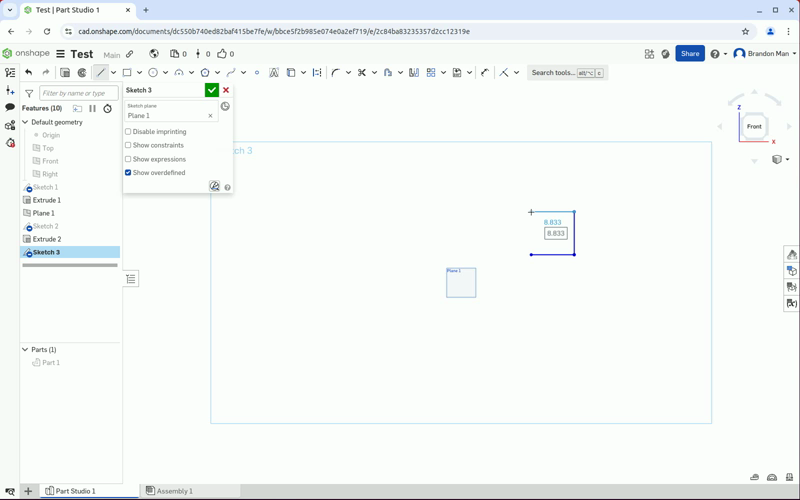
key_up(shift)
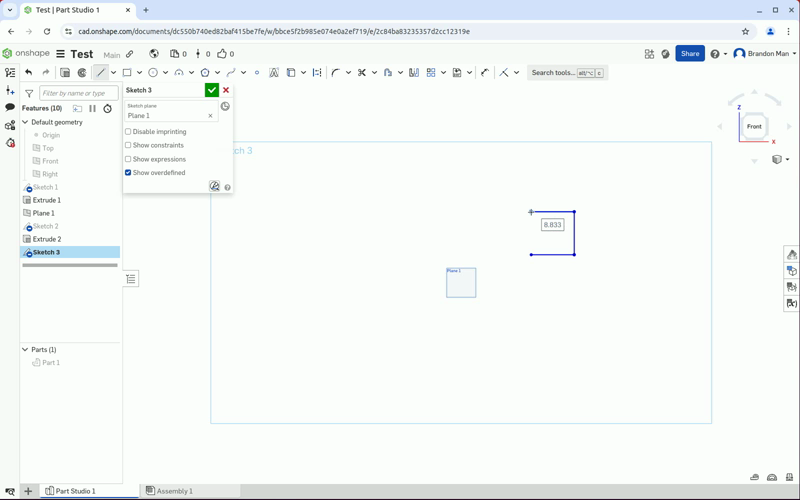
mouse_move(561, 211)
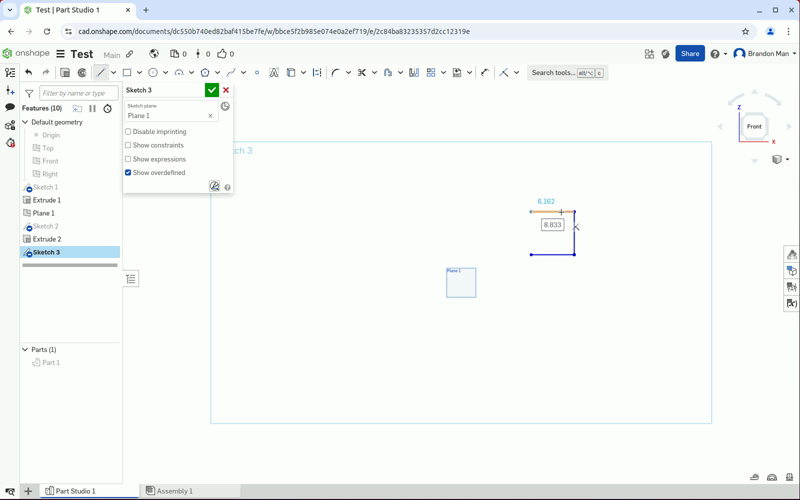
key_down(shift)
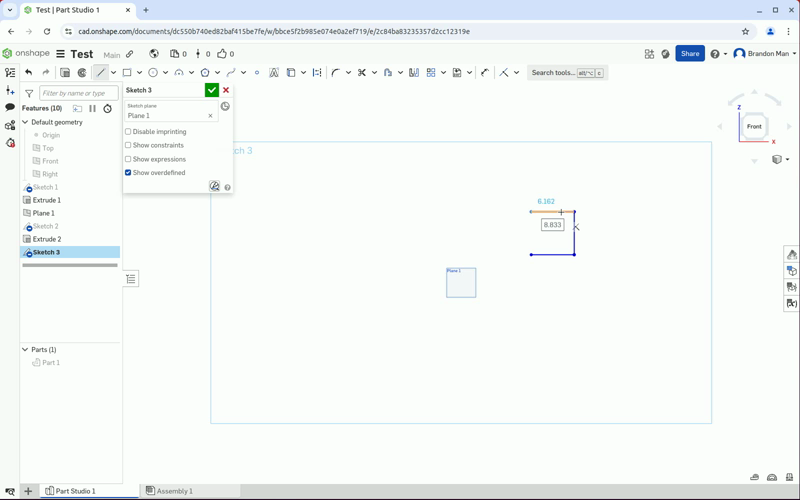
mouse_move(531, 254)
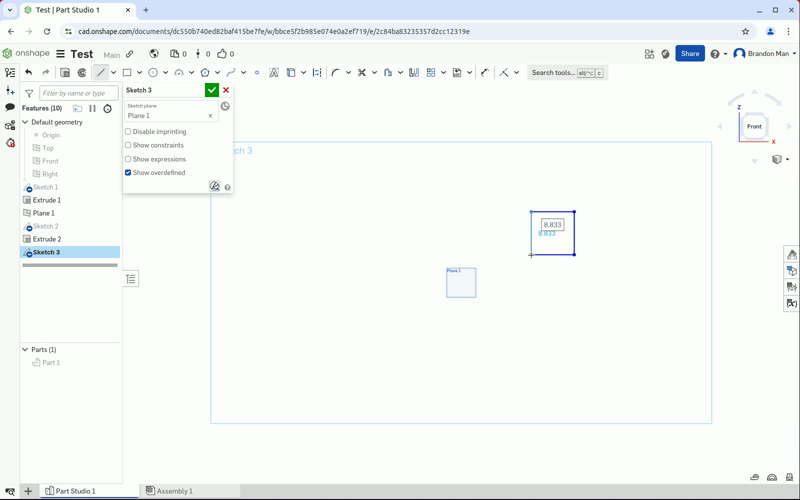
key_up(shift)
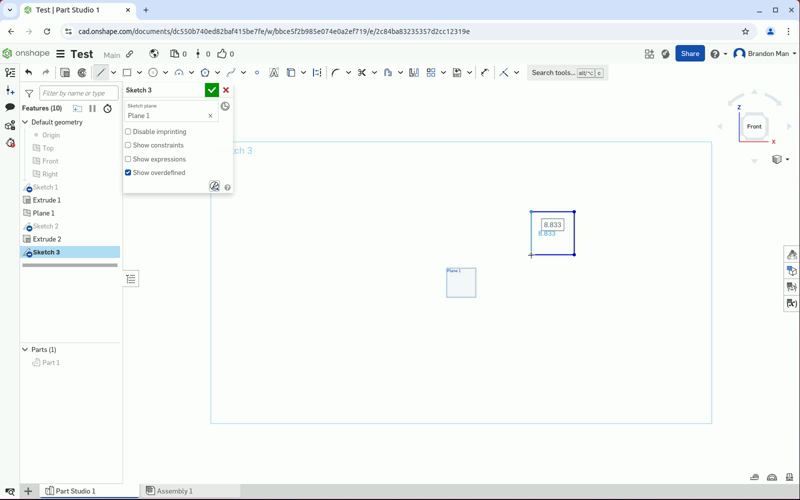
click(531, 254)
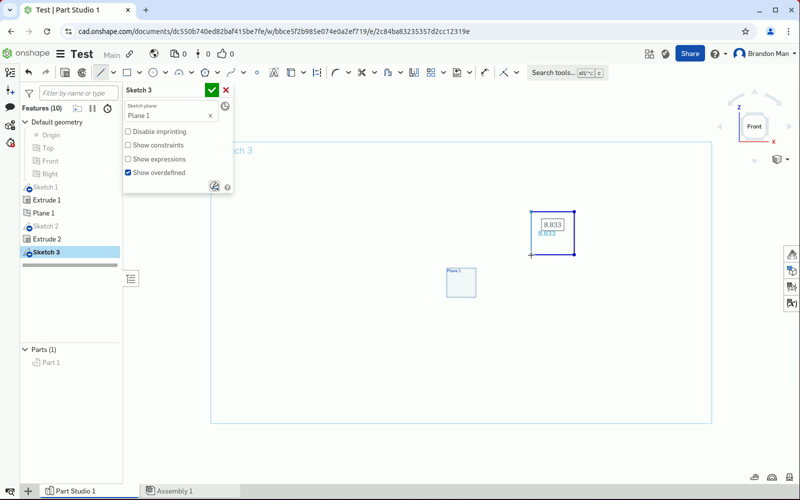
key(esc)
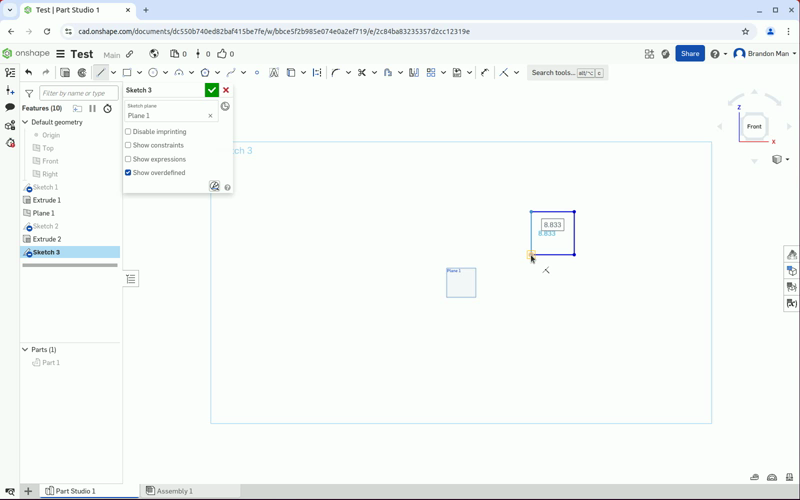
mouse_move(543, 225)
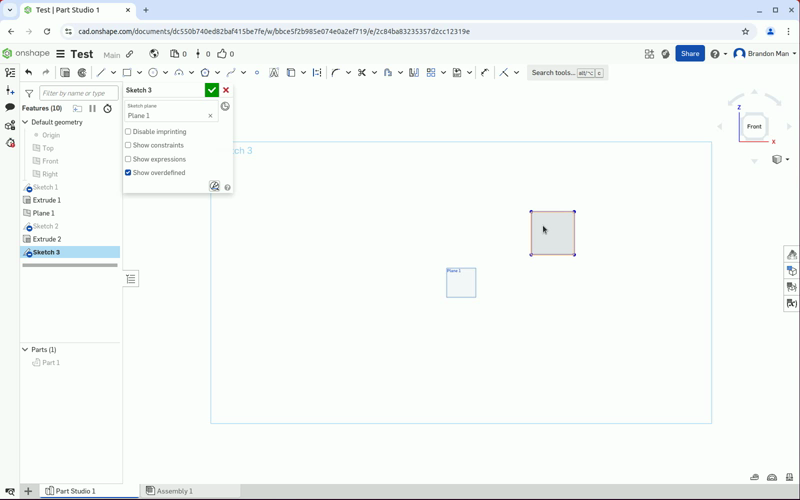
click(543, 225)
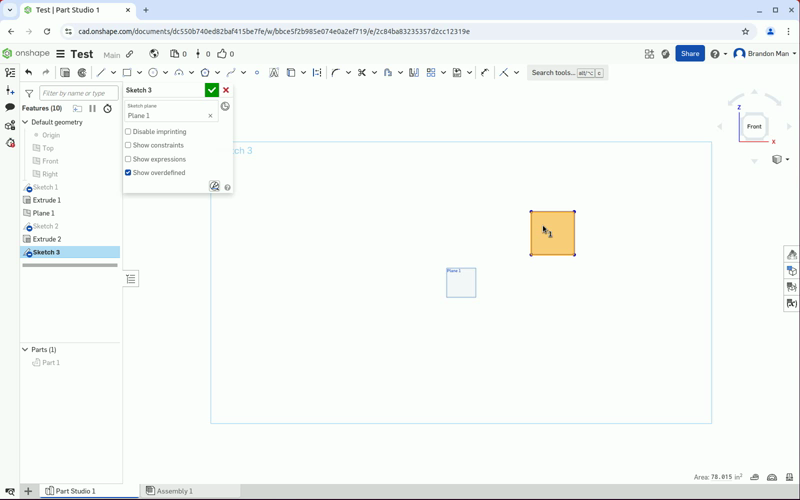
mouse_move(73, 352)
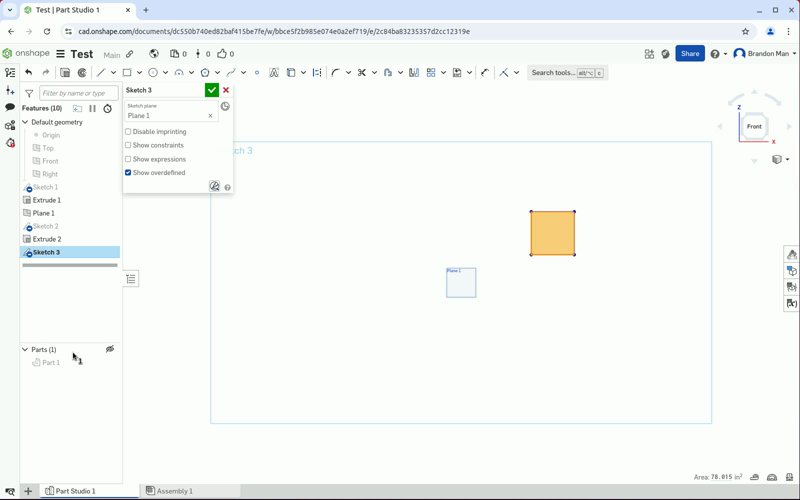
key(shift+y)
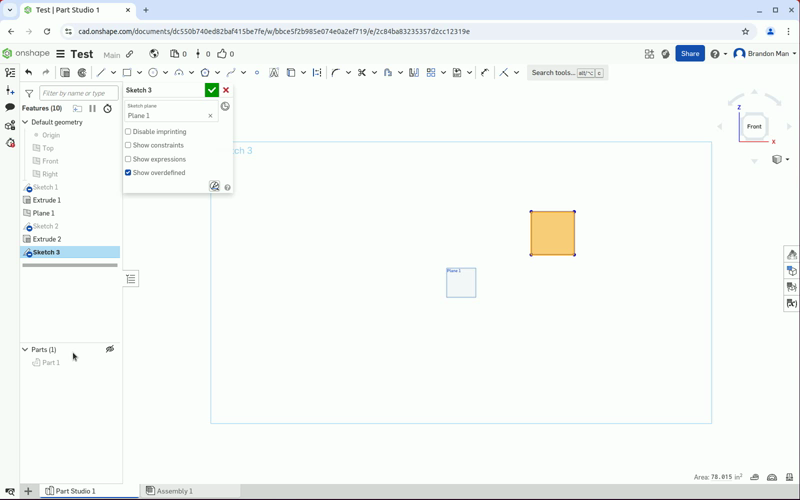
key(shift+e)
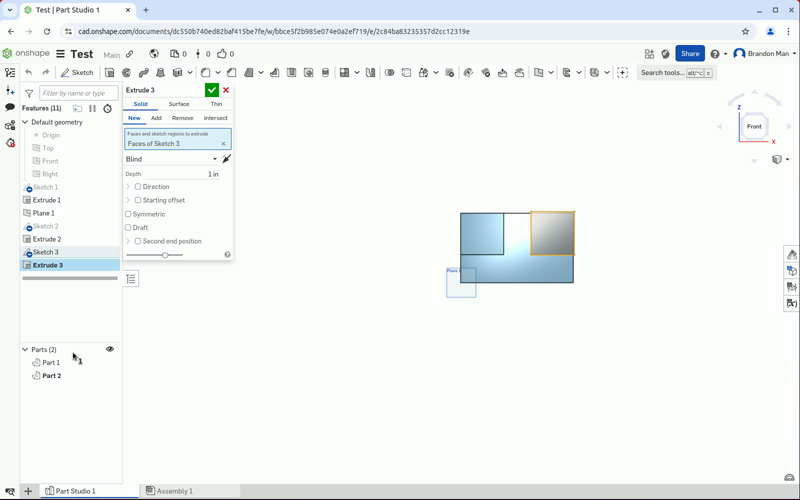
mouse_move(143, 106)
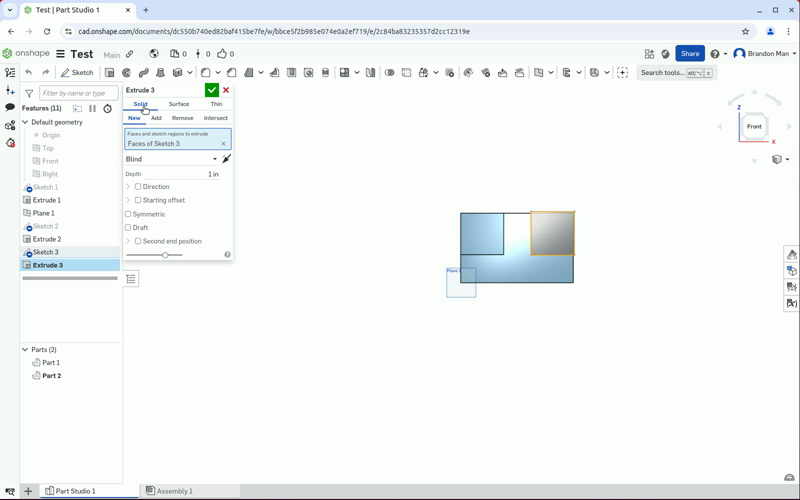
click(143, 106)
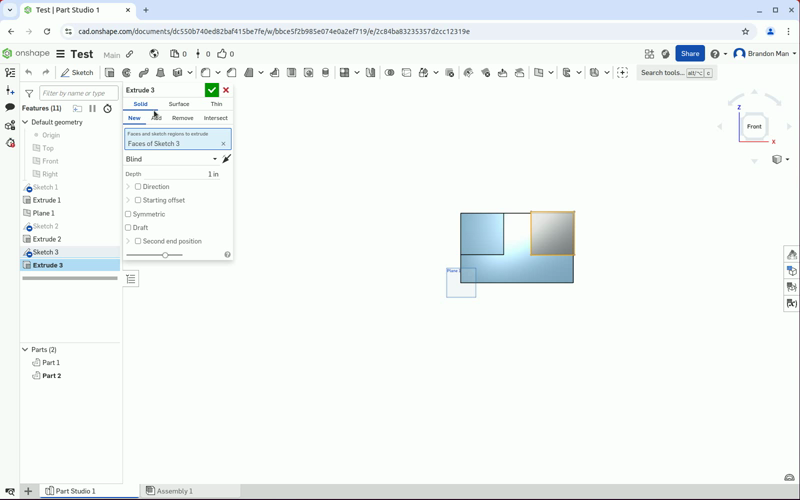
mouse_move(186, 120)
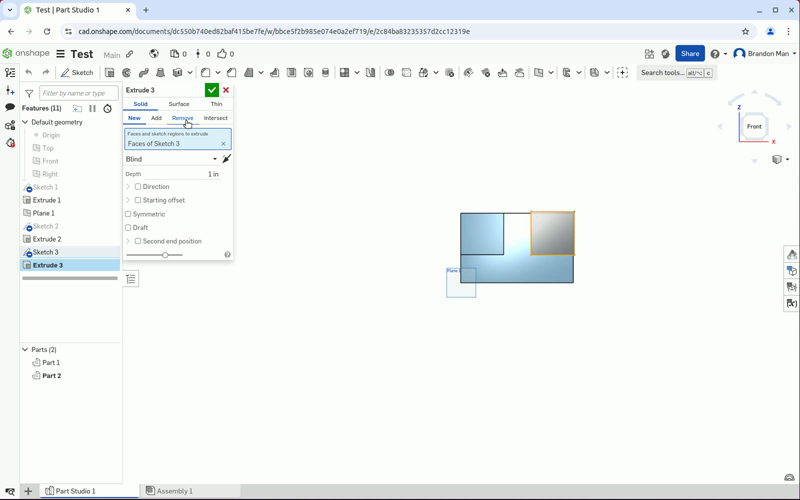
click(186, 120)
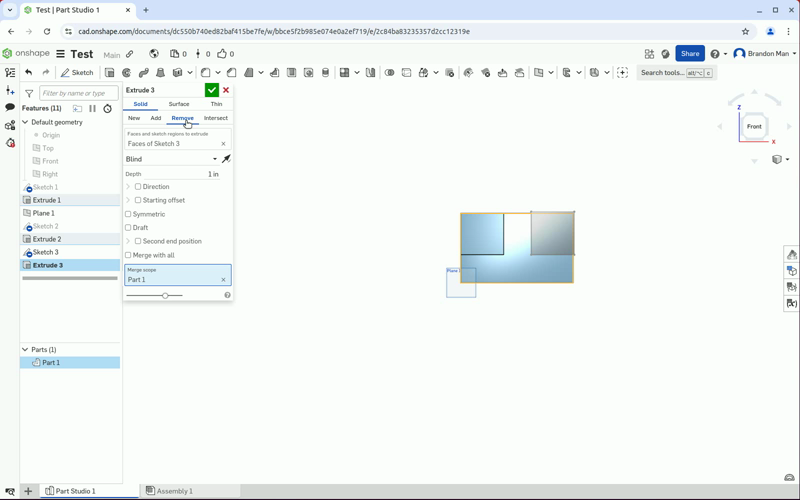
key(tab, 4)
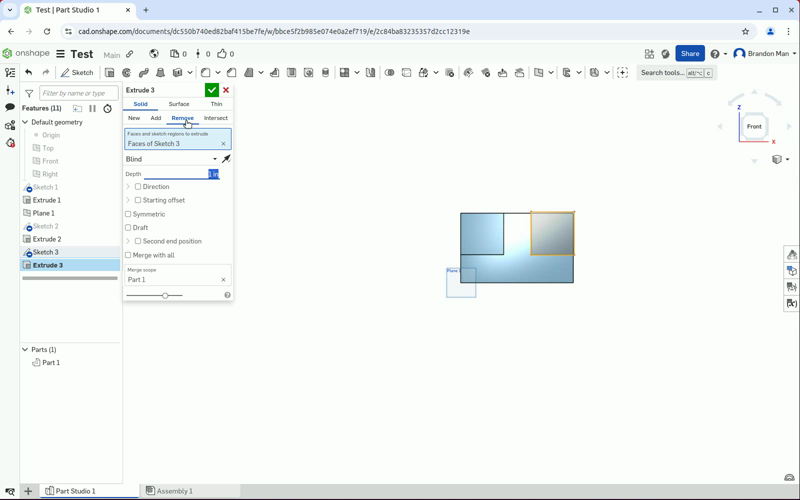
text(8.666)
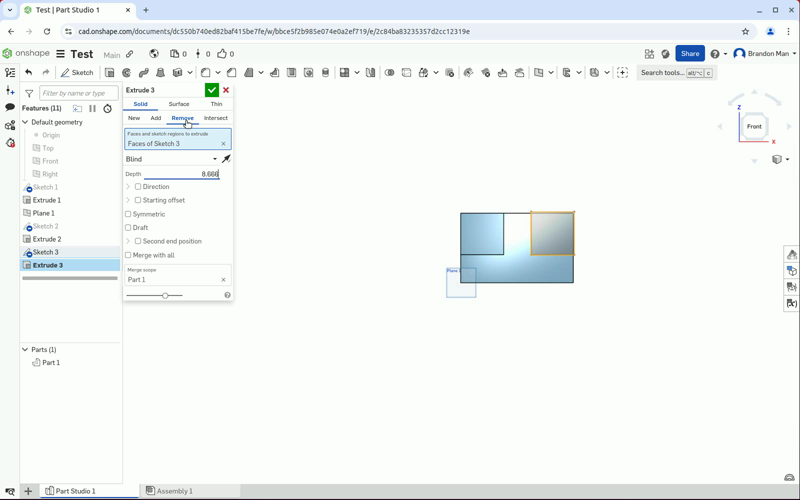
key(tab, 6)
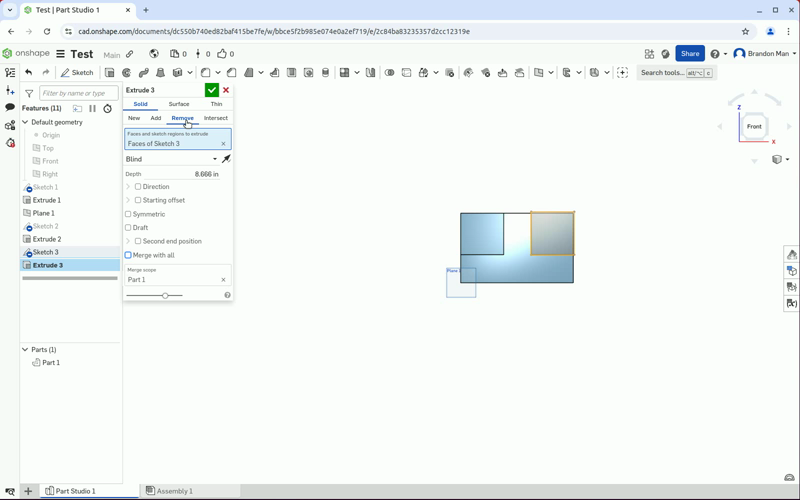
key(space)
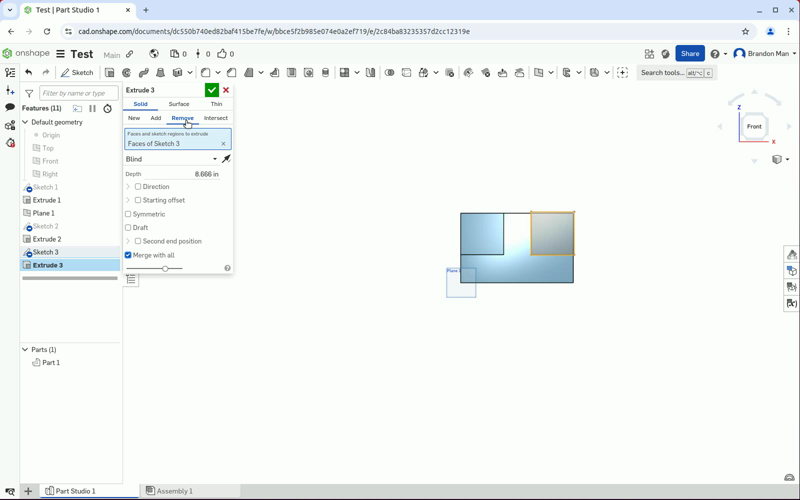
key(enter)
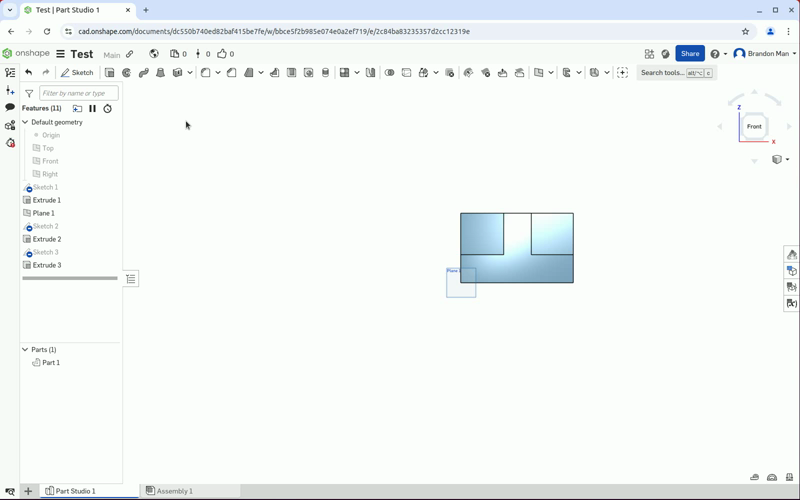
key(shift+h)
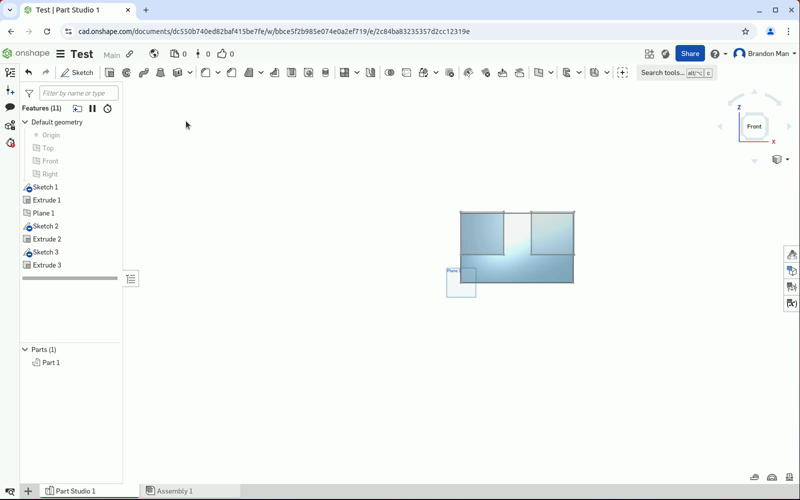
key(shift+h)
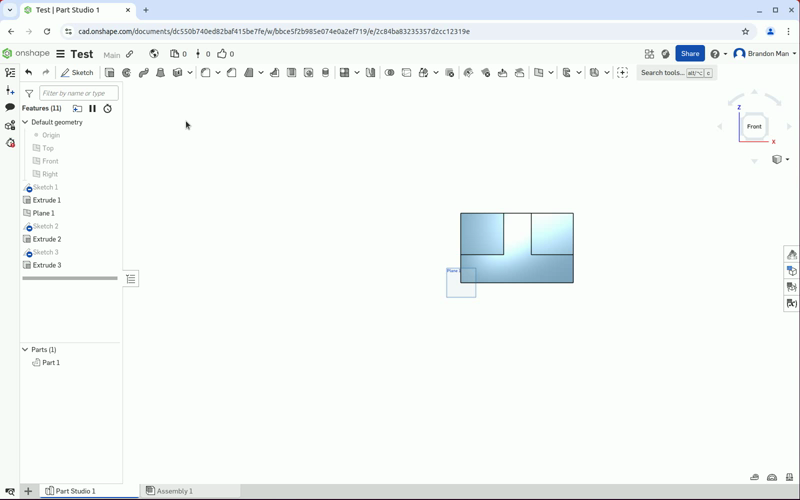
mouse_move(73, 189)
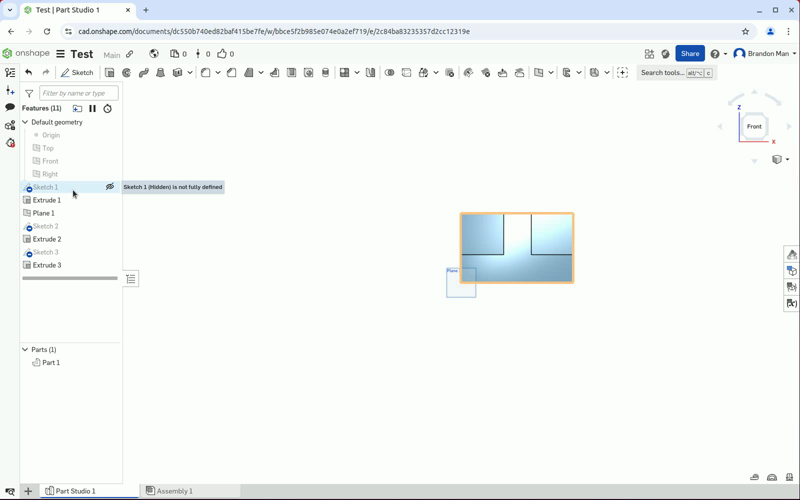
click(73, 189)
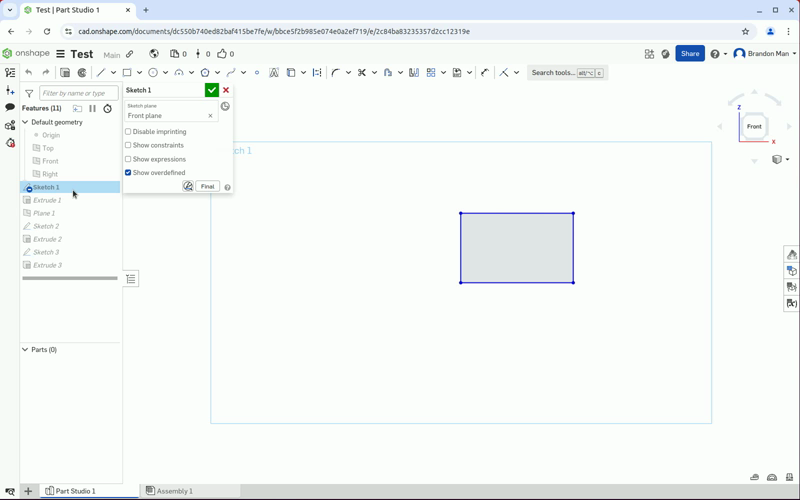
mouse_move(229, 92)
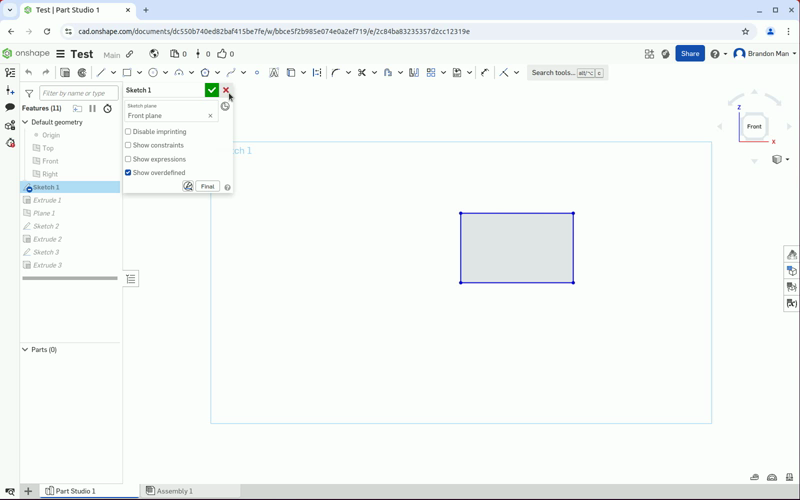
click(229, 92)
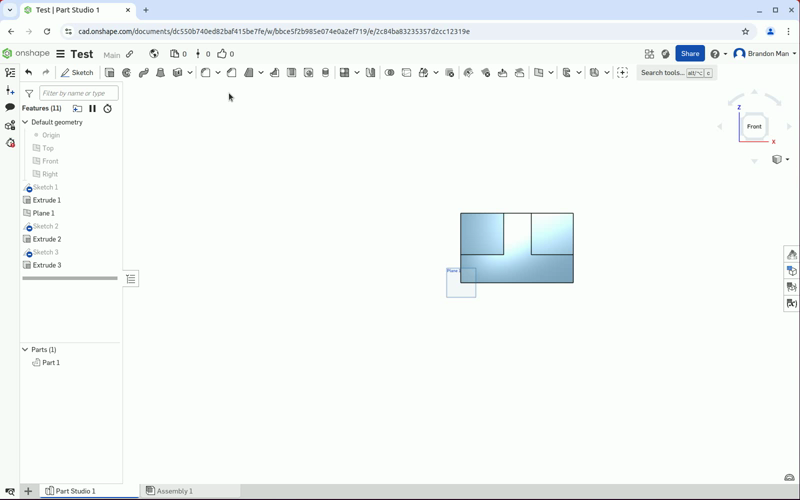
mouse_move(73, 352)
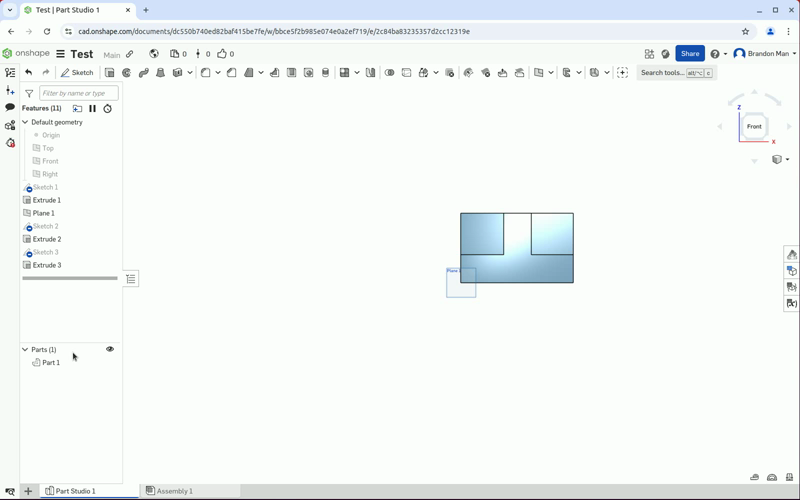
key(y)
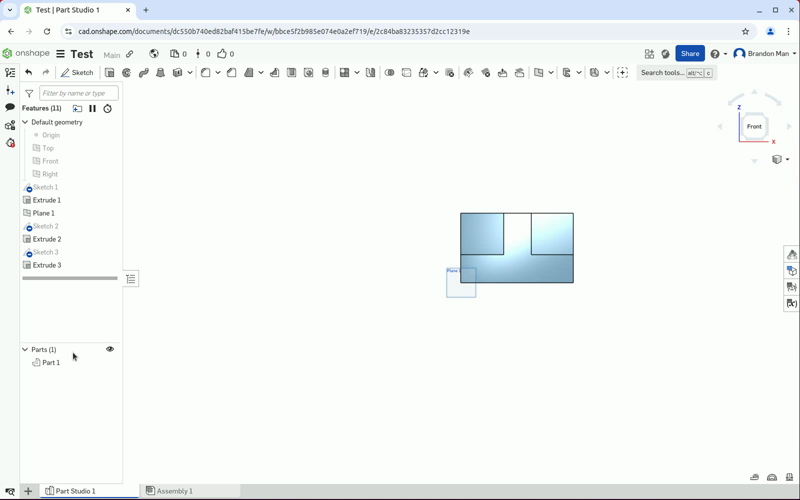
key(shift+p)
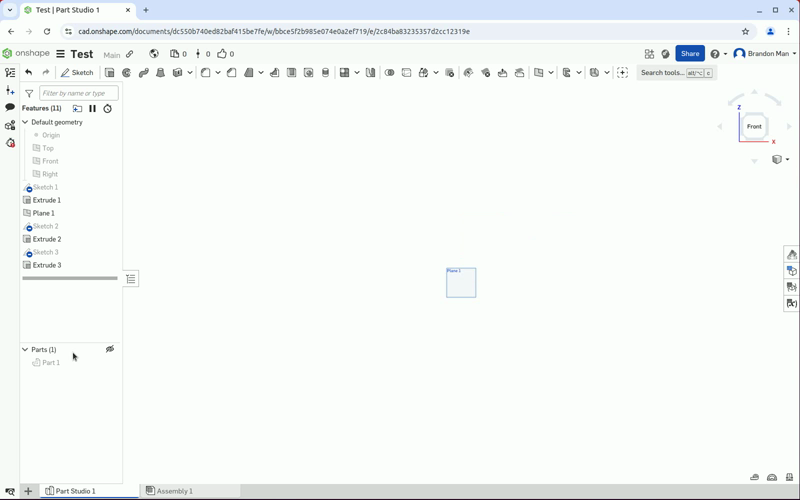
key(space)
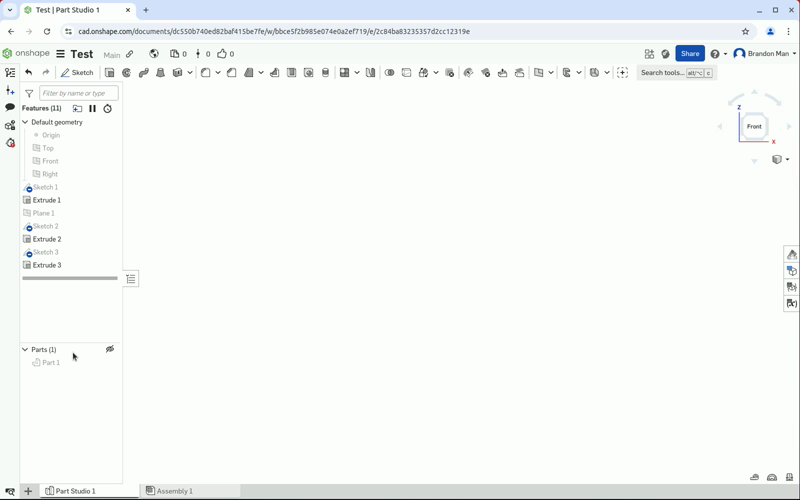
key_down(shift)
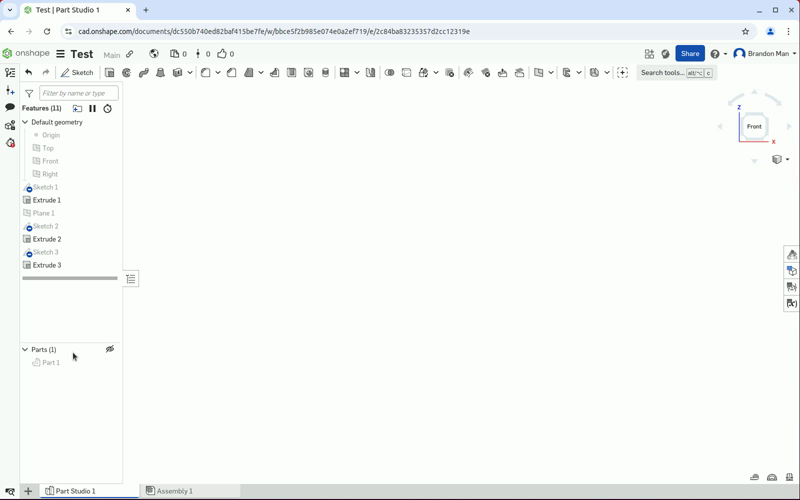
key(left)
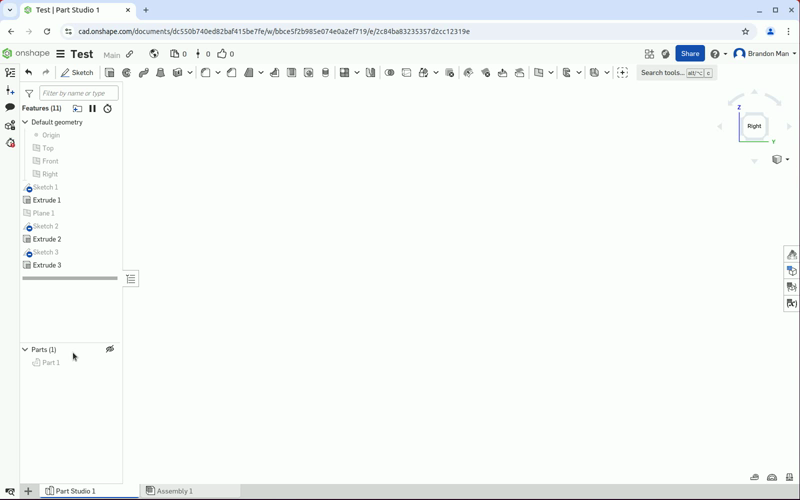
key_up(shift)
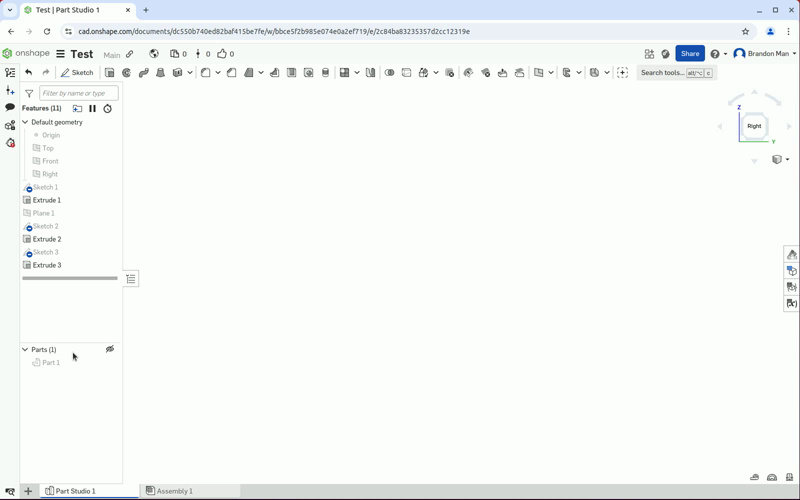
mouse_move(73, 352)
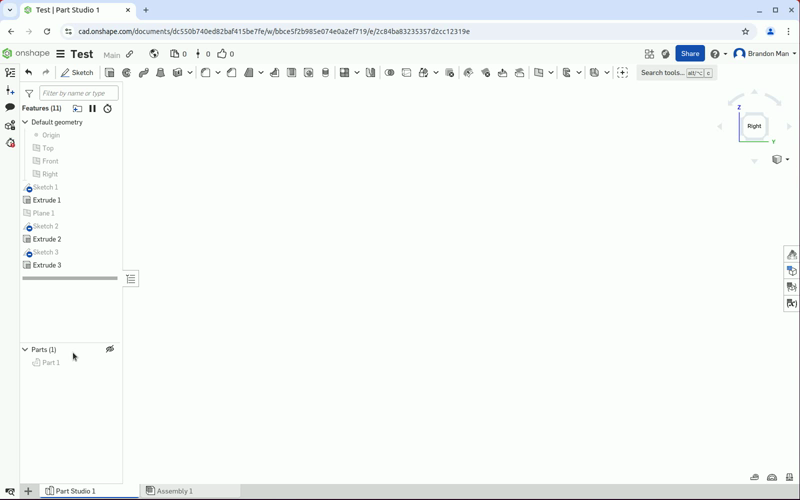
key(shift+y)
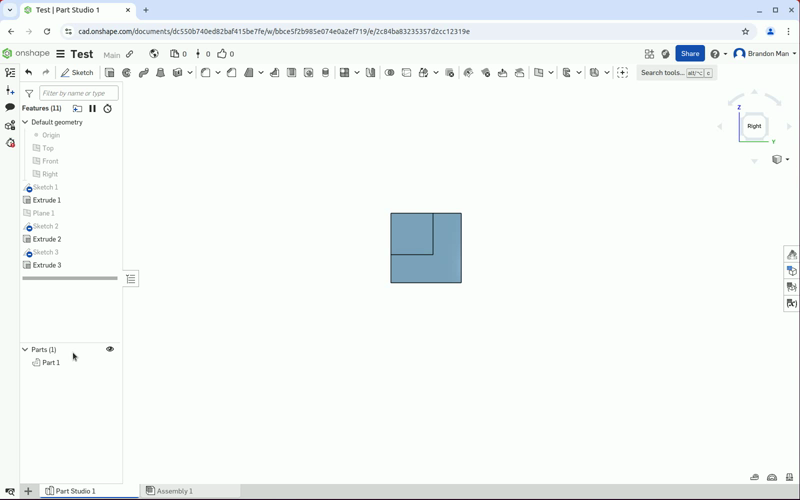
mouse_move(541, 75)
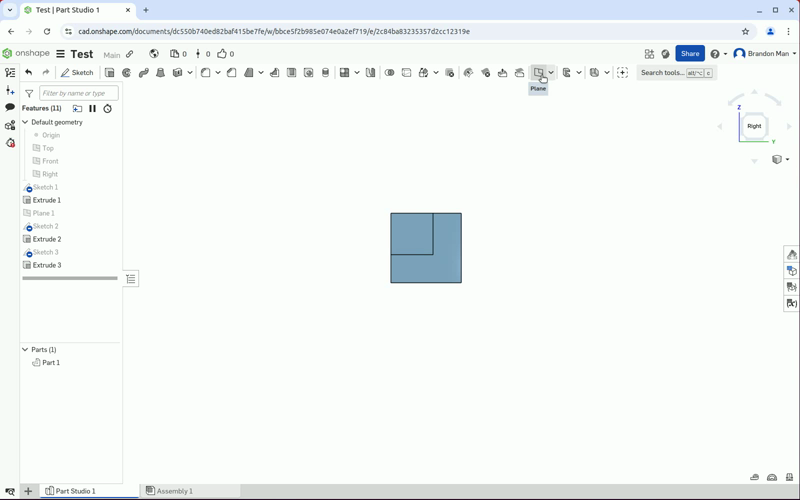
click(541, 75)
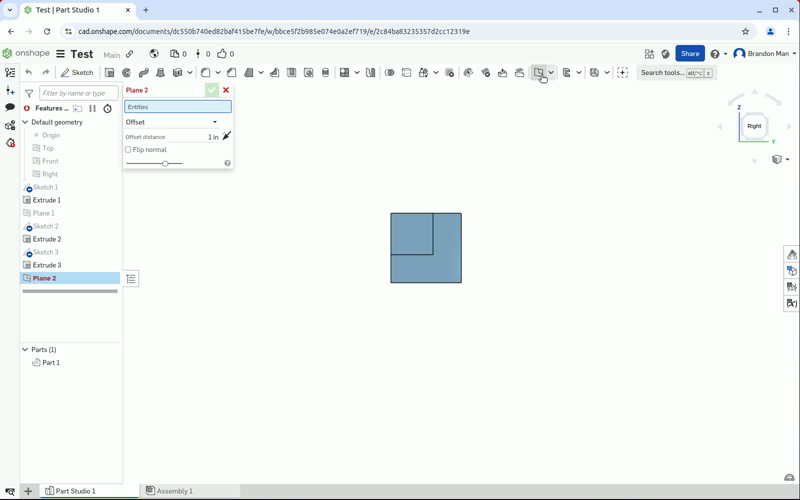
mouse_move(73, 176)
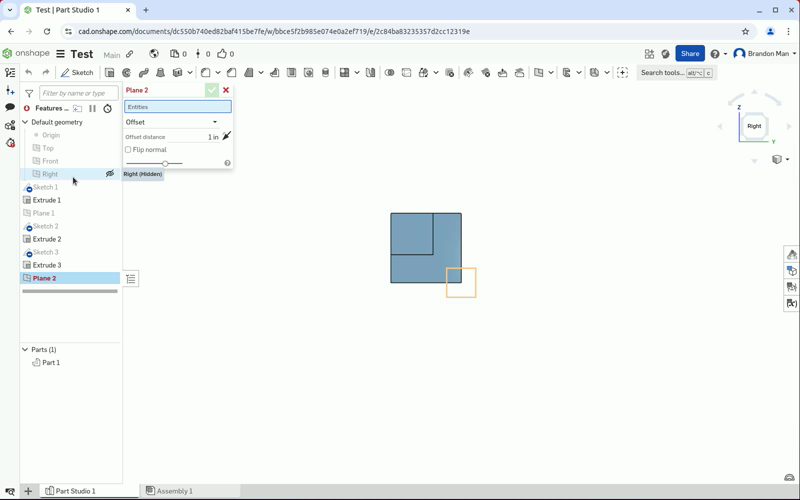
click(73, 176)
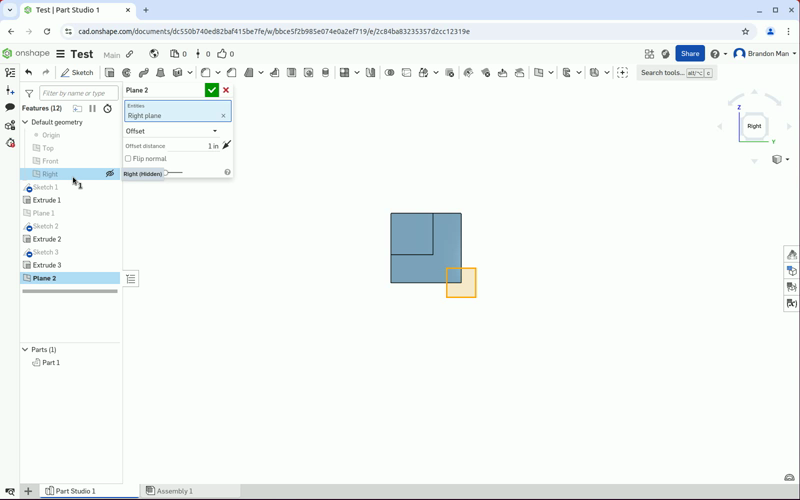
key(tab, 2)
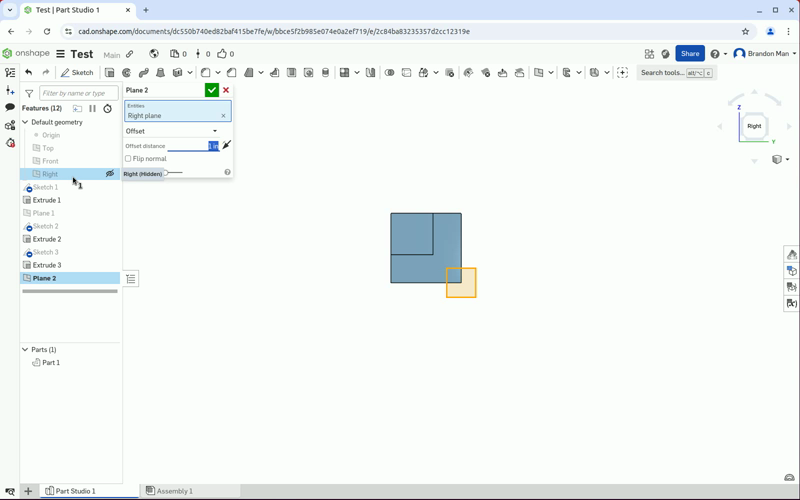
text(14.45)
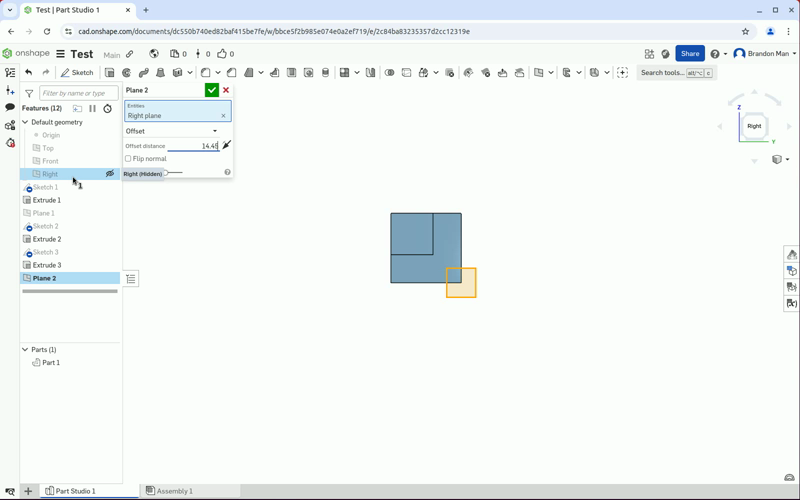
key(enter, 2)
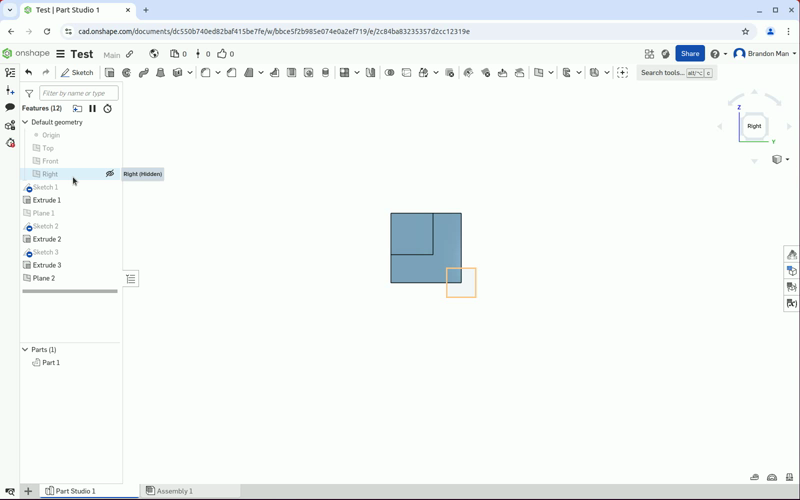
key(shift+s)
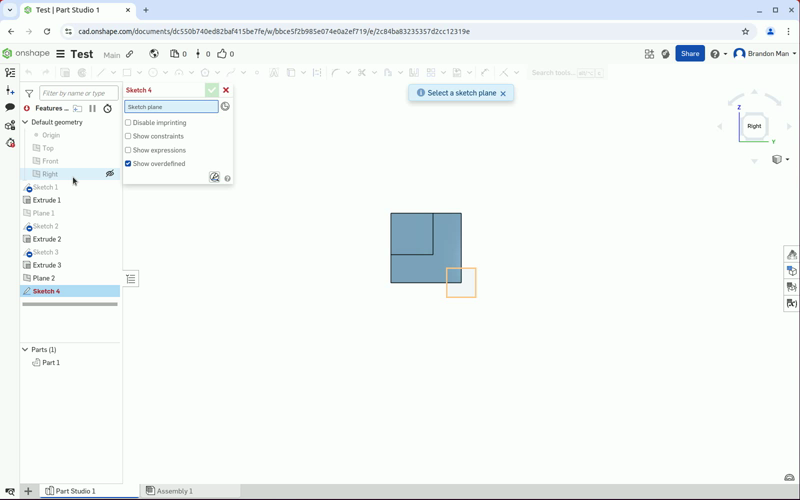
mouse_move(73, 280)
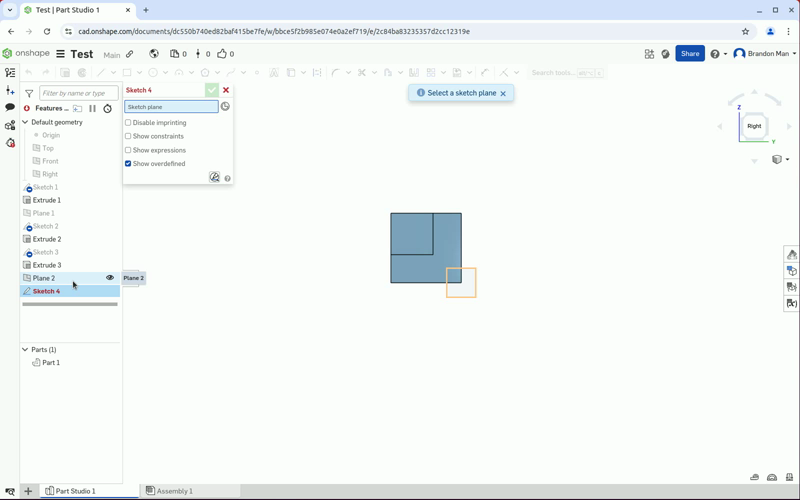
click(73, 280)
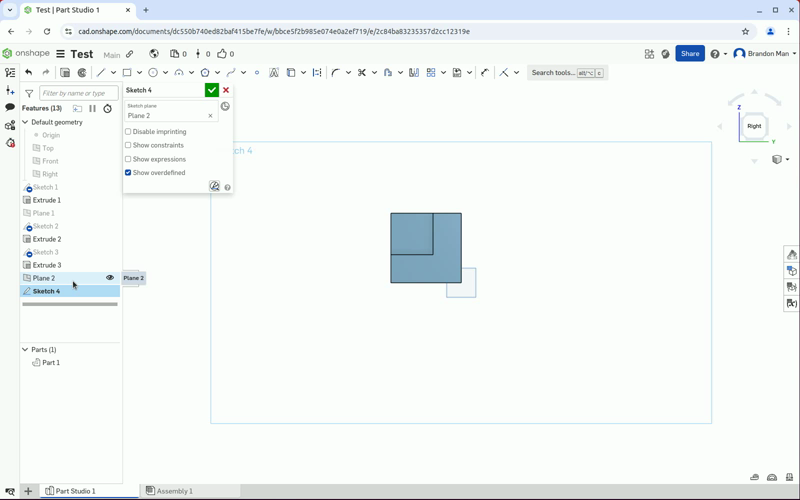
mouse_move(73, 352)
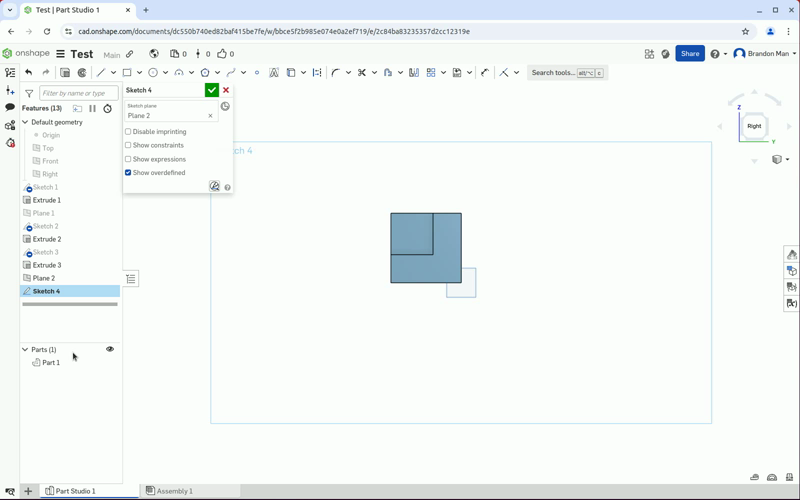
key(y)
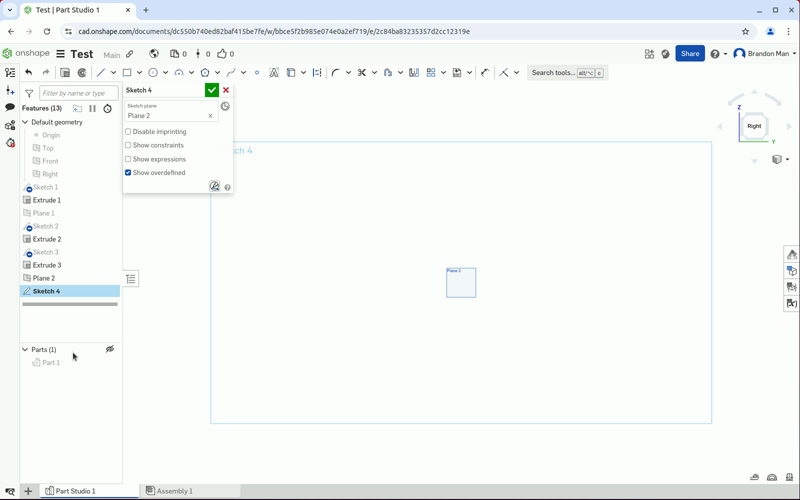
key(l)
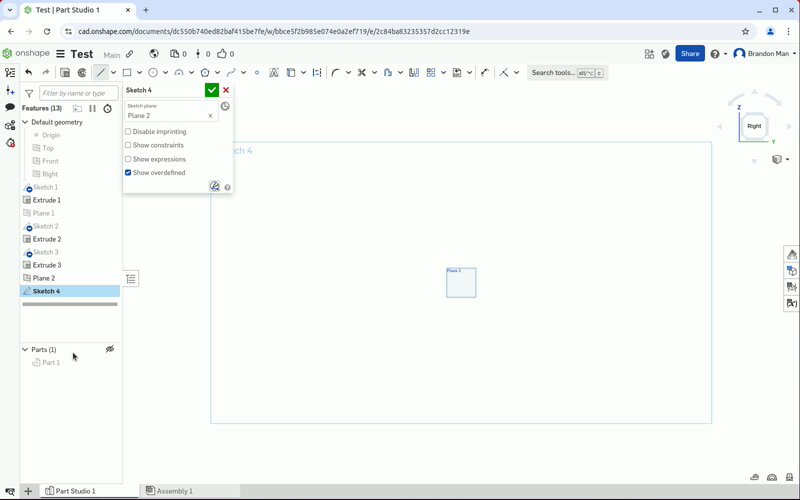
key_down(shift)
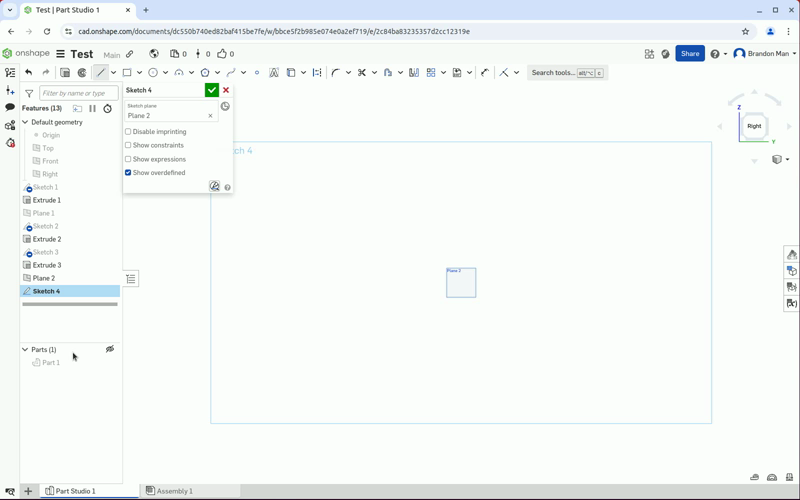
mouse_move(390, 254)
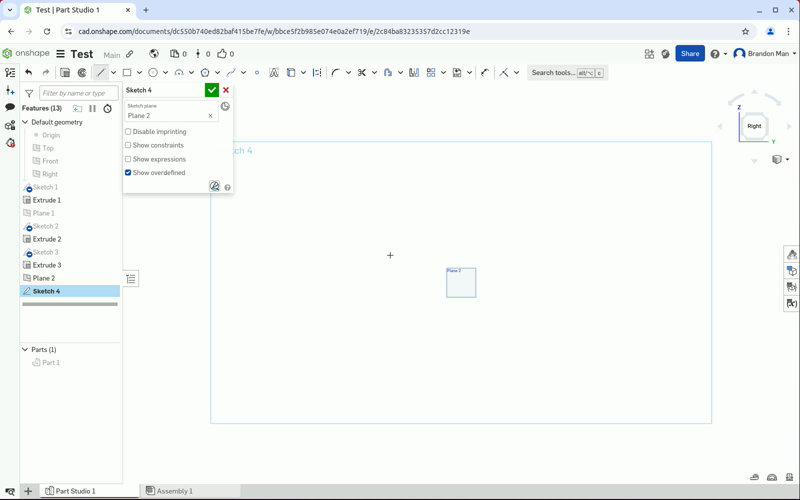
click(390, 254)
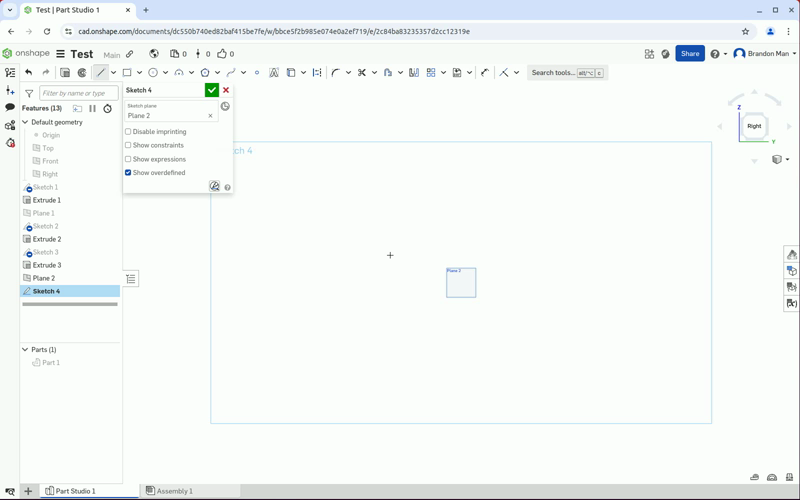
key_up(shift)
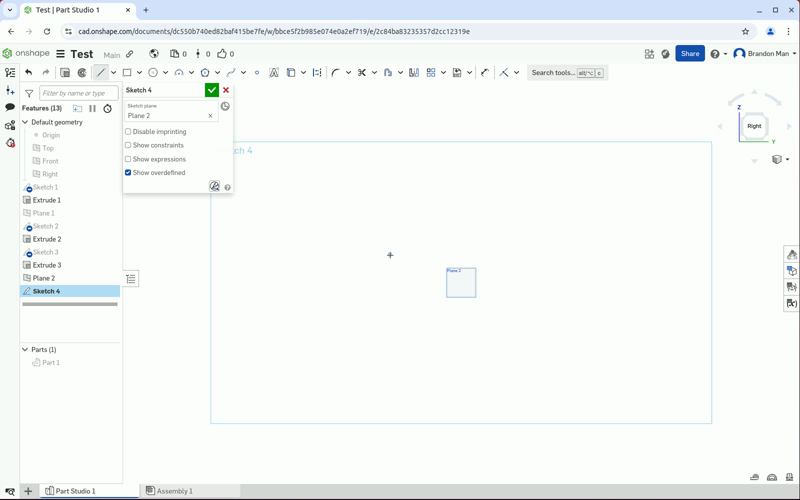
key_down(shift)
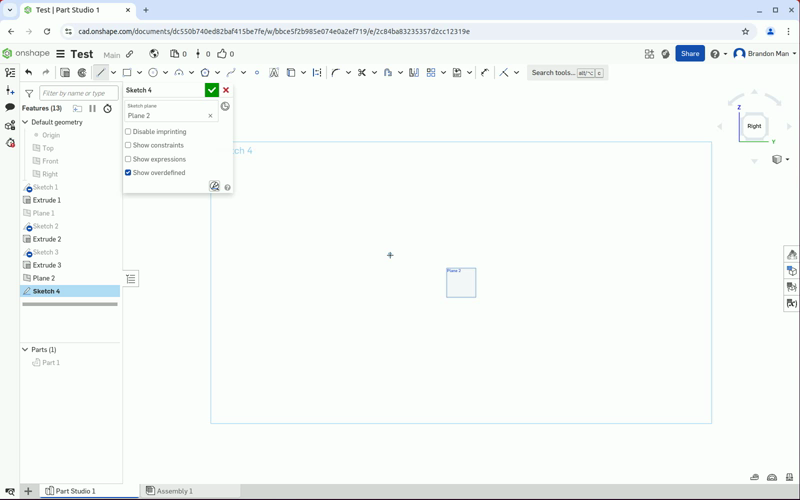
mouse_move(433, 211)
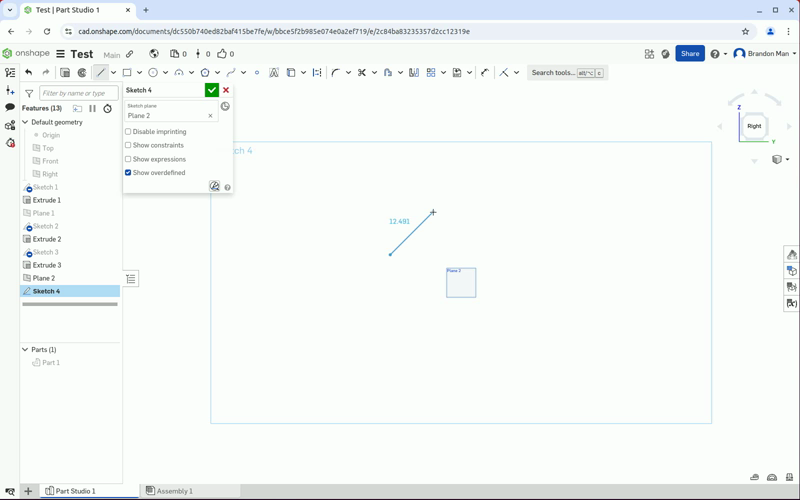
click(433, 211)
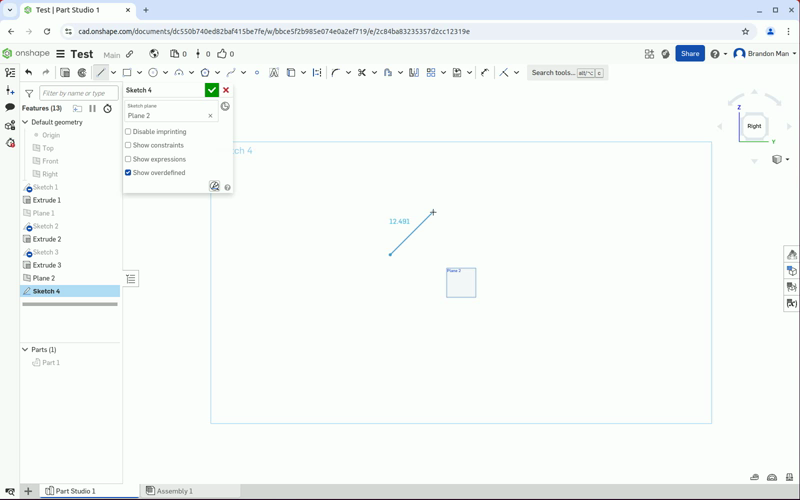
key_up(shift)
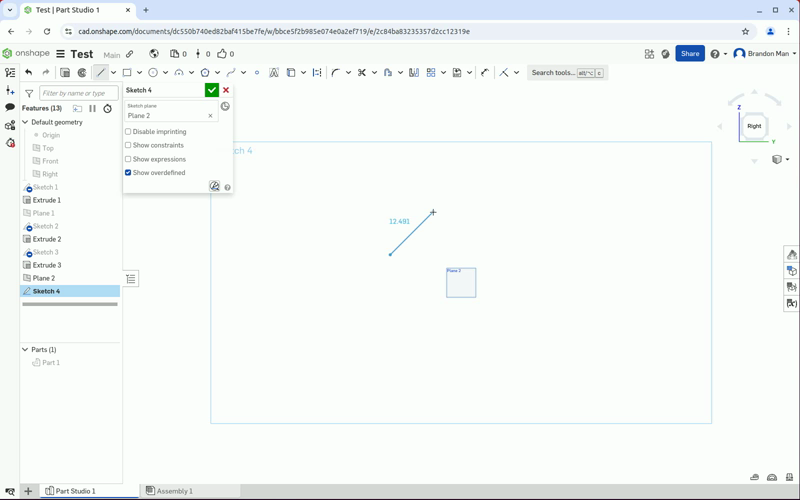
key_down(shift)
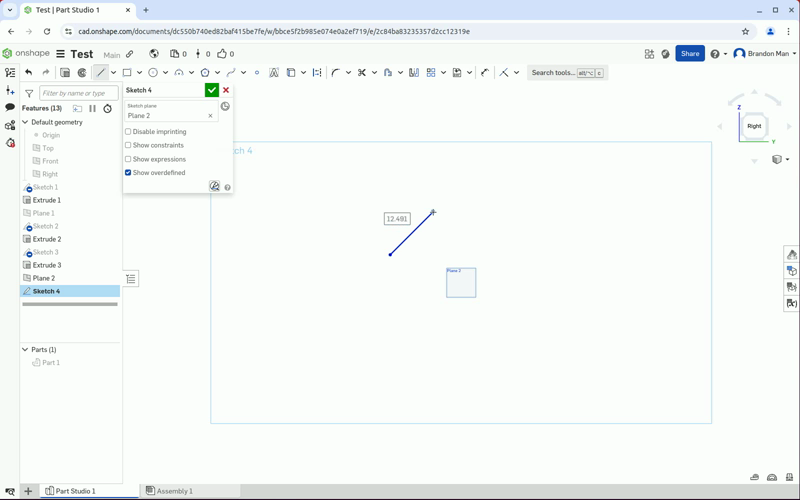
mouse_move(463, 211)
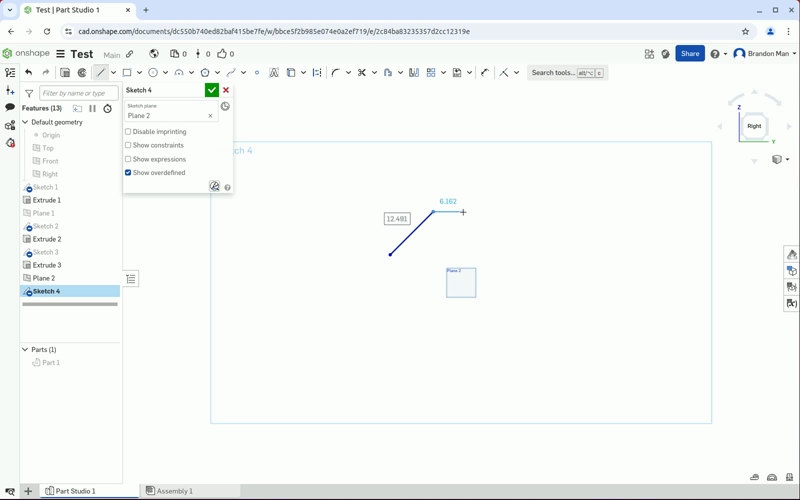
mouse_move(390, 211)
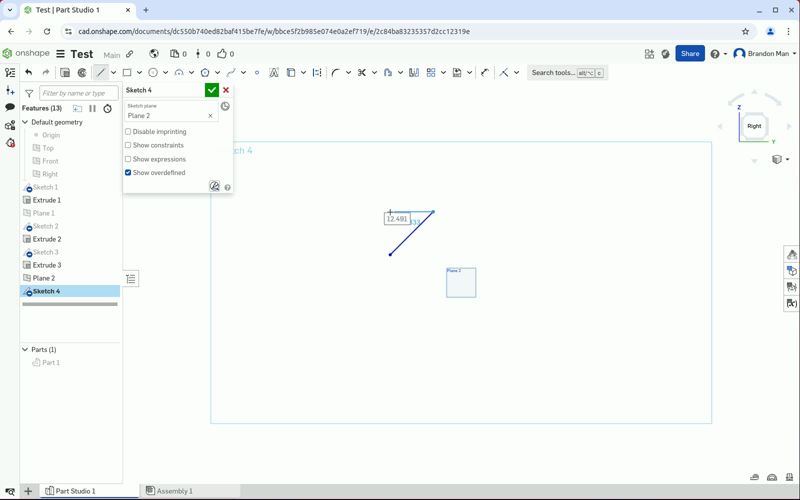
click(390, 211)
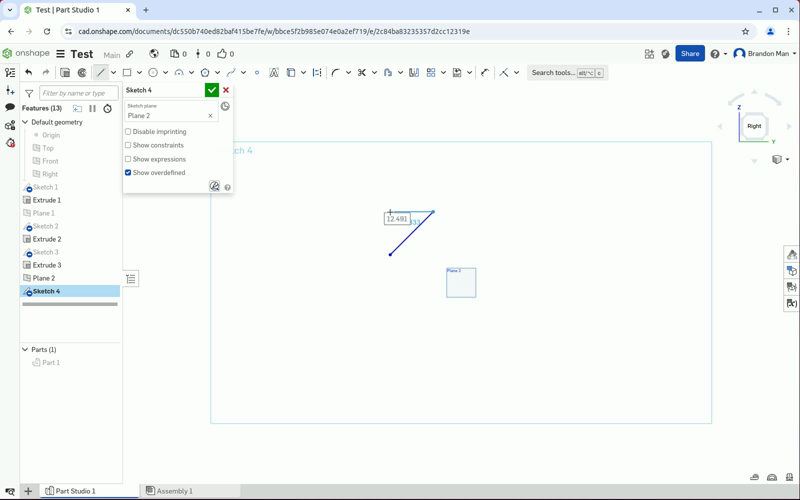
key_up(shift)
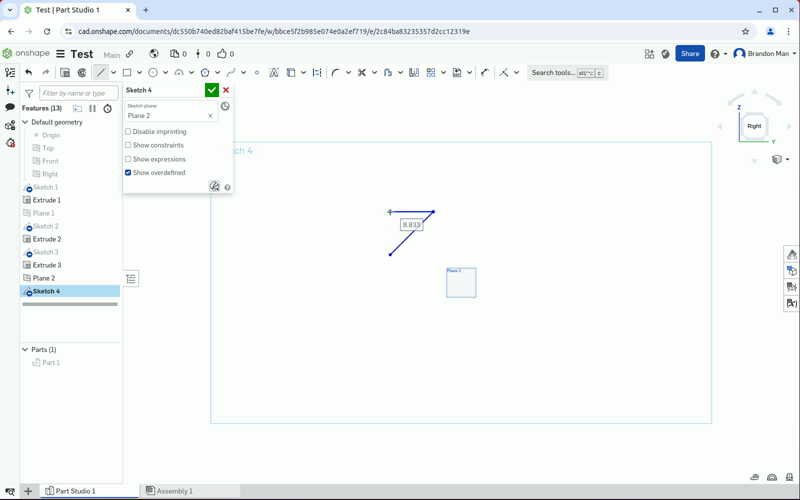
mouse_move(420, 211)
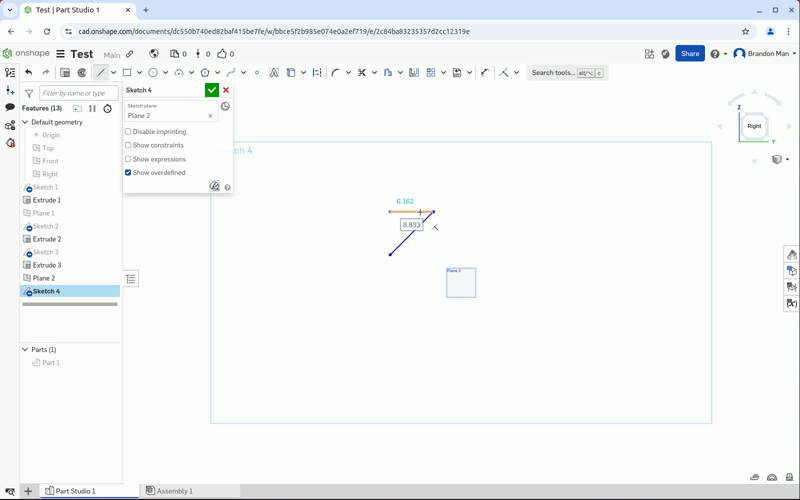
key_down(shift)
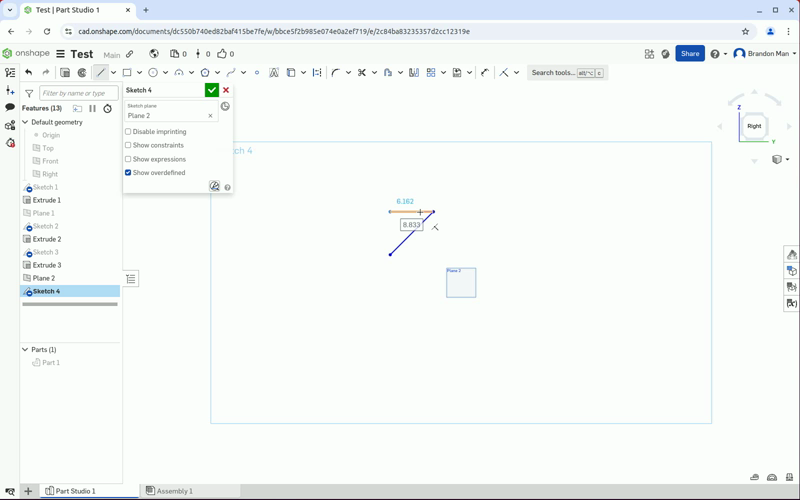
mouse_move(390, 254)
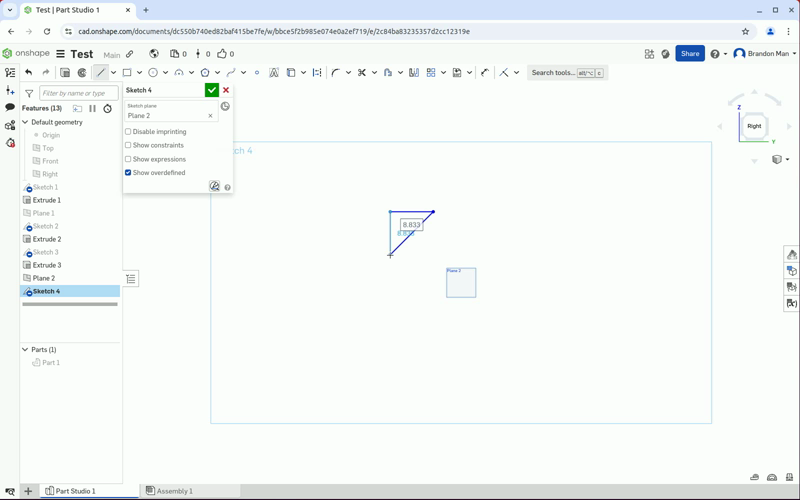
key_up(shift)
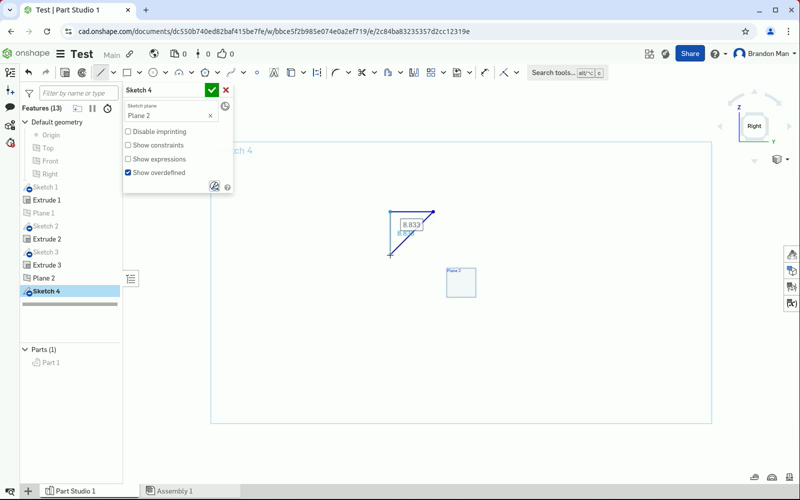
click(390, 254)
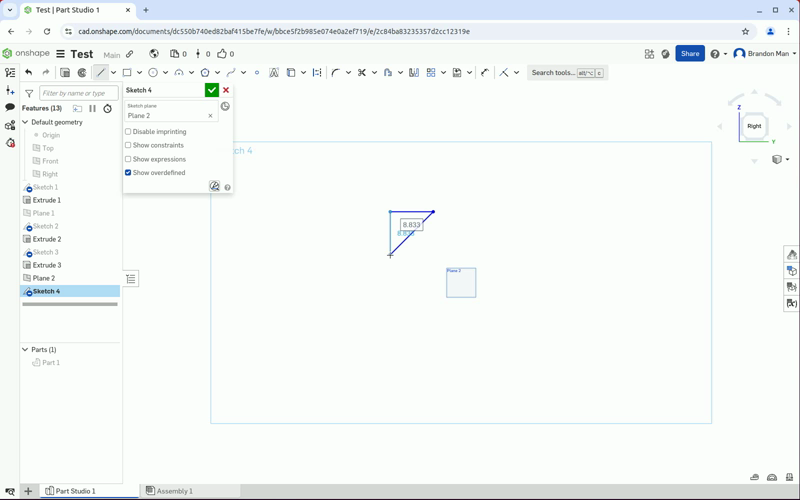
key(esc)
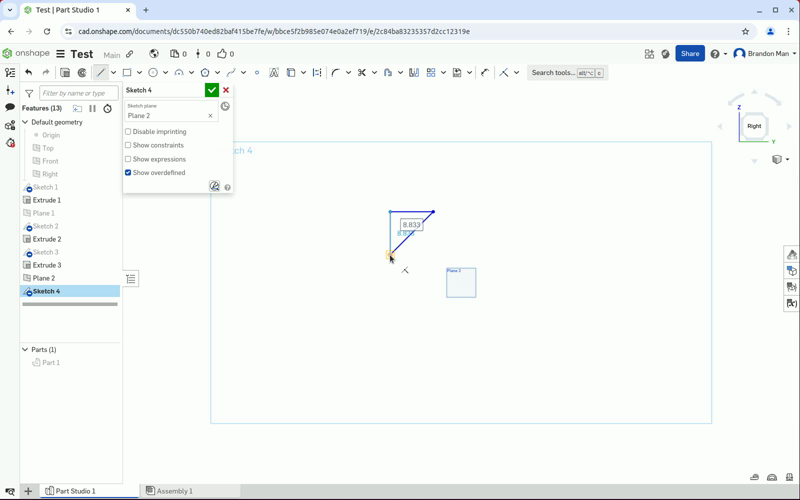
mouse_move(394, 226)
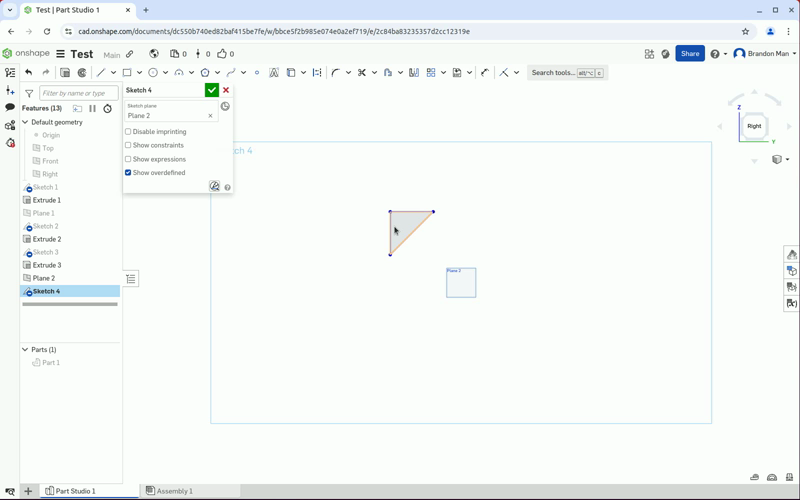
scroll(6)
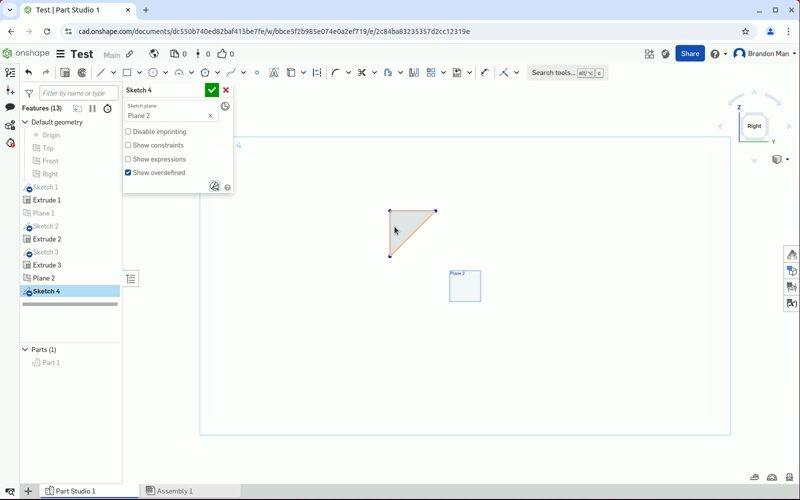
scroll(6)
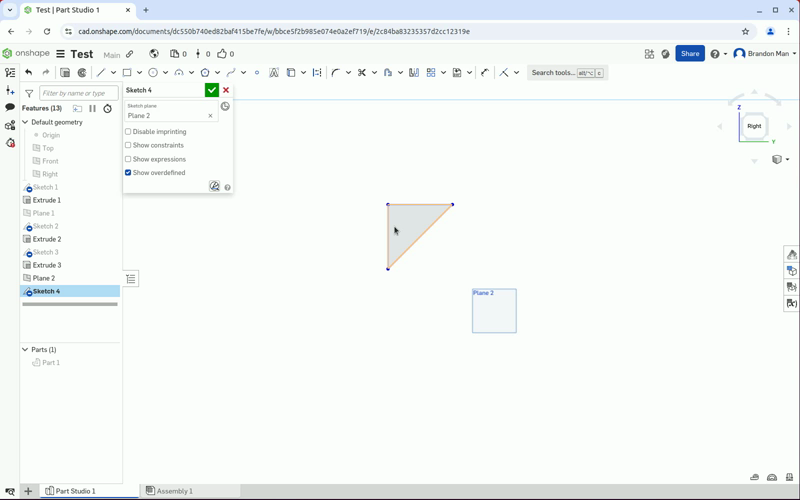
scroll(6)
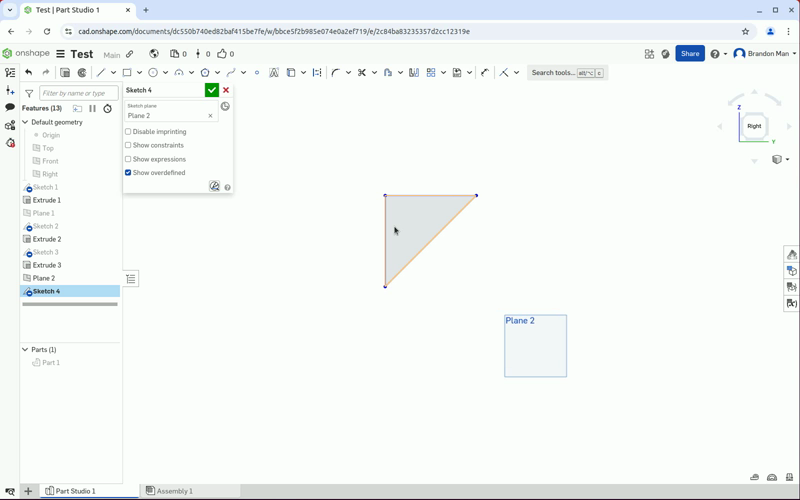
scroll(6)
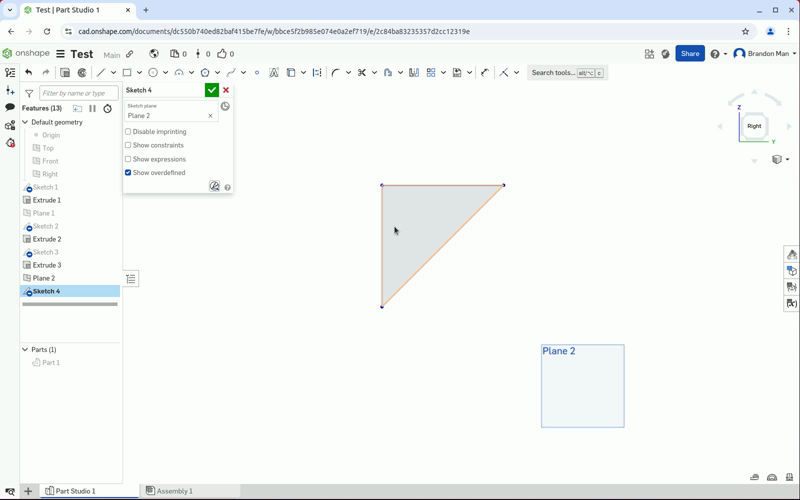
scroll(6)
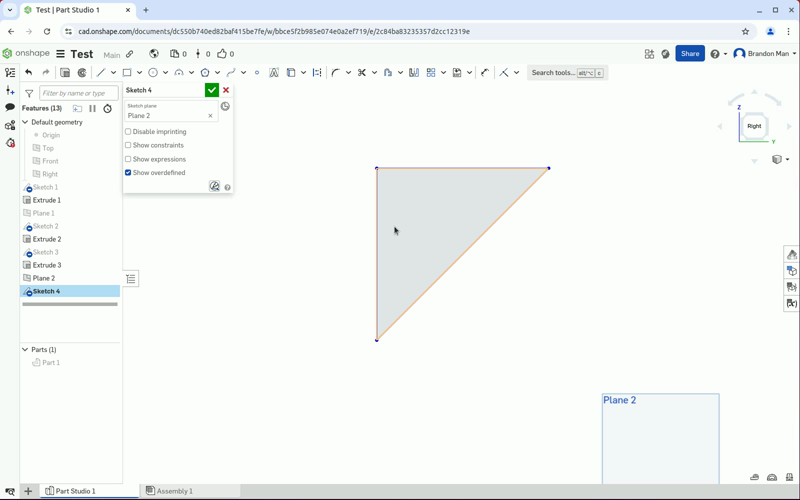
scroll(6)
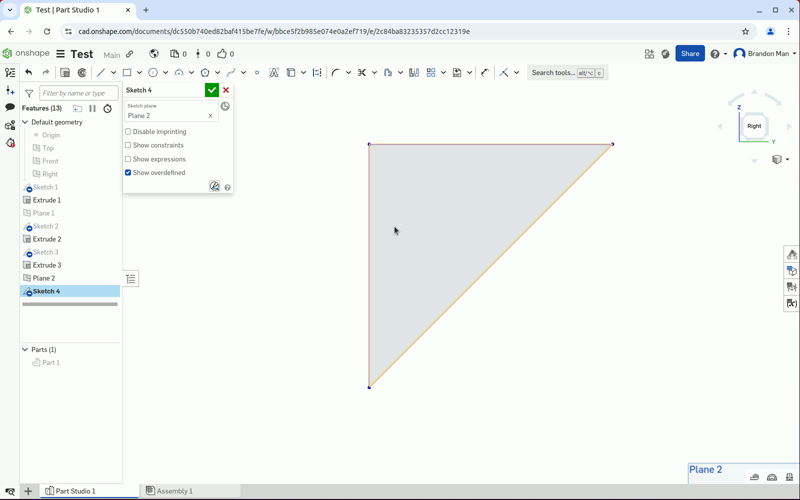
scroll(6)
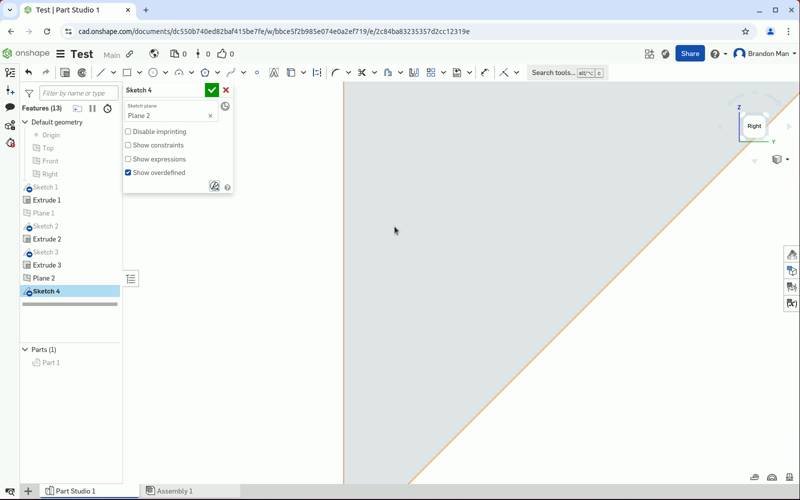
click(394, 226)
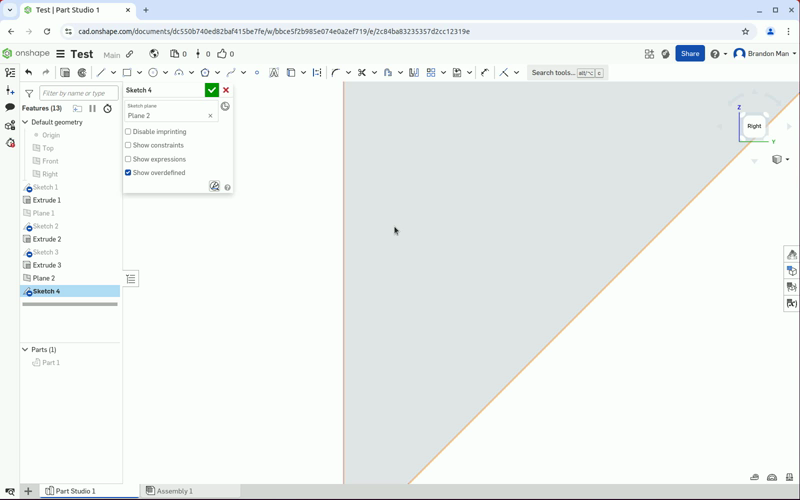
scroll(-6)
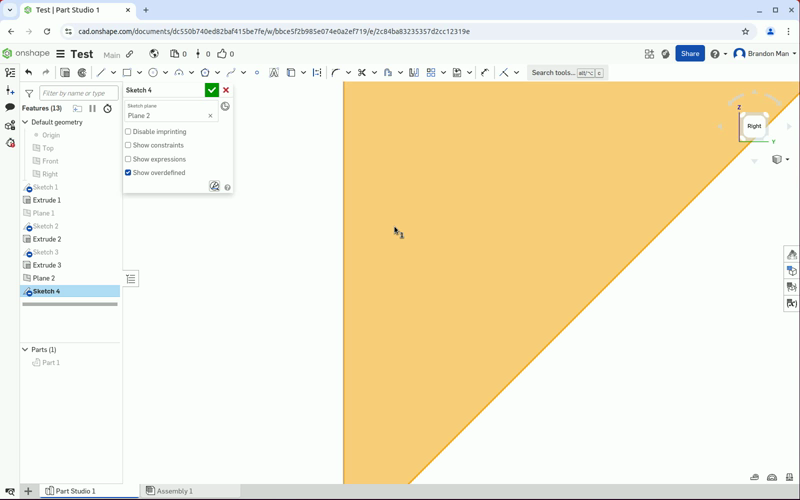
scroll(-6)
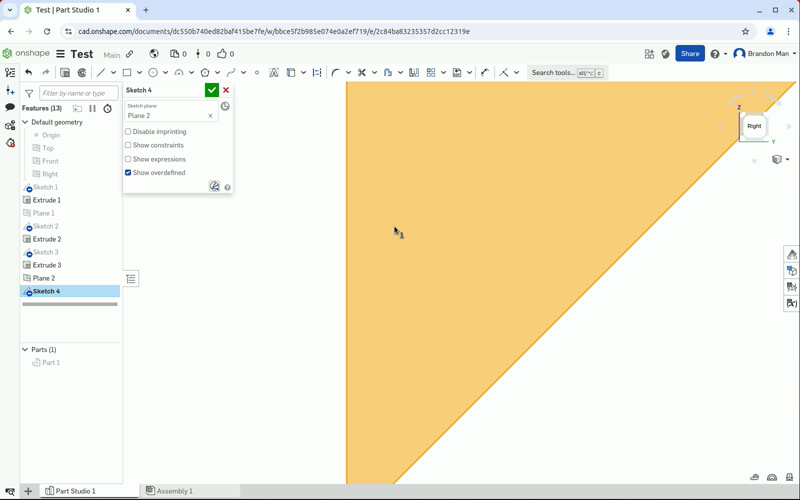
scroll(-6)
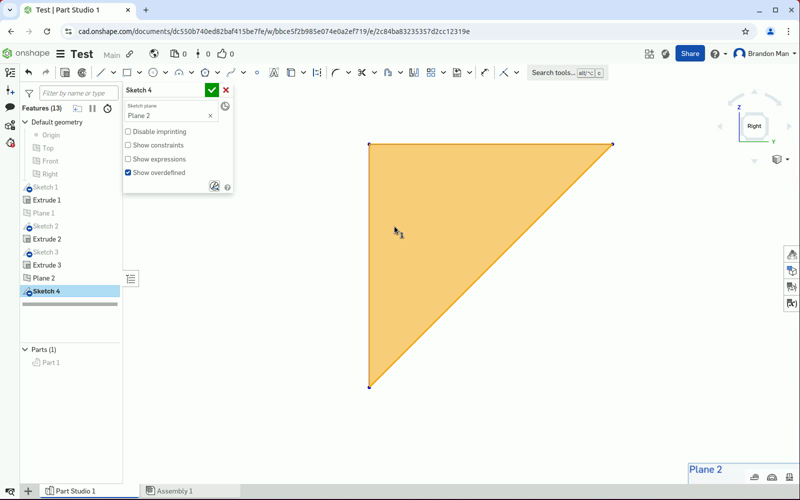
scroll(-6)
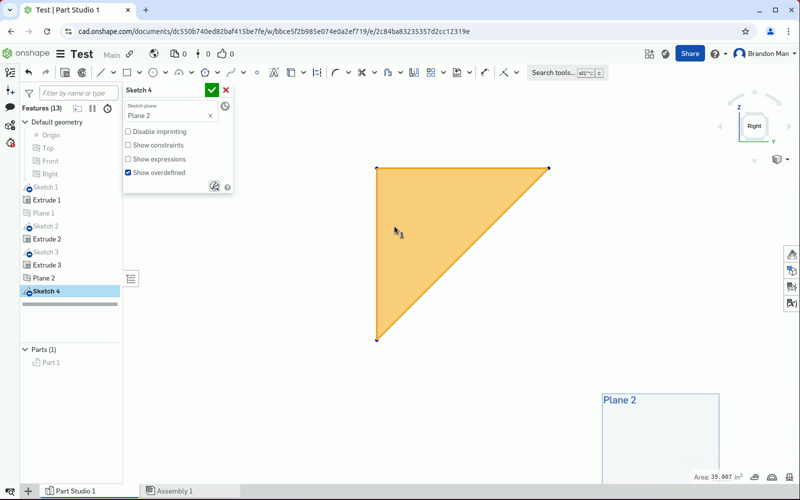
scroll(-6)
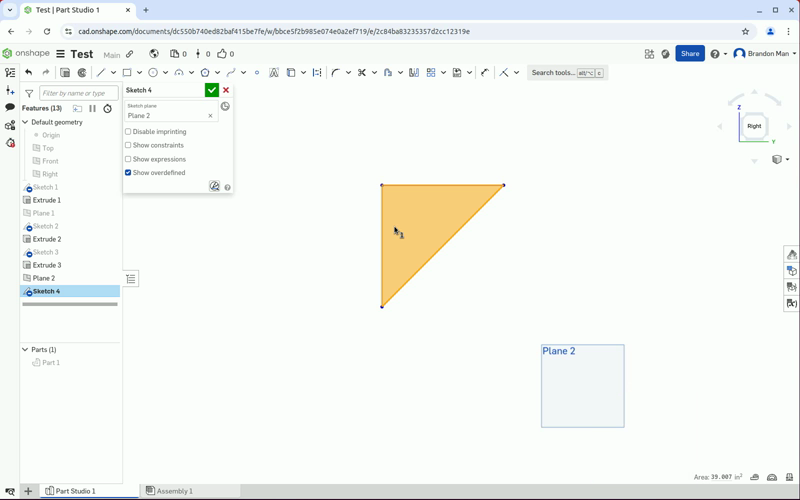
scroll(-6)
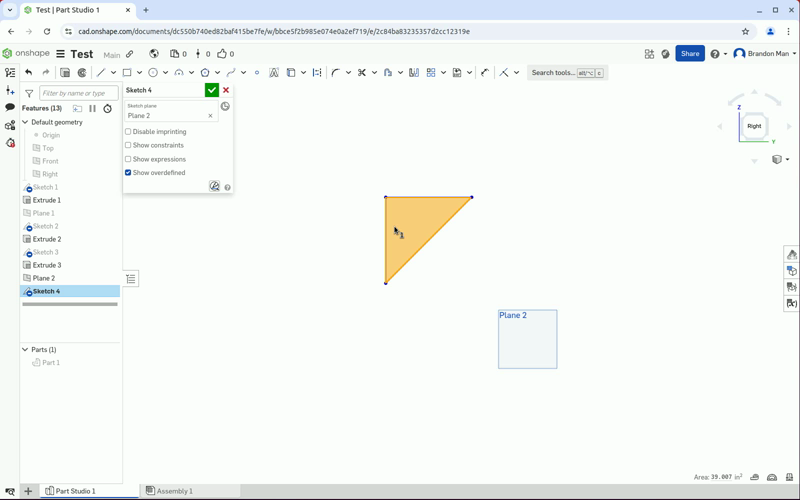
scroll(-6)
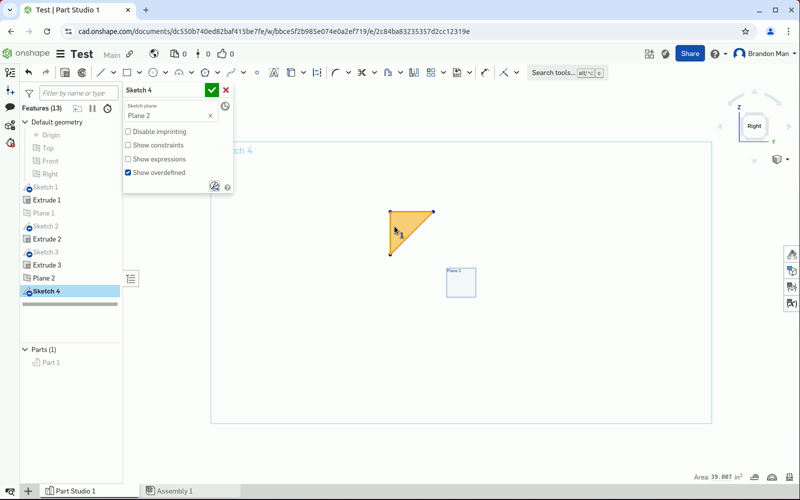
mouse_move(73, 352)
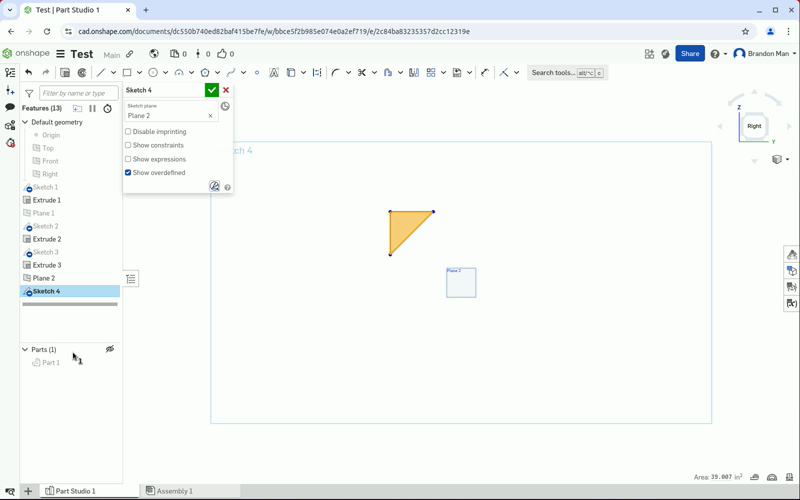
key(shift+y)
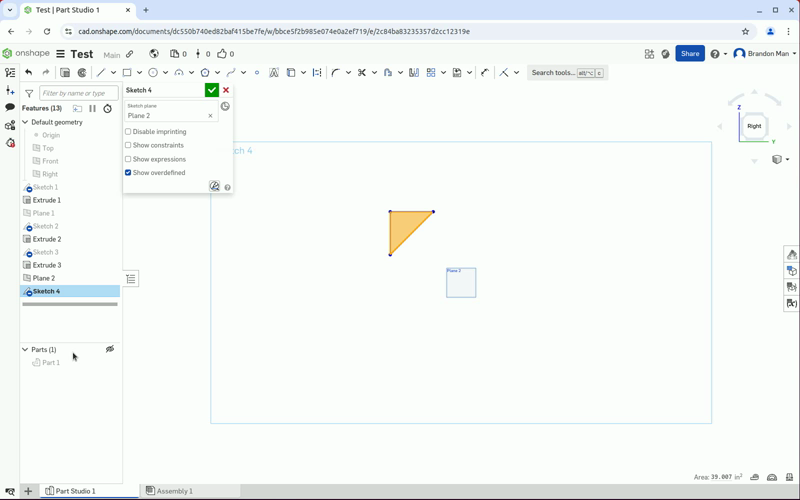
key(shift+e)
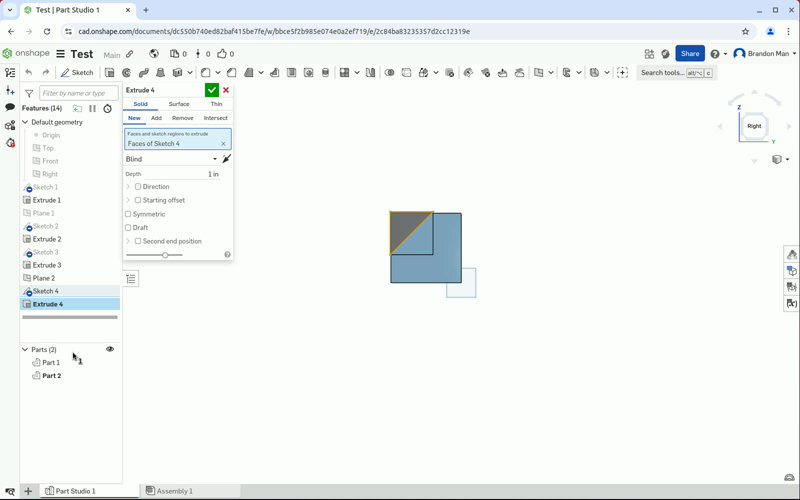
mouse_move(143, 106)
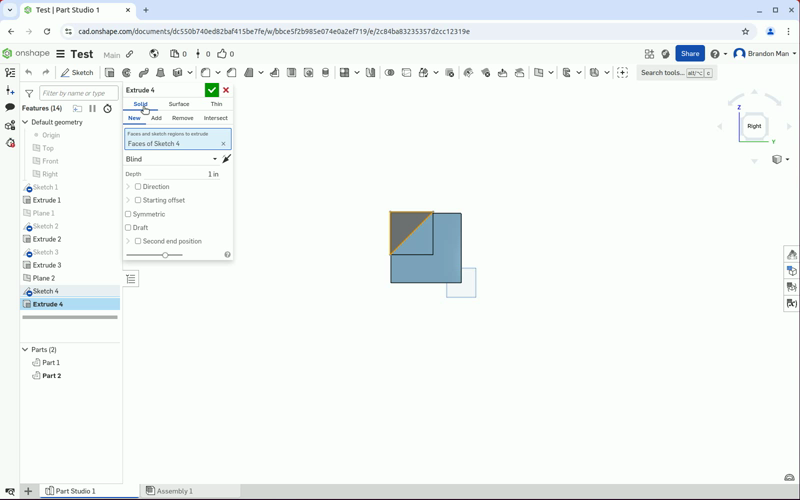
click(143, 106)
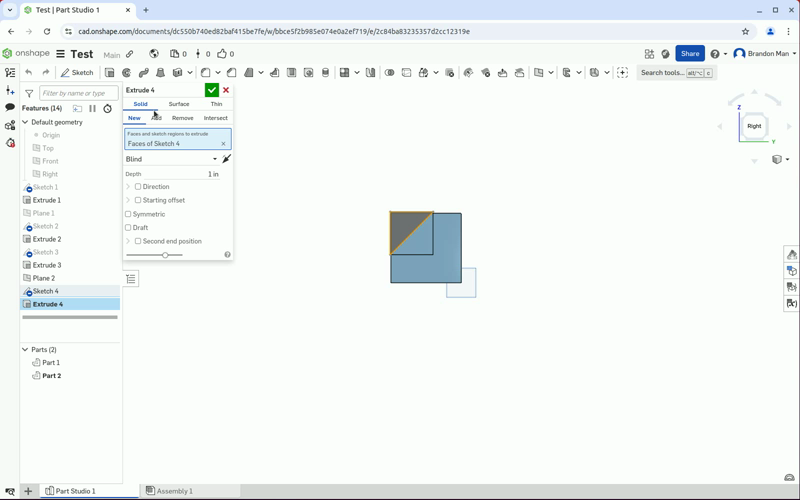
mouse_move(186, 120)
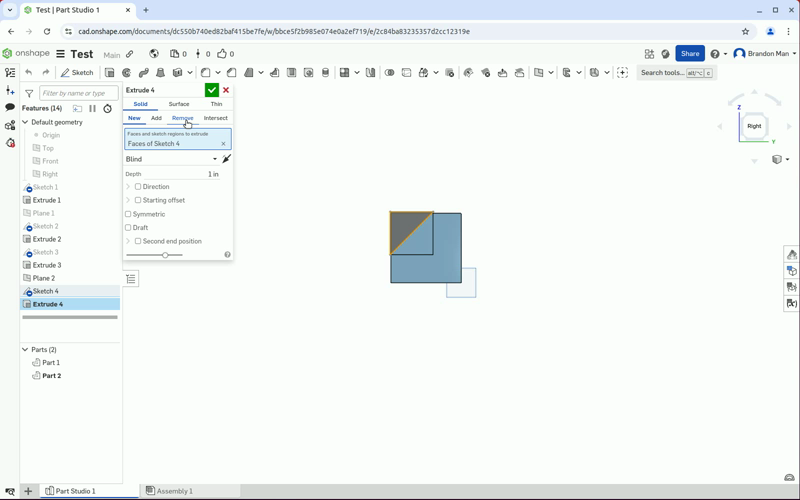
click(186, 120)
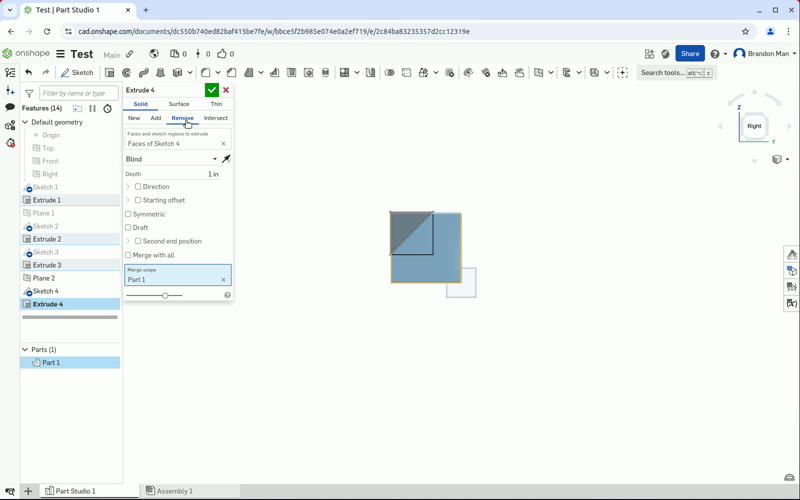
key(tab, 4)
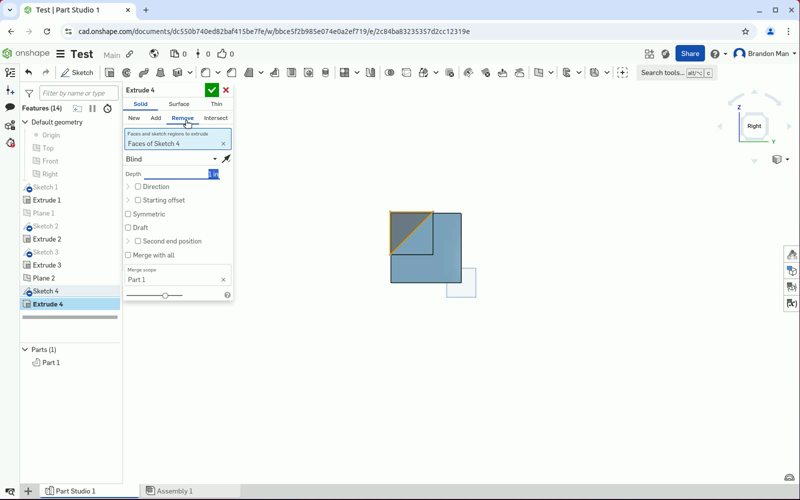
text(5.777)
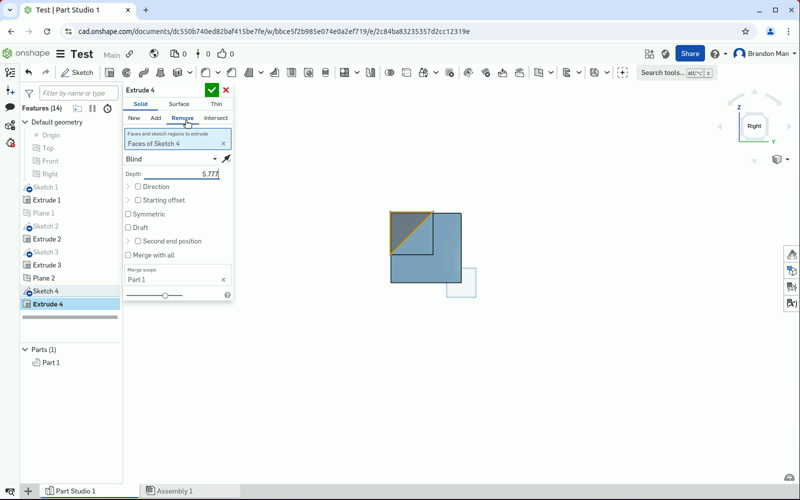
key(tab, 6)
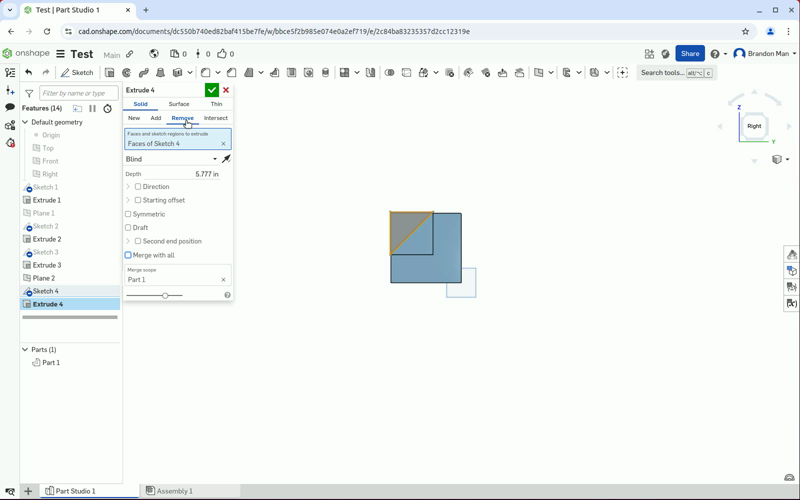
key(space)
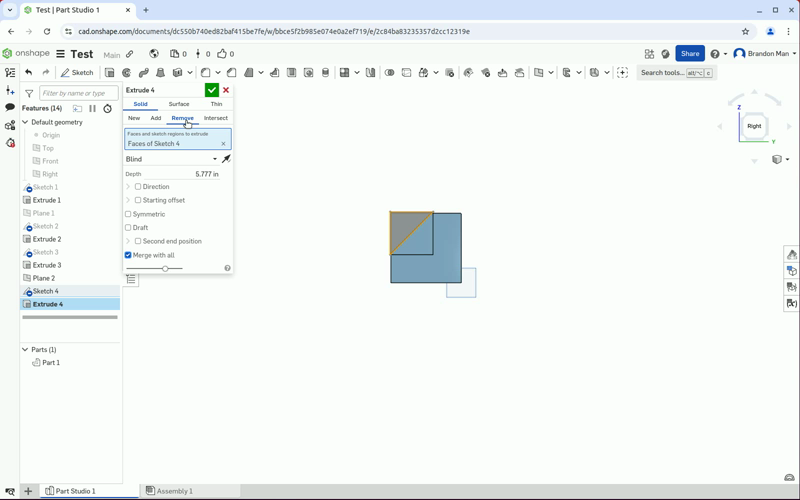
key(enter)
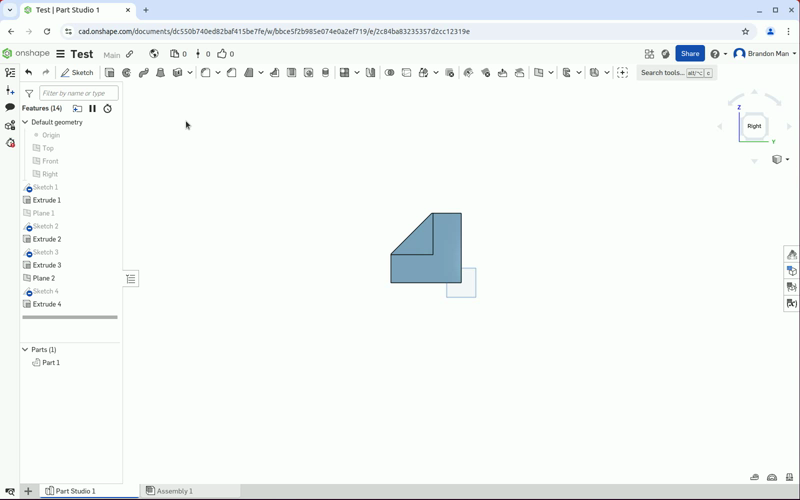
key(shift+h)
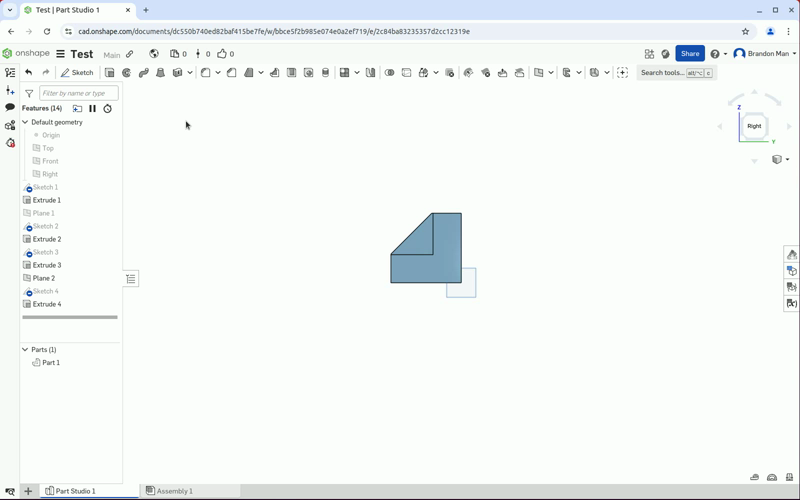
key(shift+h)
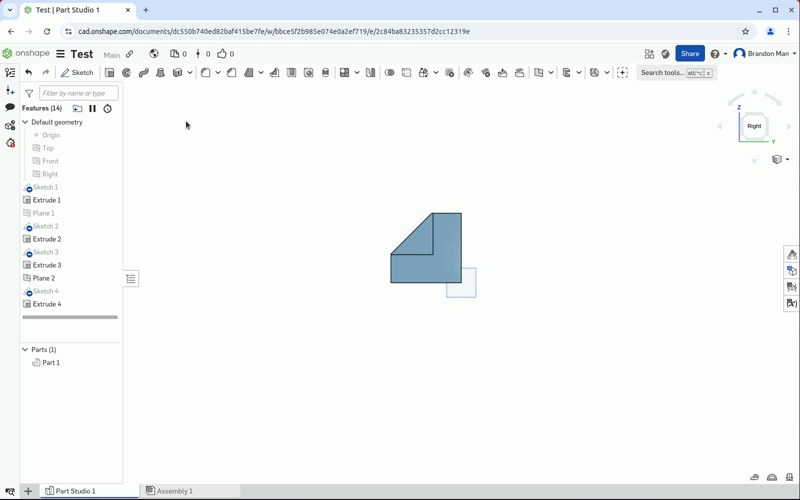
mouse_move(73, 189)
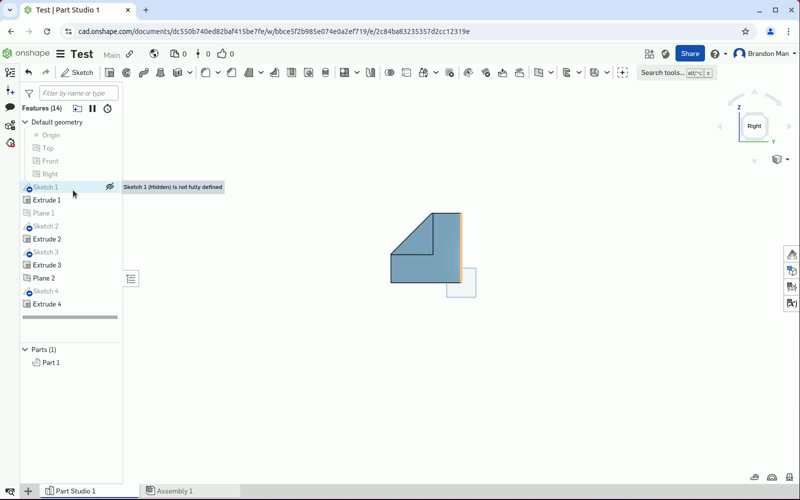
click(73, 189)
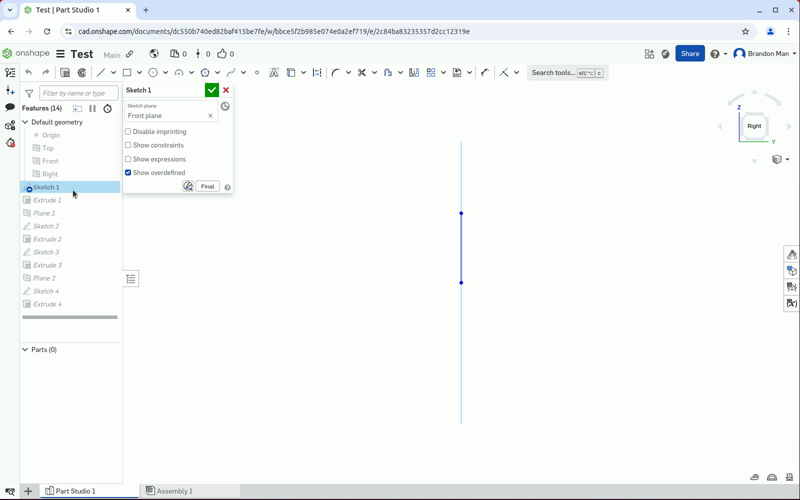
mouse_move(229, 92)
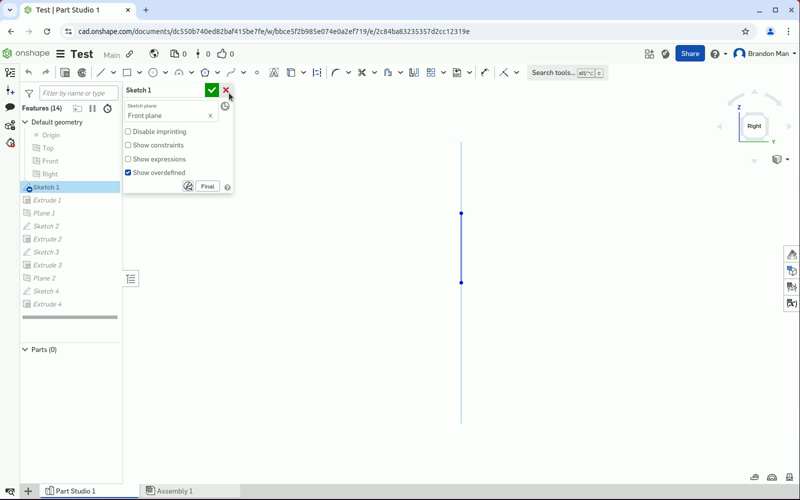
click(229, 92)
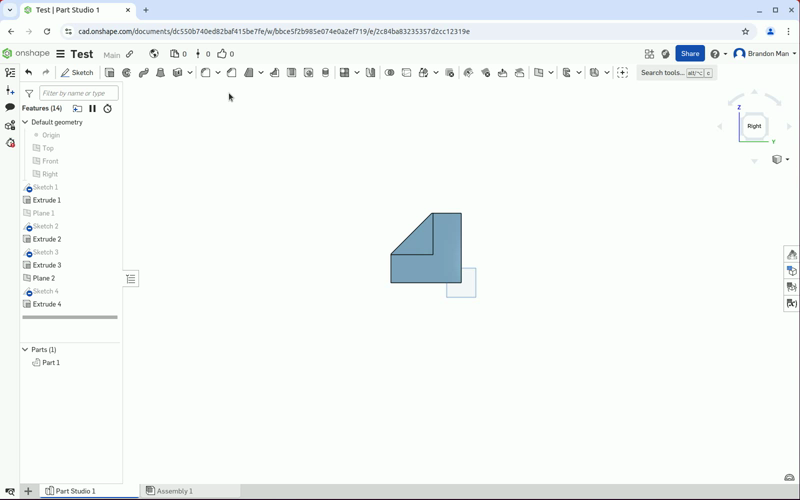
mouse_move(73, 352)
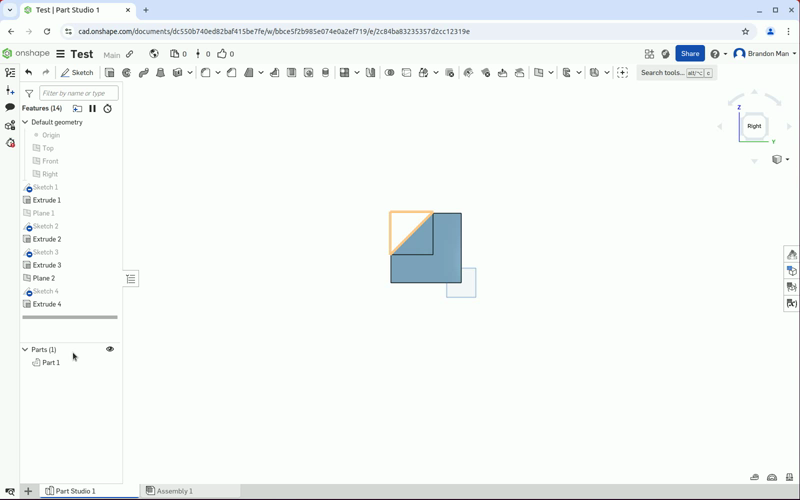
key(y)
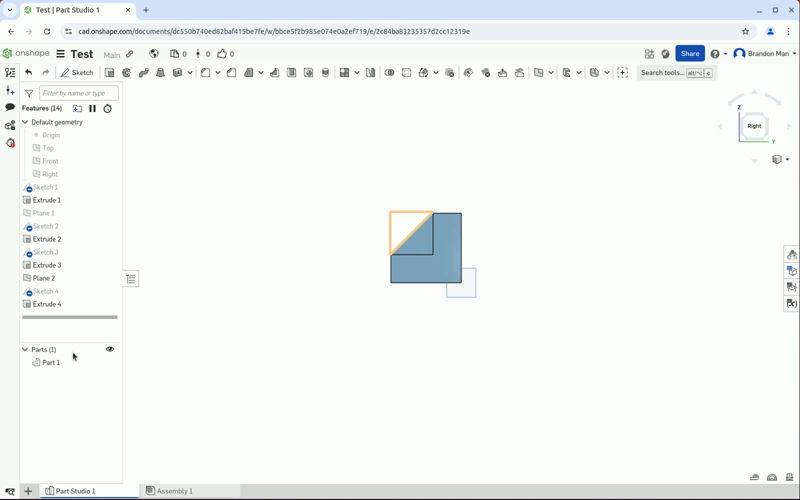
key(shift+p)
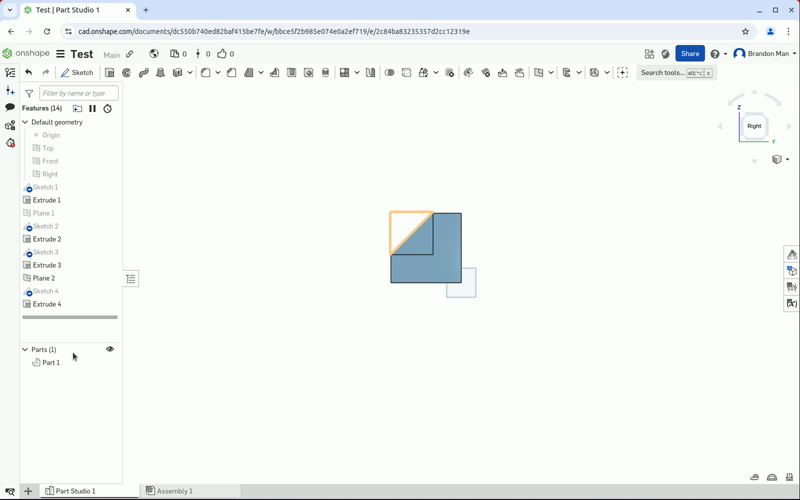
key(space)
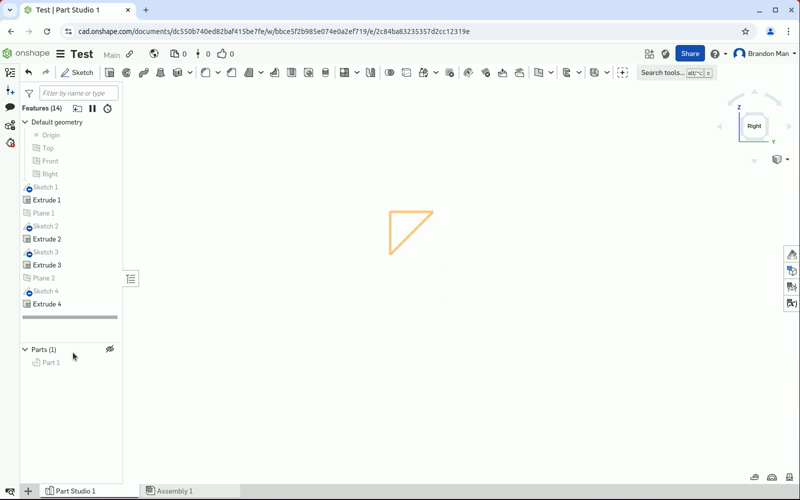
key_down(shift)
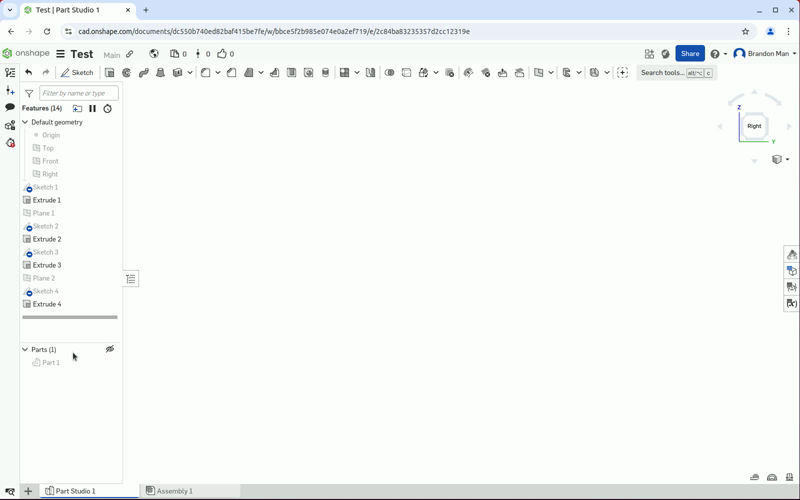
key(right)
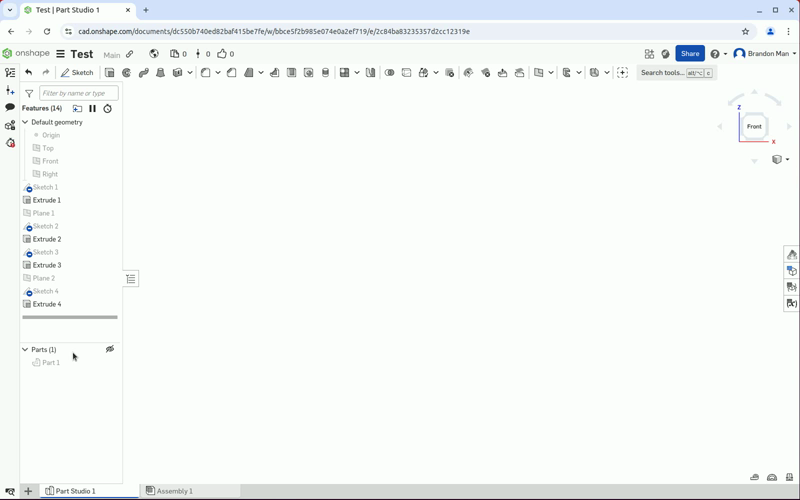
key_up(shift)
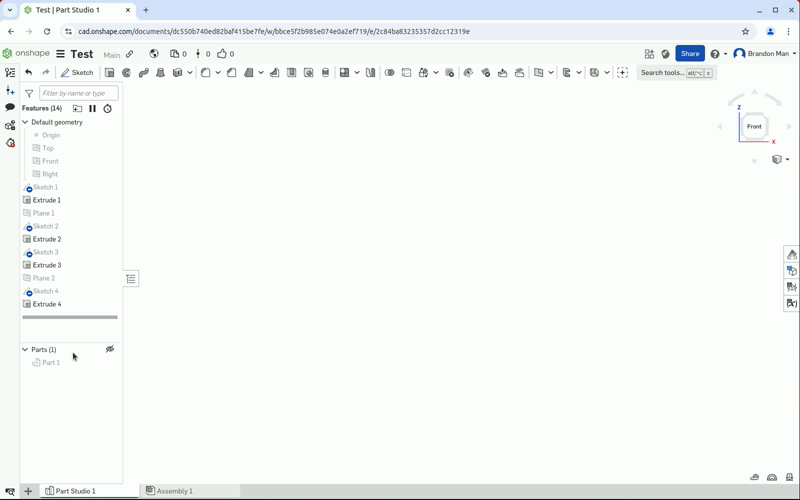
mouse_move(73, 352)
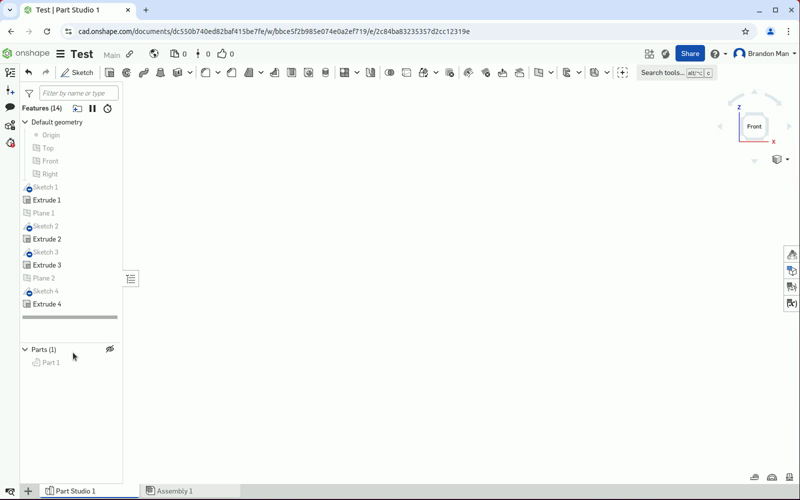
key(shift+y)
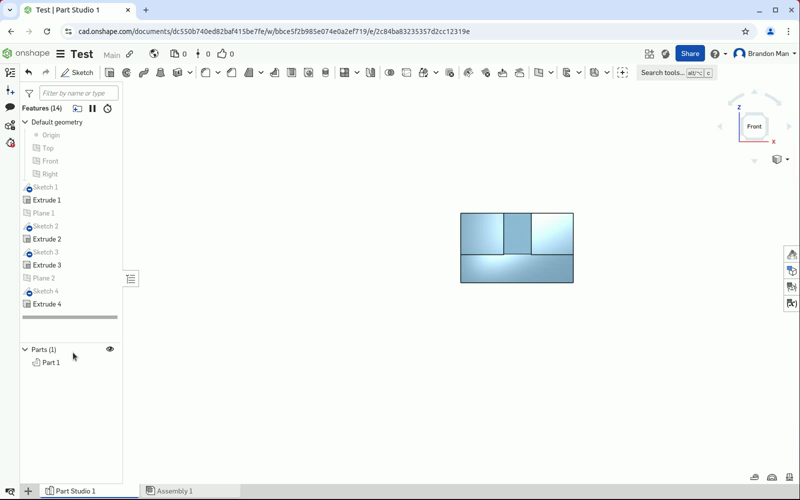
mouse_move(541, 75)
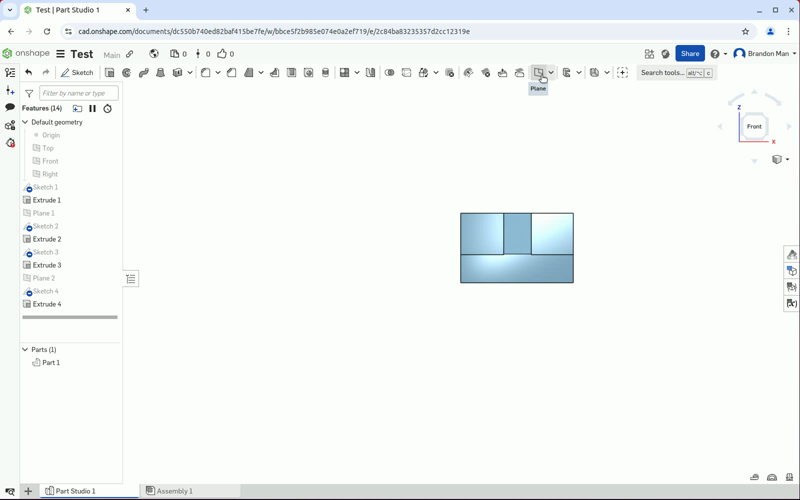
click(541, 75)
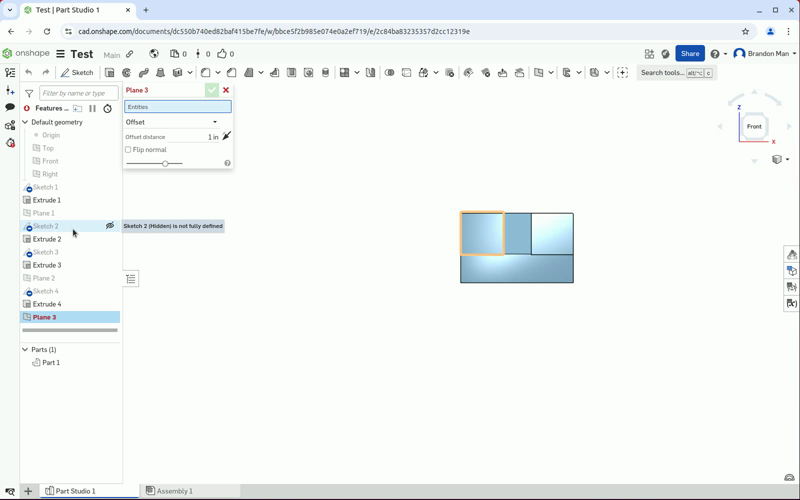
scroll(3)
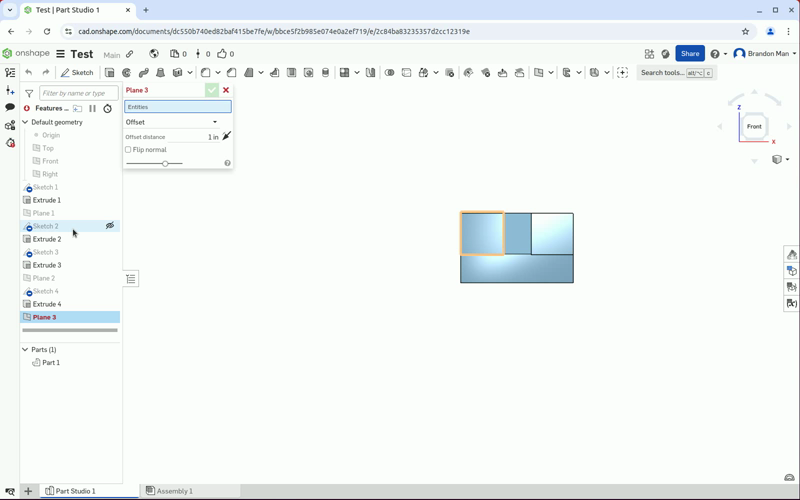
mouse_move(73, 163)
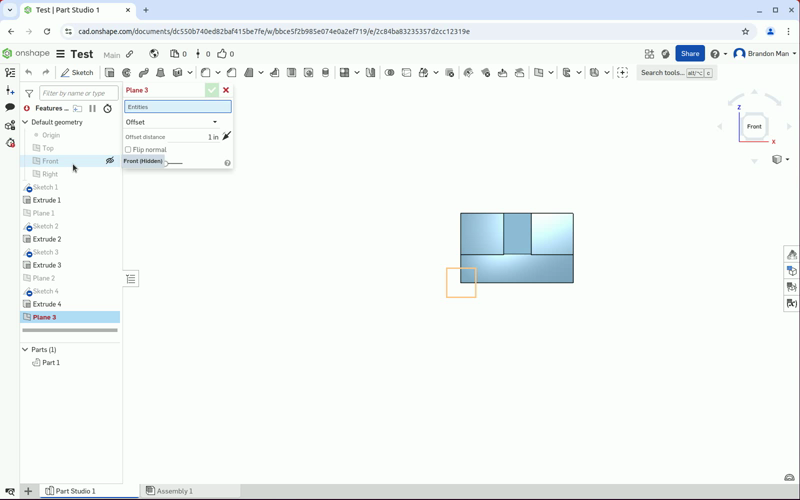
click(73, 163)
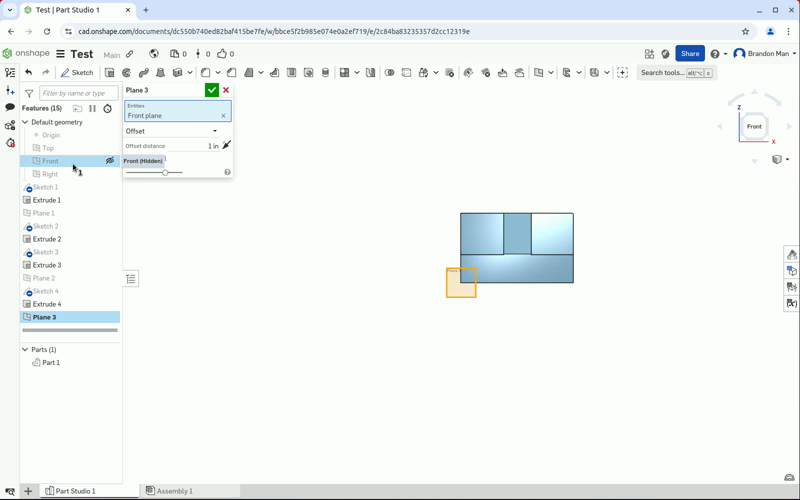
key(tab, 2)
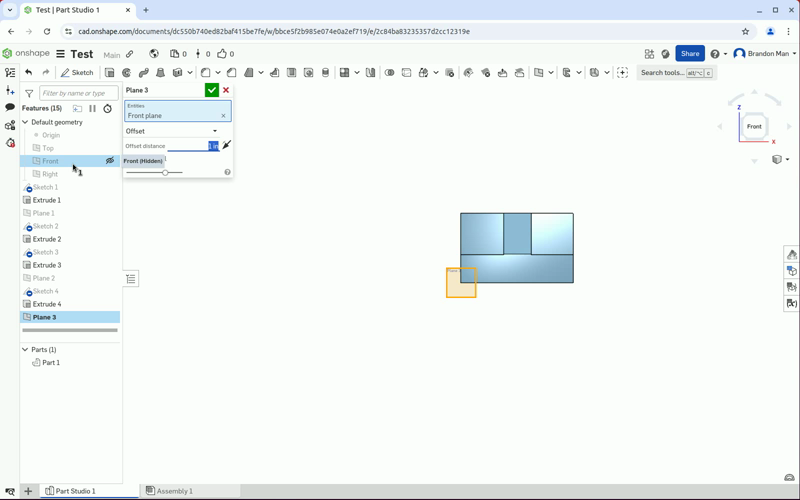
text(5.792)
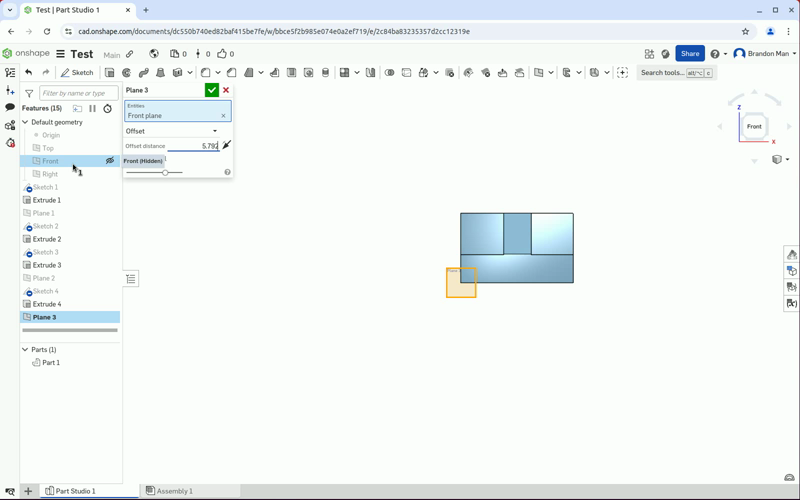
key(enter, 2)
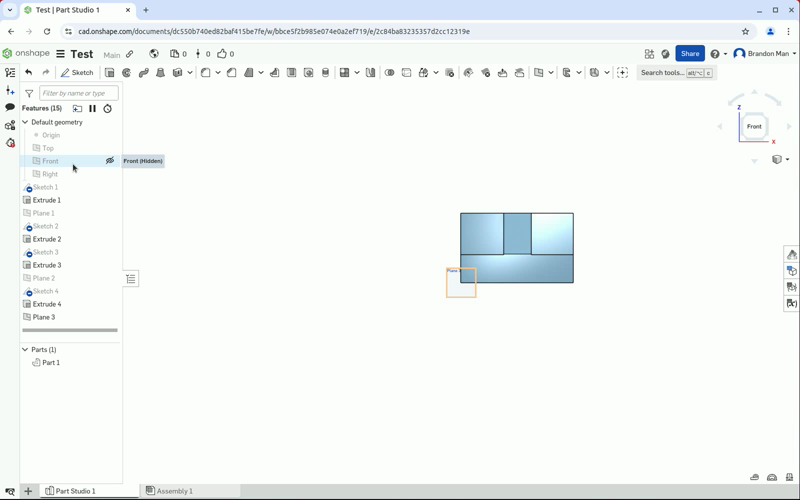
key(shift+s)
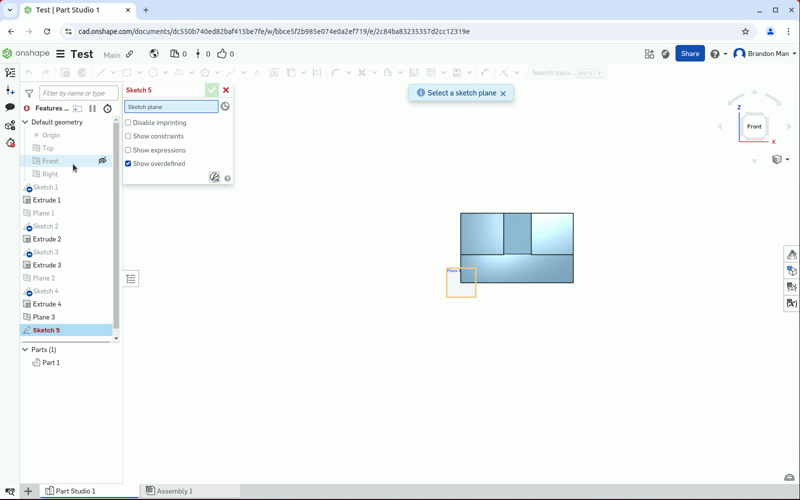
mouse_move(69, 319)
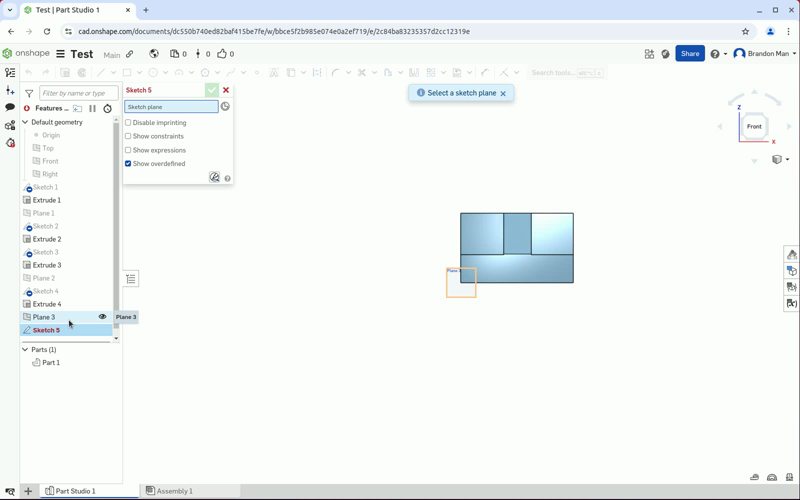
click(69, 319)
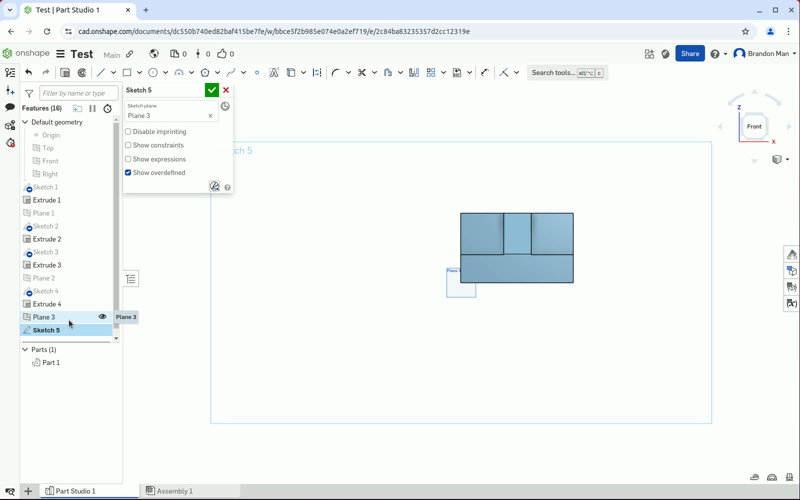
mouse_move(73, 352)
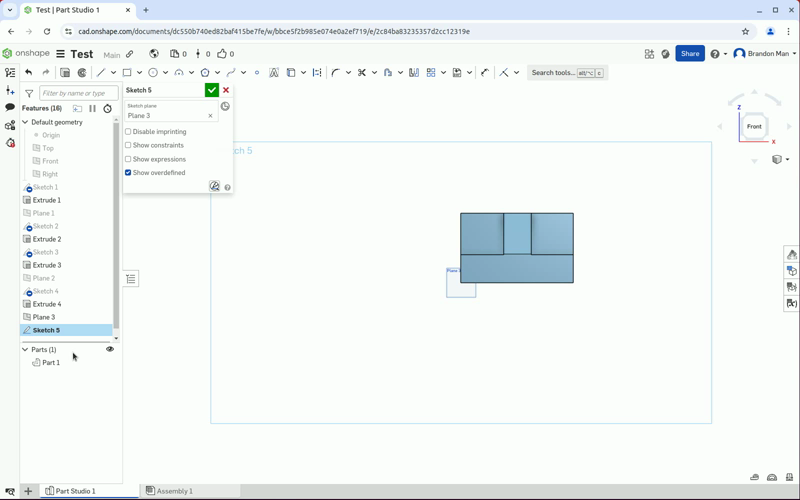
key(y)
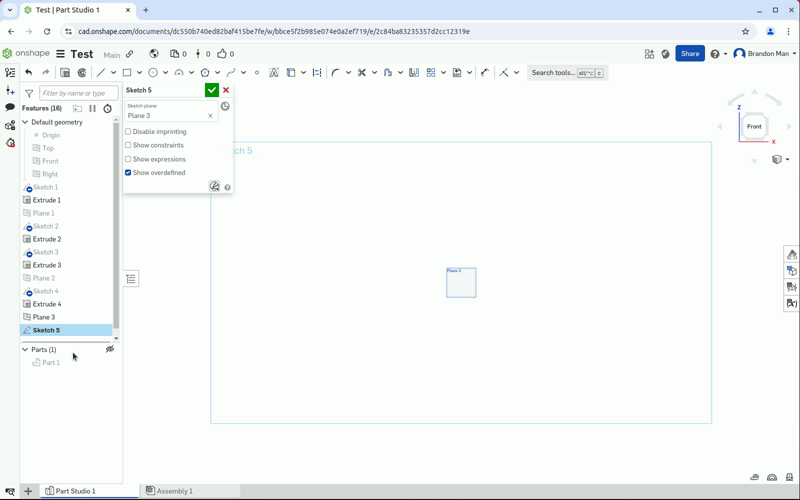
key(l)
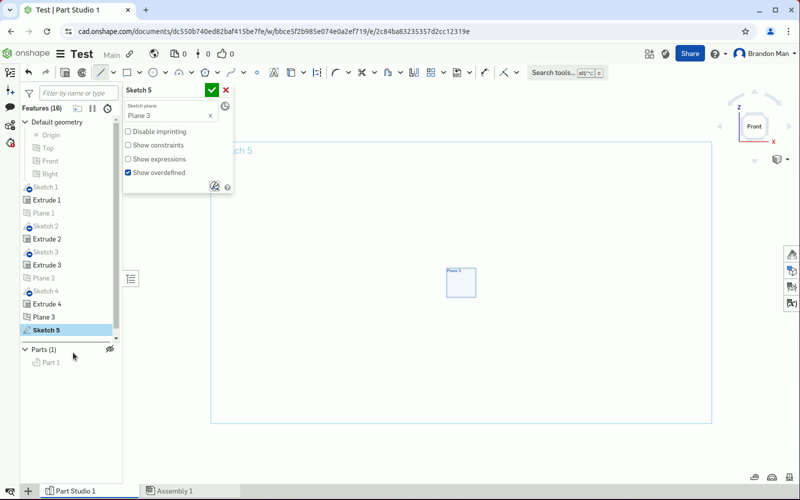
key_down(shift)
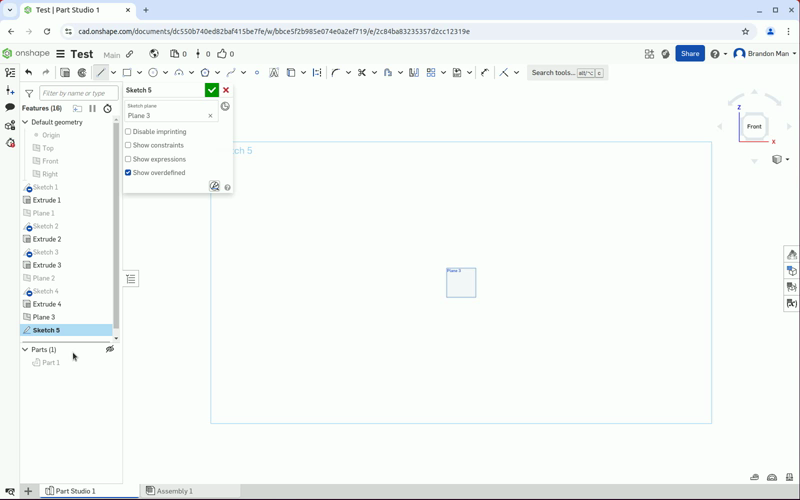
mouse_move(531, 212)
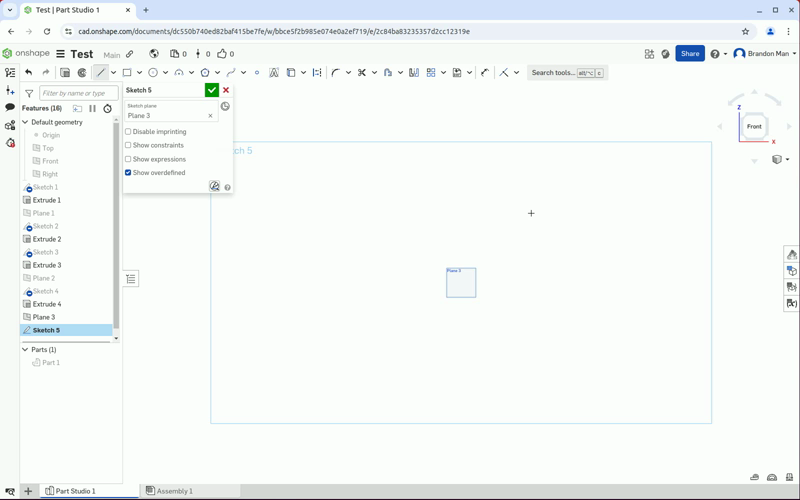
click(531, 212)
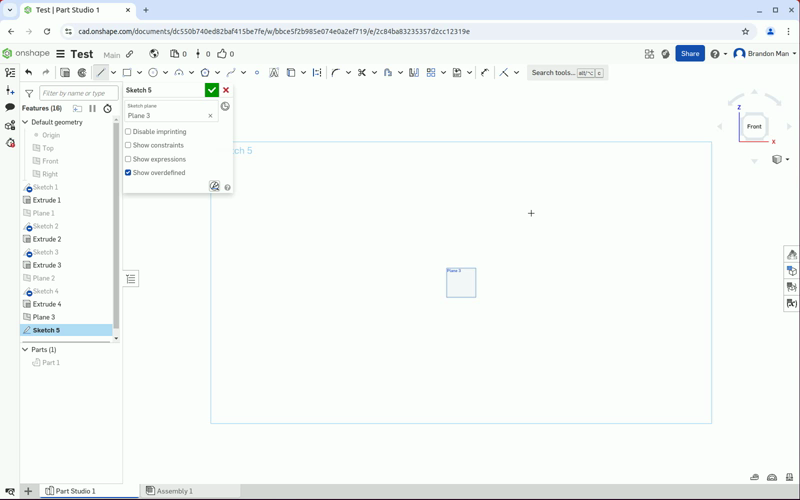
key_up(shift)
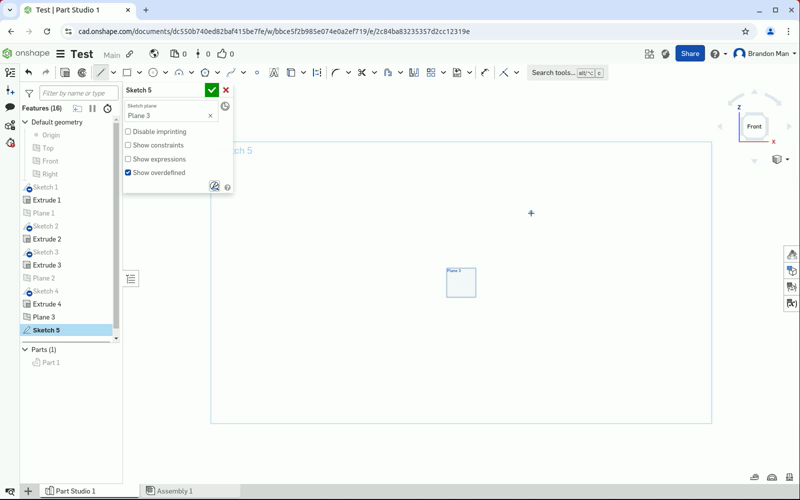
key_down(shift)
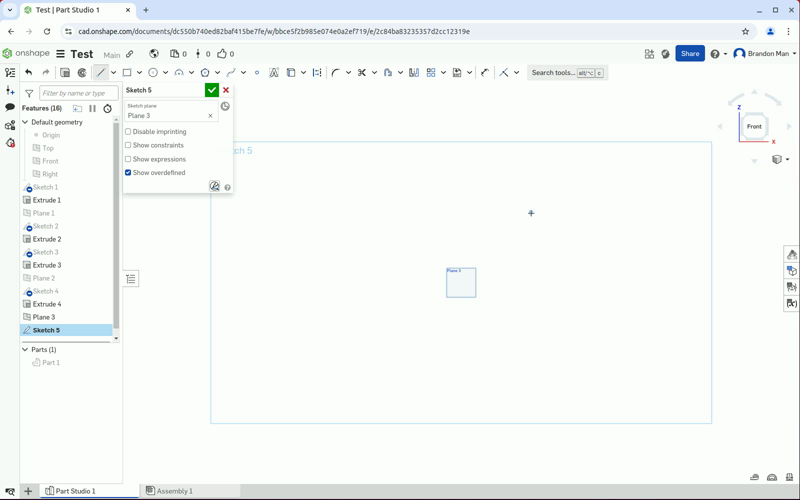
mouse_move(574, 255)
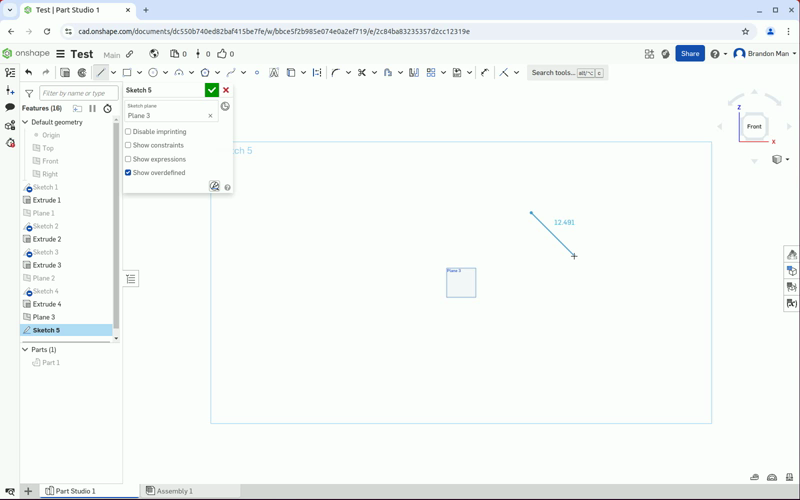
click(574, 255)
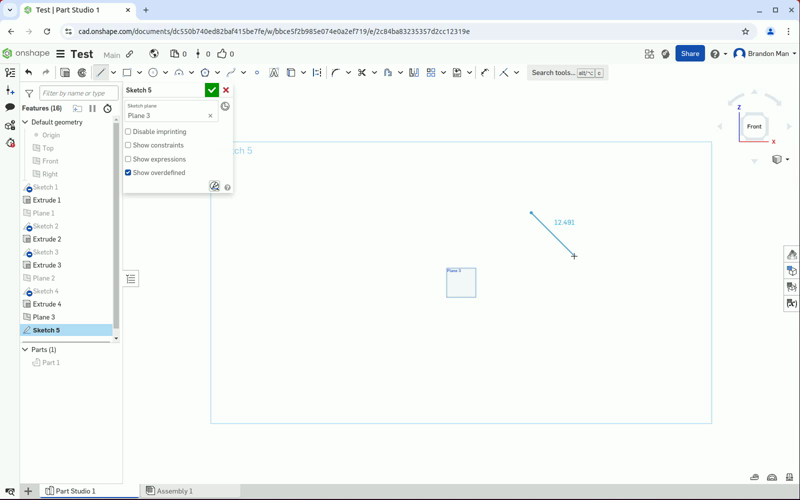
key_up(shift)
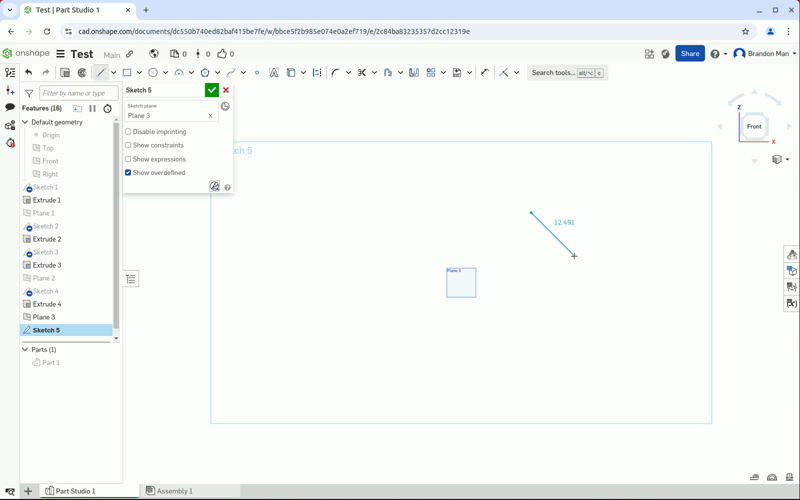
key_down(shift)
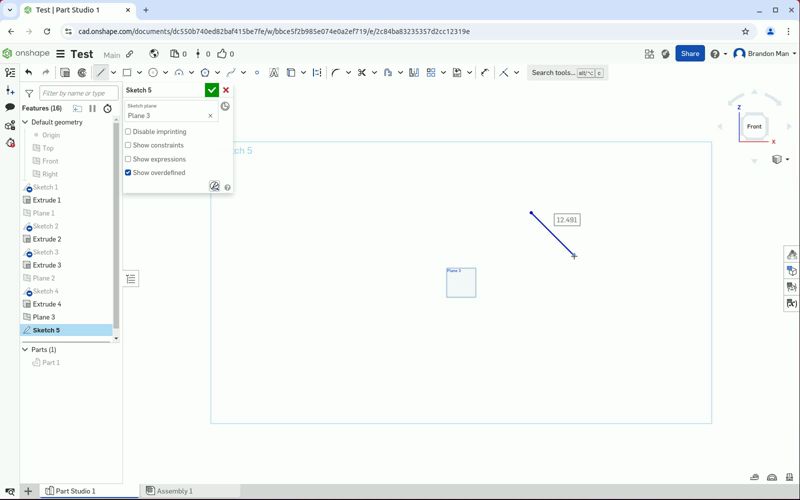
mouse_move(589, 255)
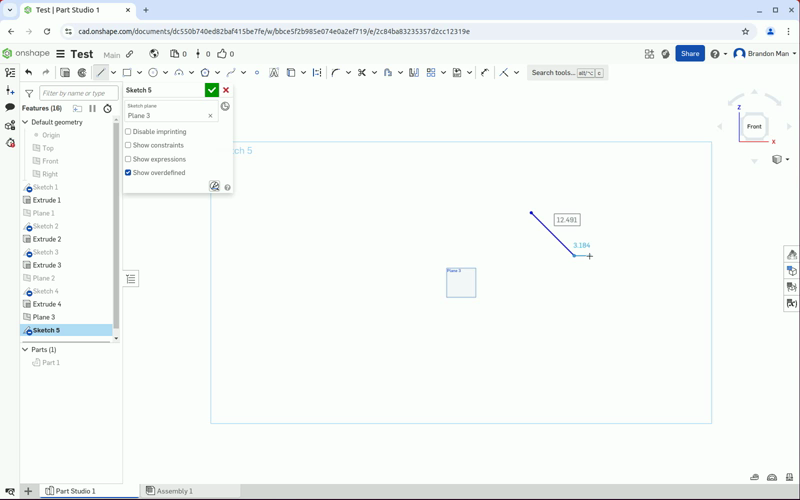
mouse_move(574, 212)
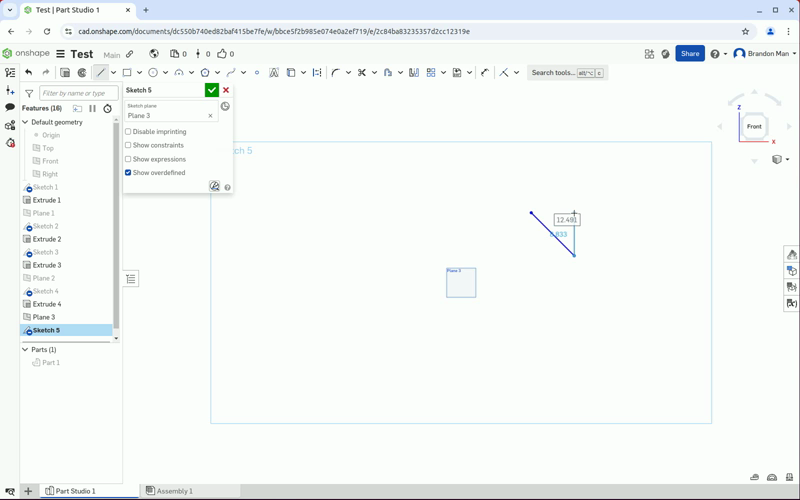
click(574, 212)
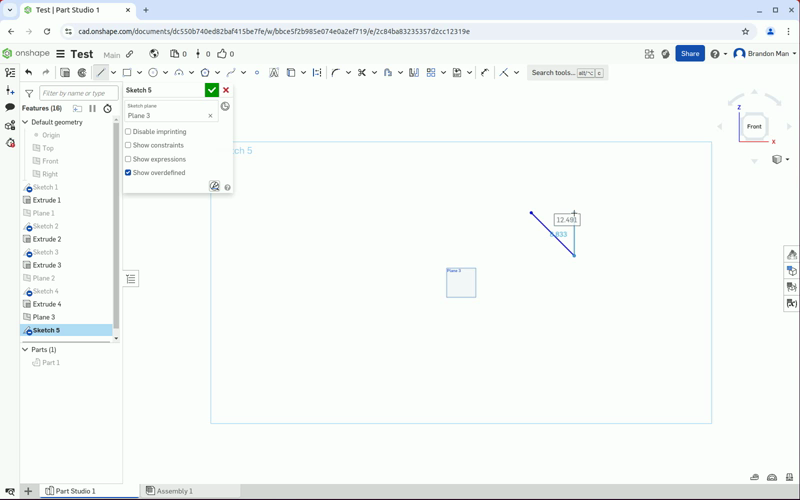
key_up(shift)
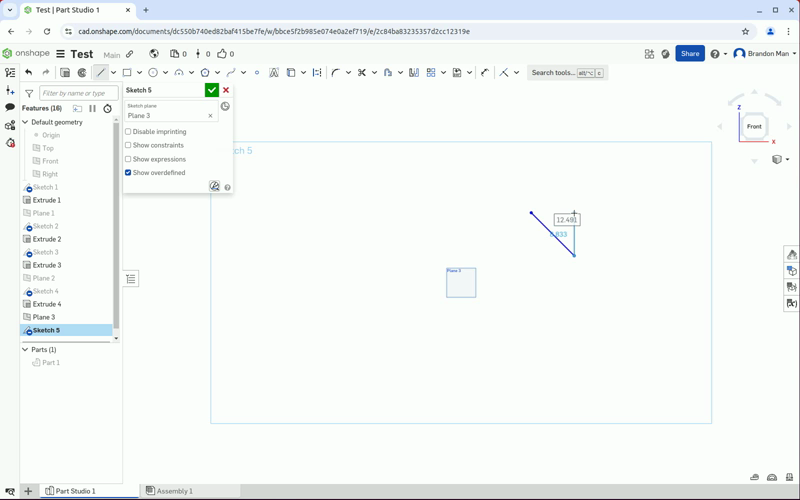
mouse_move(589, 212)
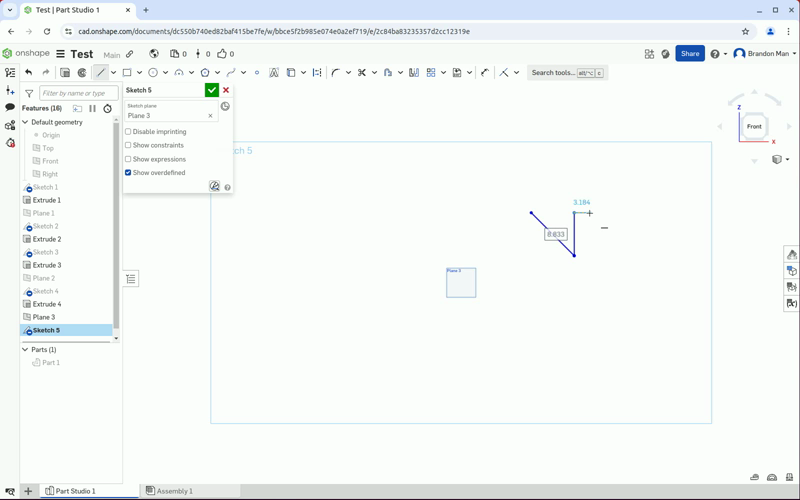
key_down(shift)
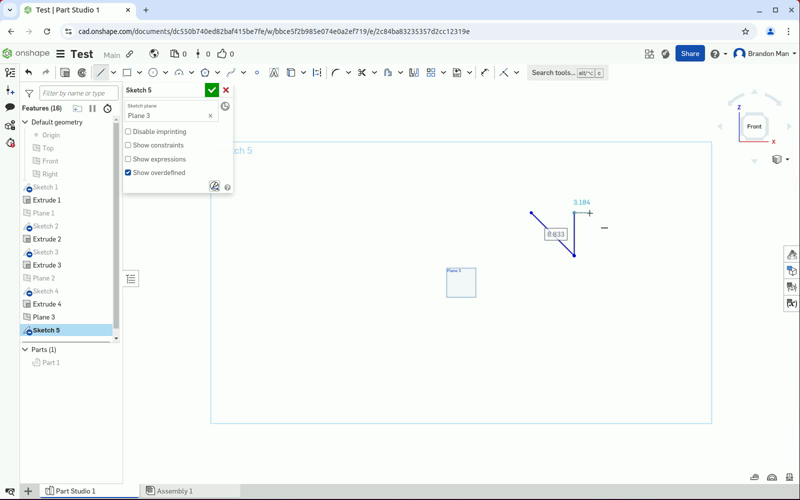
mouse_move(531, 212)
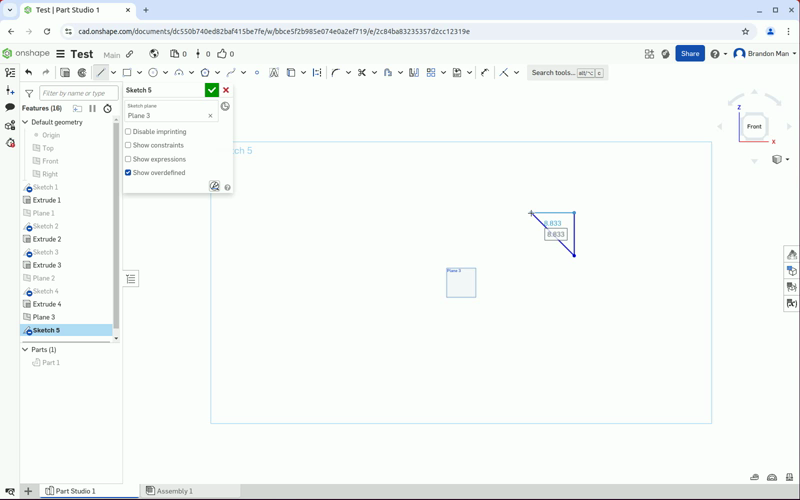
key_up(shift)
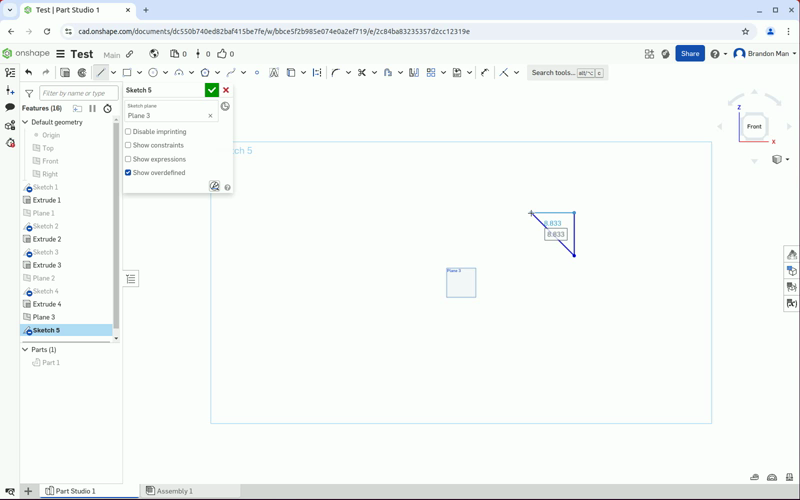
click(531, 212)
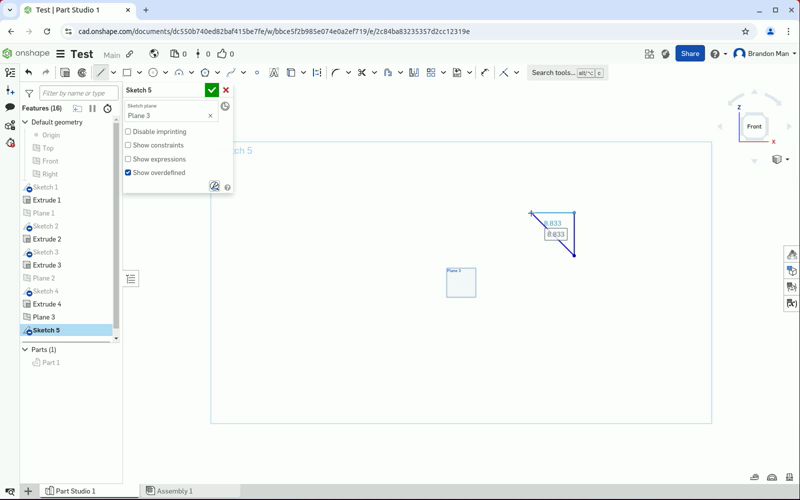
key(esc)
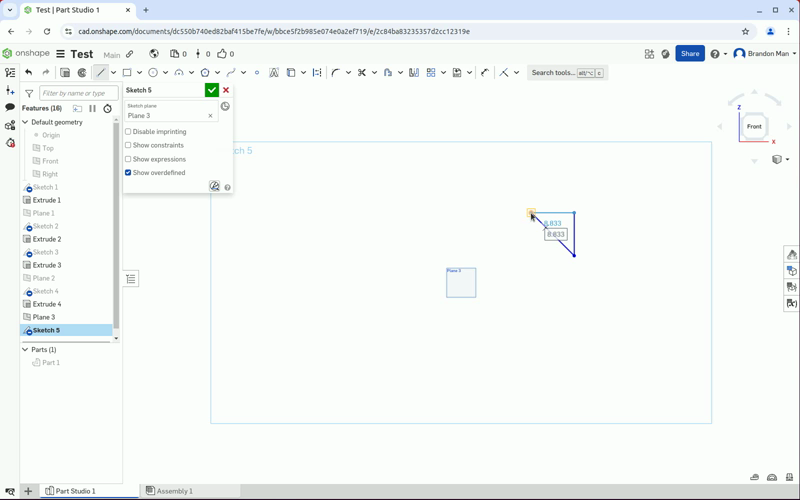
mouse_move(563, 226)
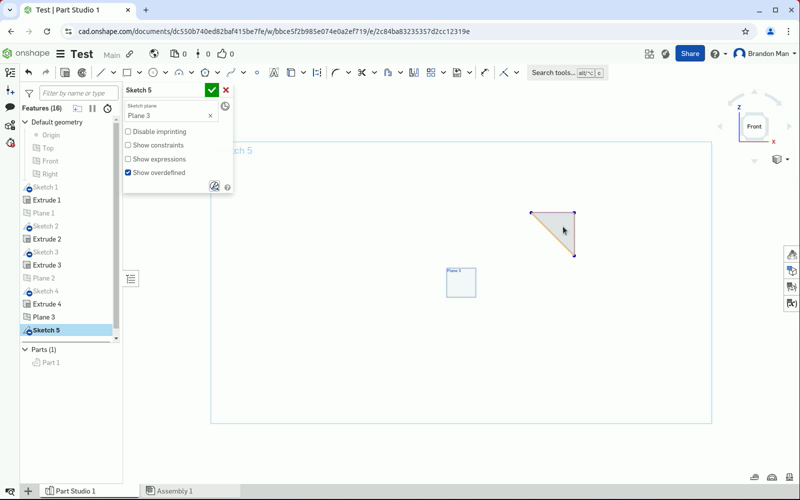
scroll(6)
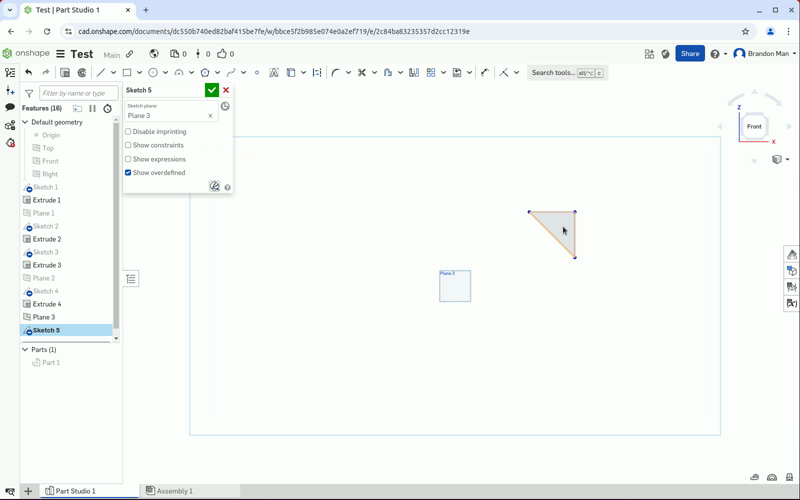
scroll(6)
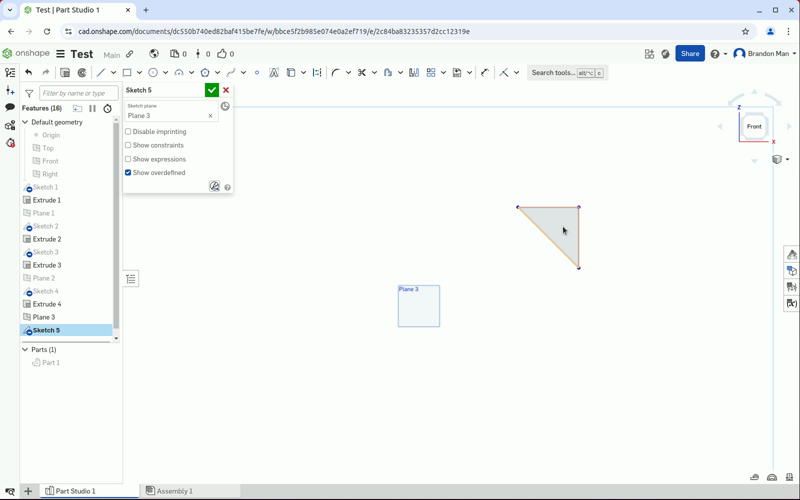
scroll(6)
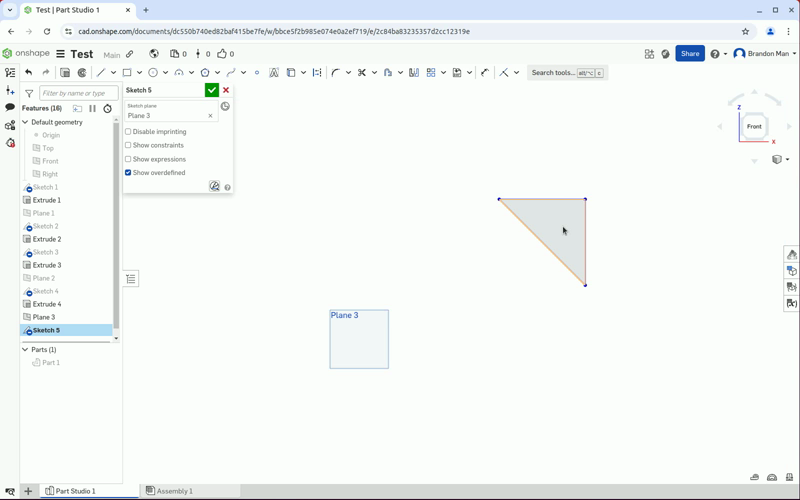
scroll(6)
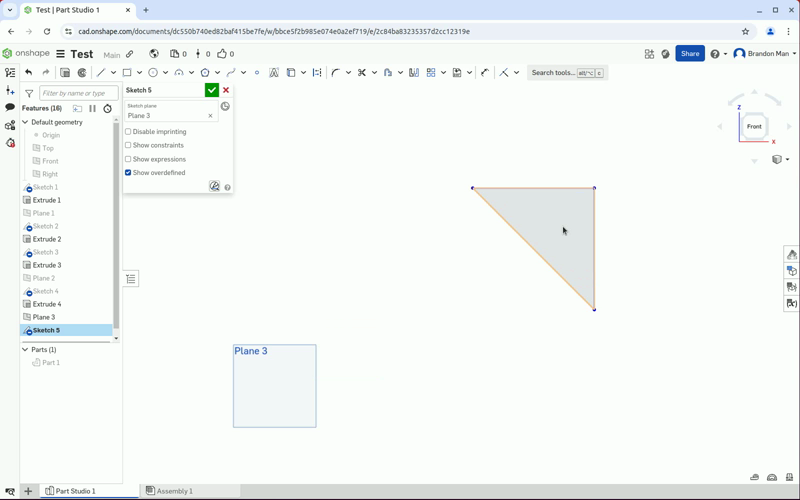
scroll(6)
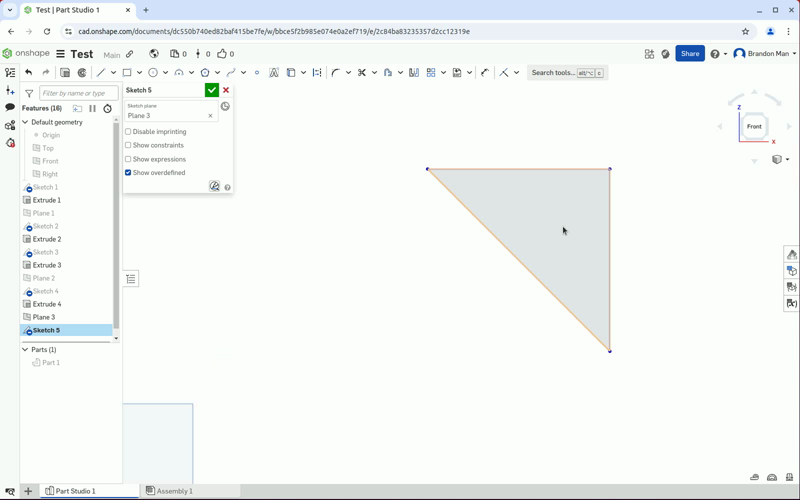
scroll(6)
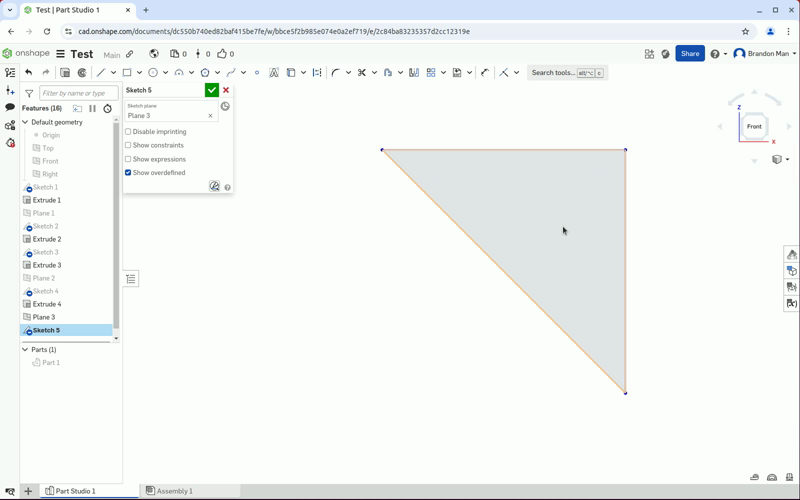
scroll(6)
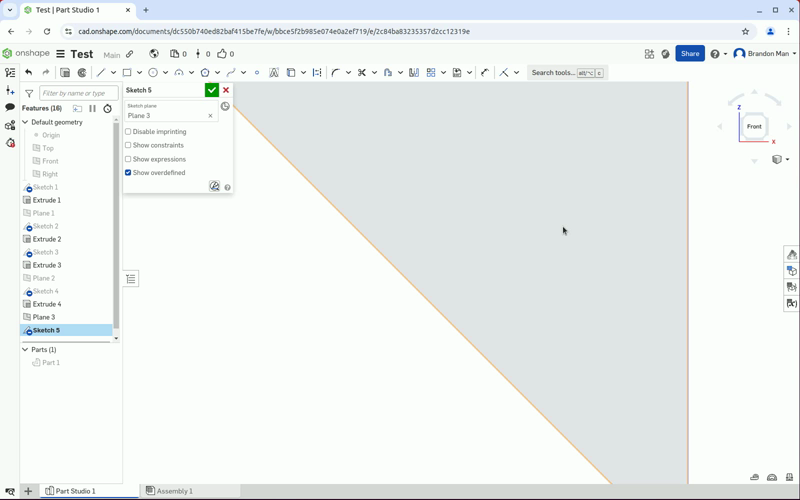
click(563, 226)
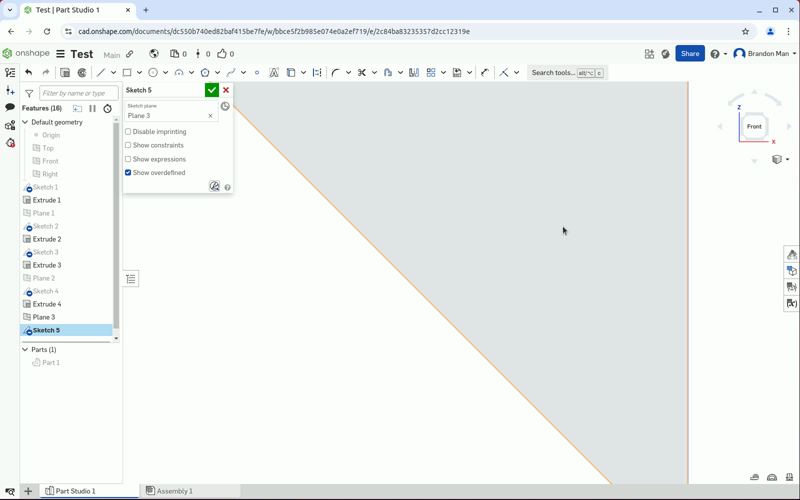
scroll(-6)
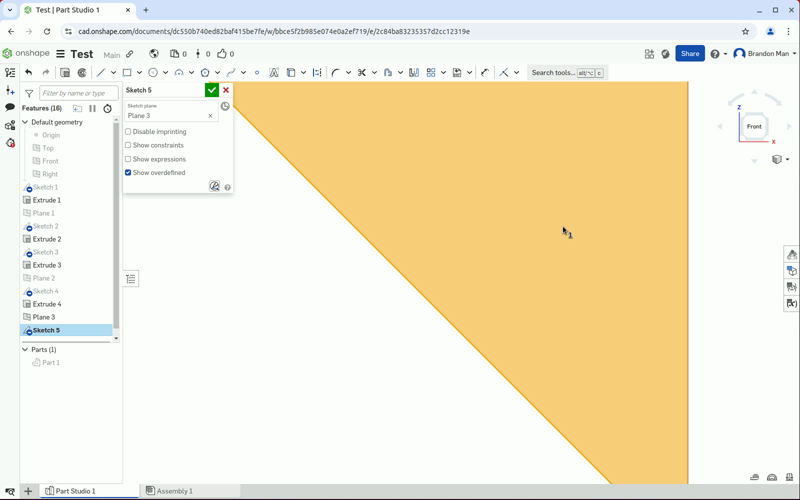
scroll(-6)
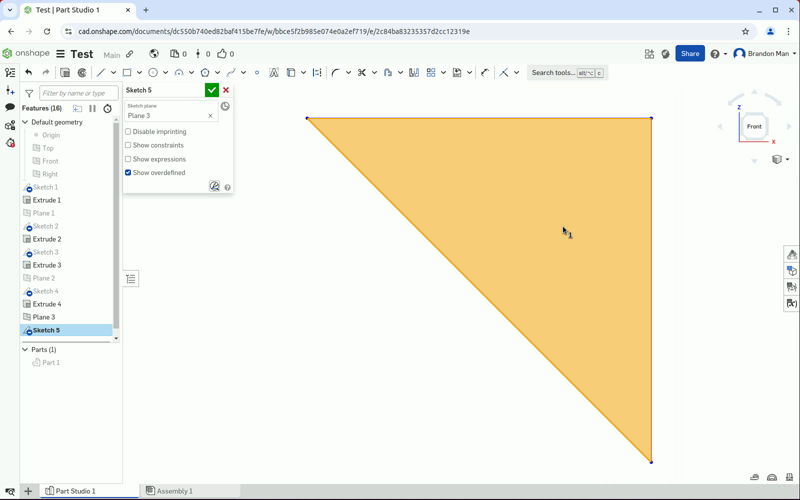
scroll(-6)
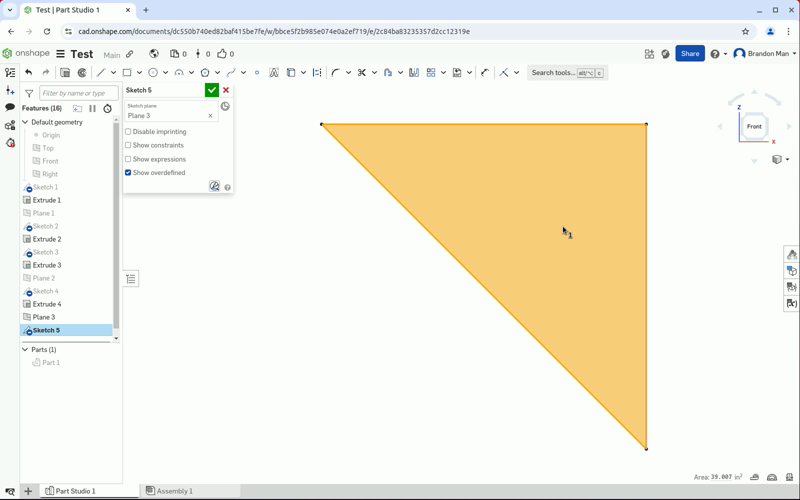
scroll(-6)
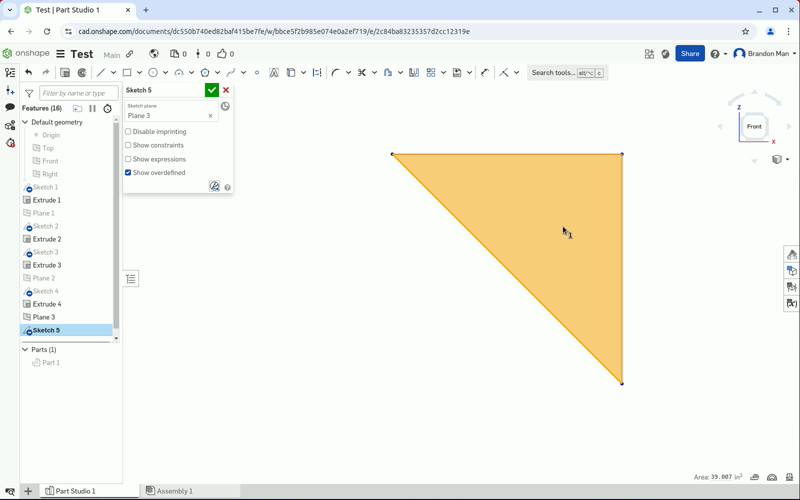
scroll(-6)
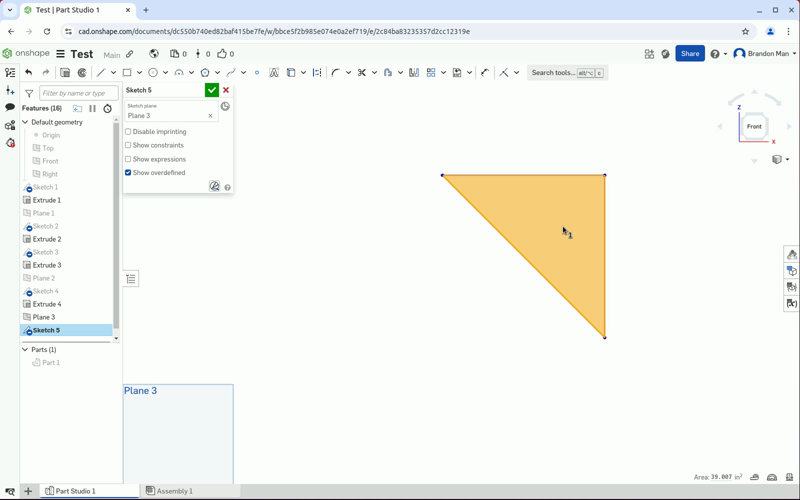
scroll(-6)
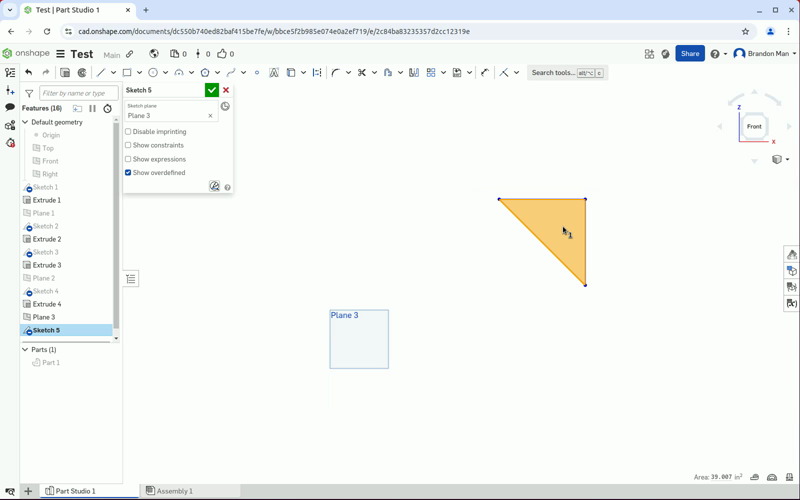
scroll(-6)
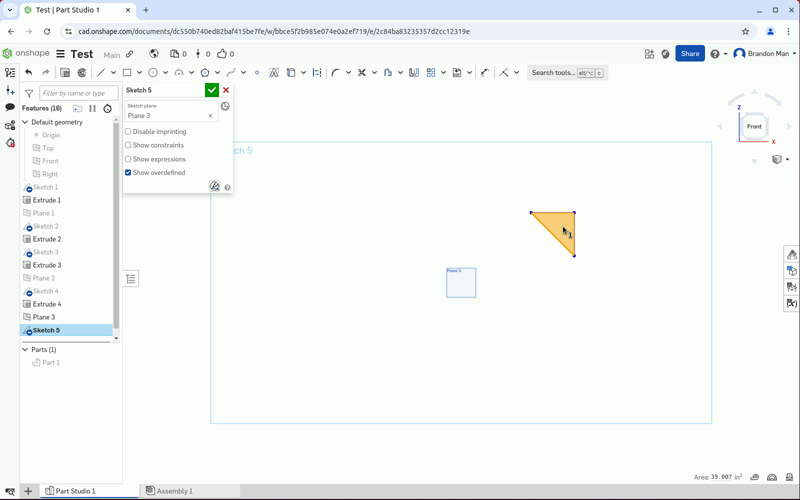
mouse_move(73, 352)
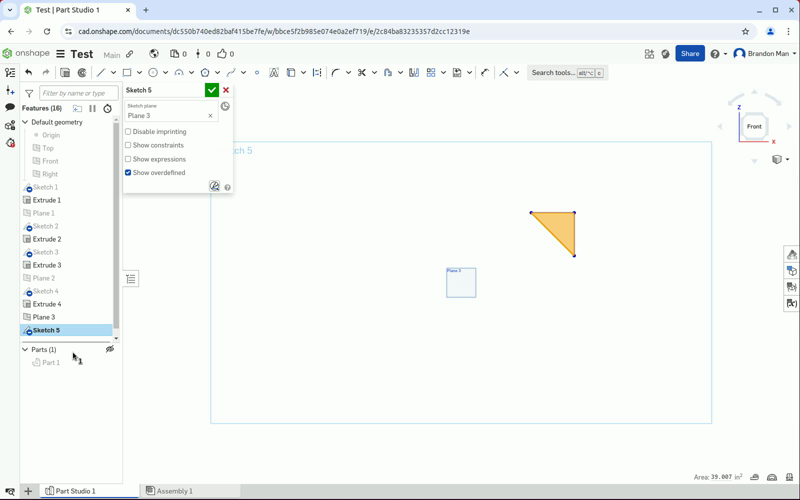
key(shift+y)
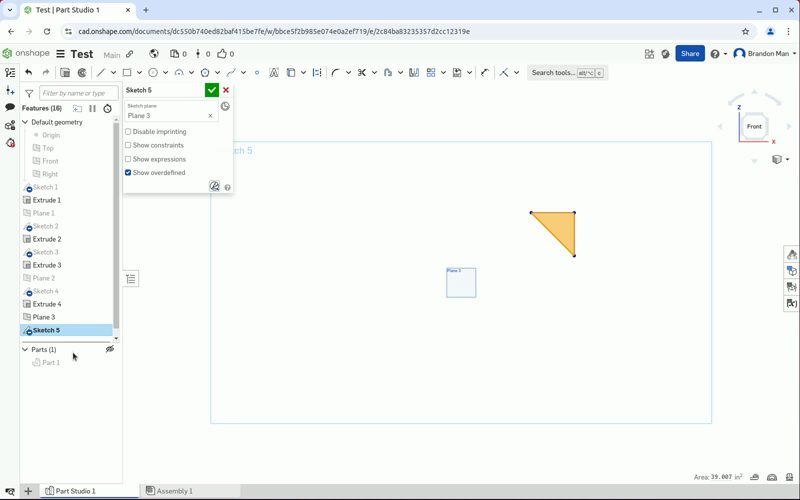
key(shift+e)
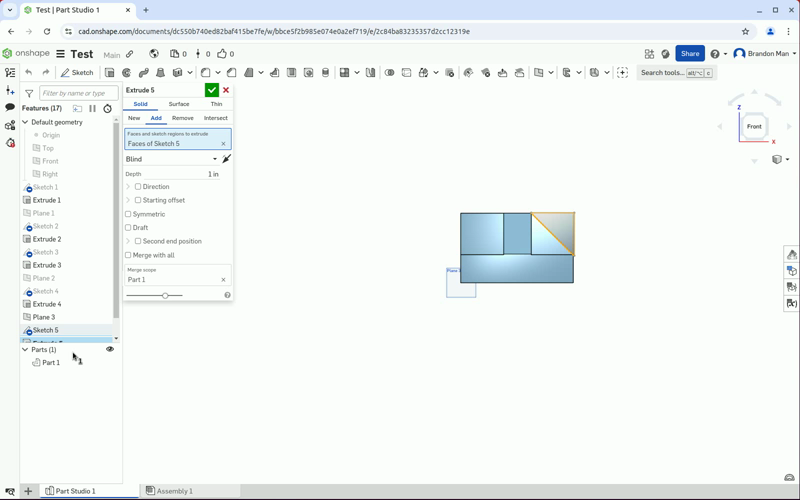
mouse_move(143, 106)
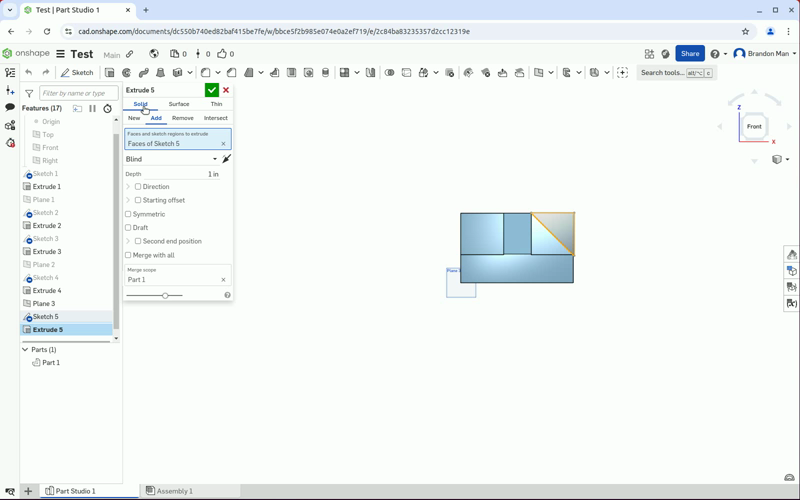
click(143, 106)
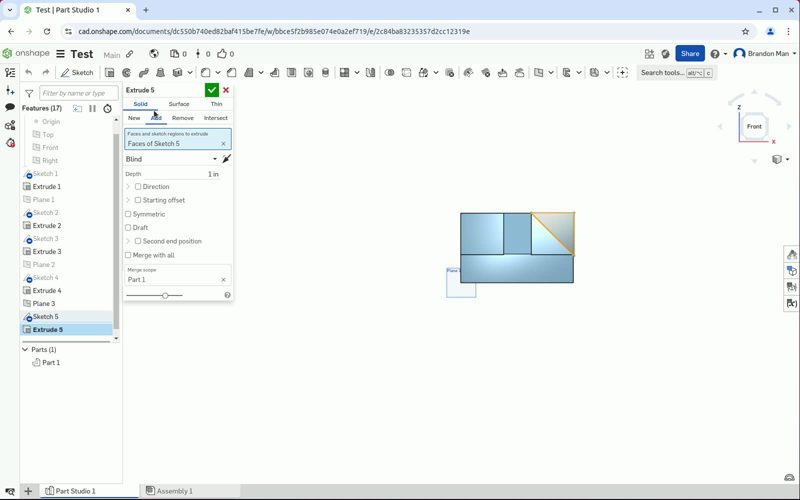
mouse_move(186, 120)
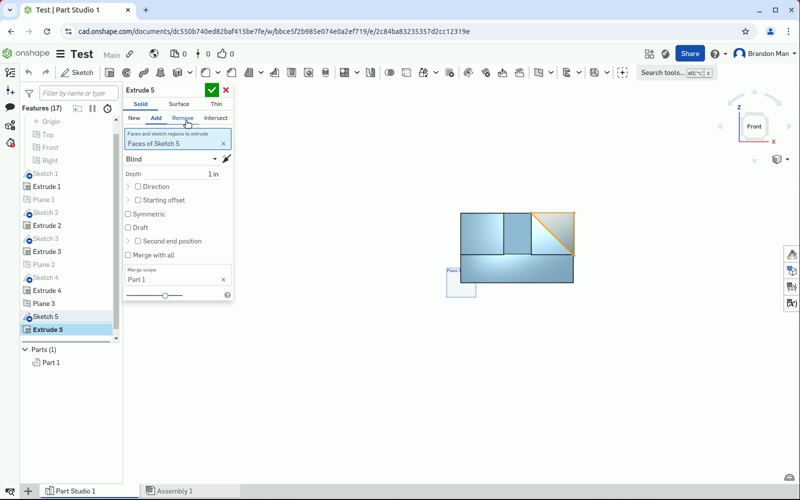
click(186, 120)
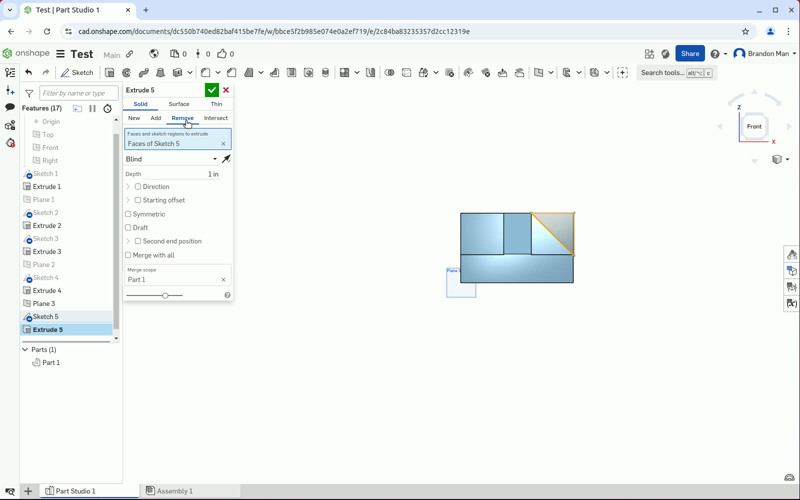
key(tab, 4)
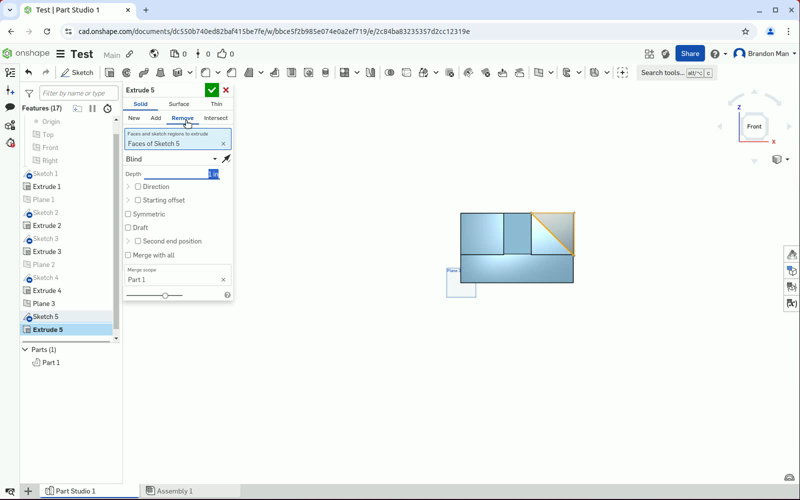
text(5.777)
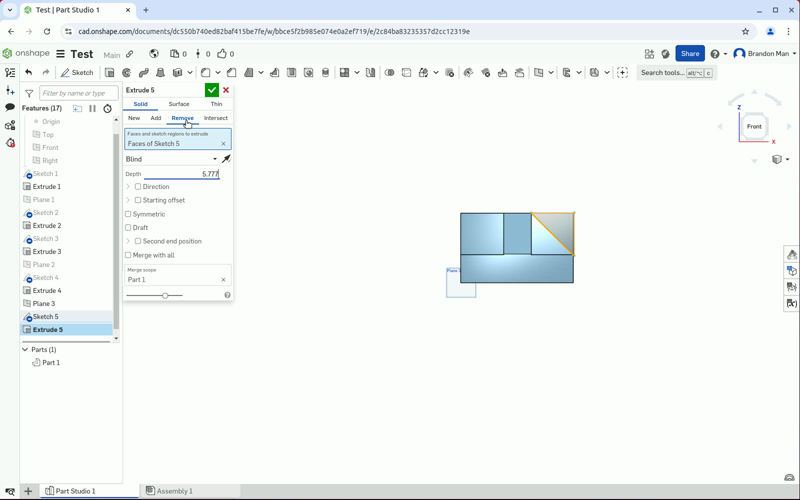
key(tab, 6)
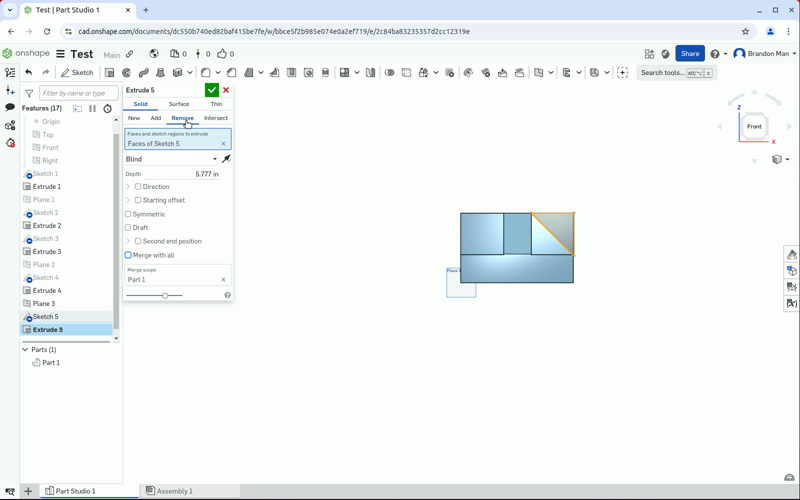
key(space)
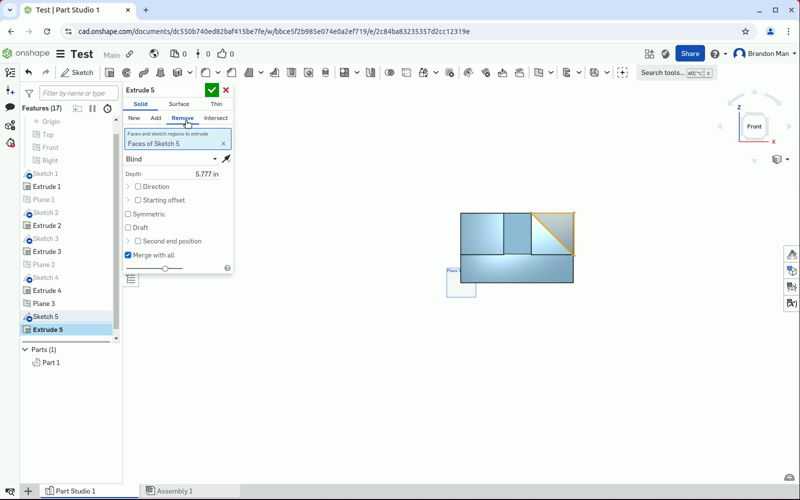
key(enter)
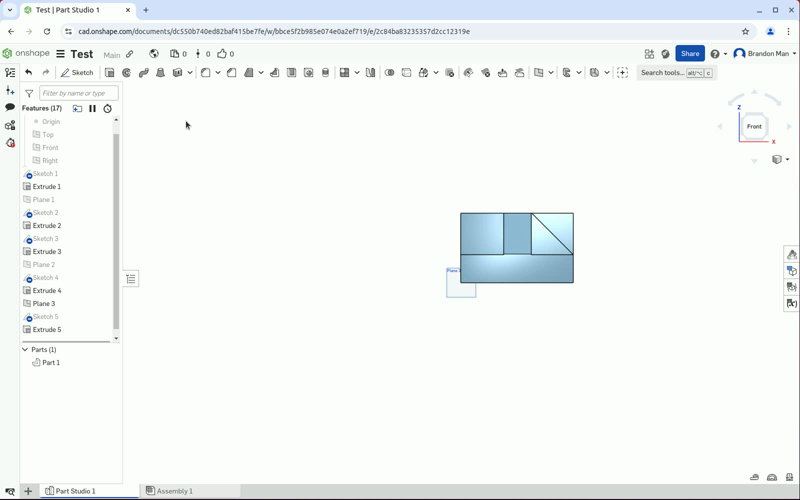
key(shift+h)
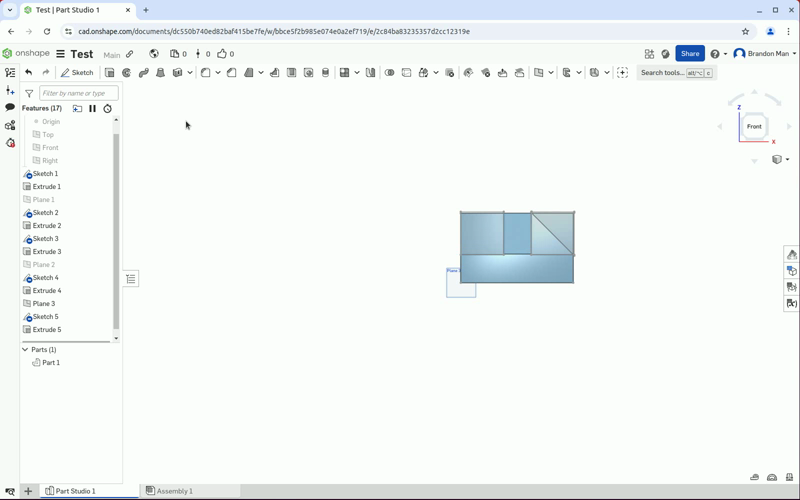
key(shift+h)
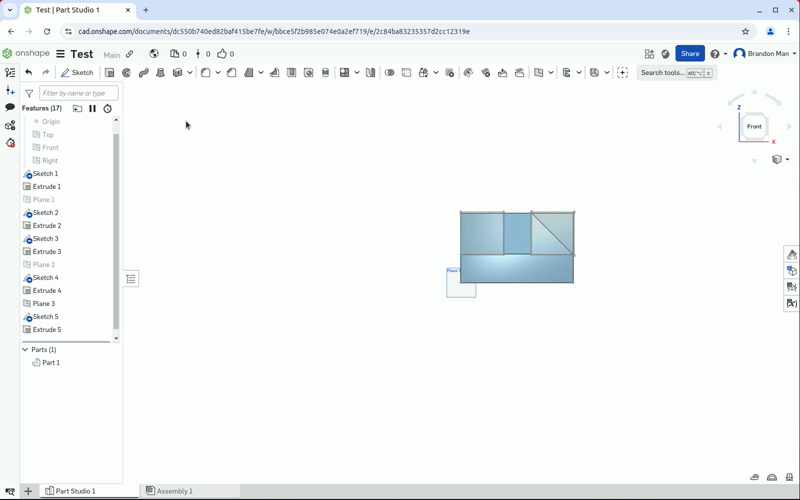
key(shift+7)
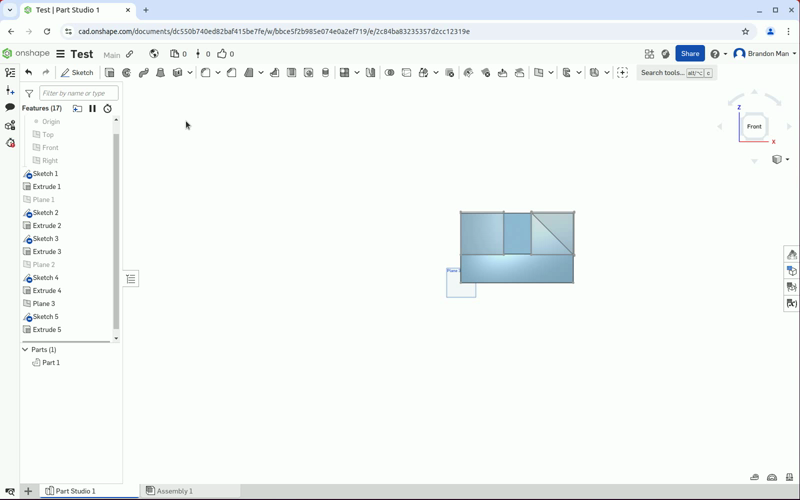
key(left, 2)
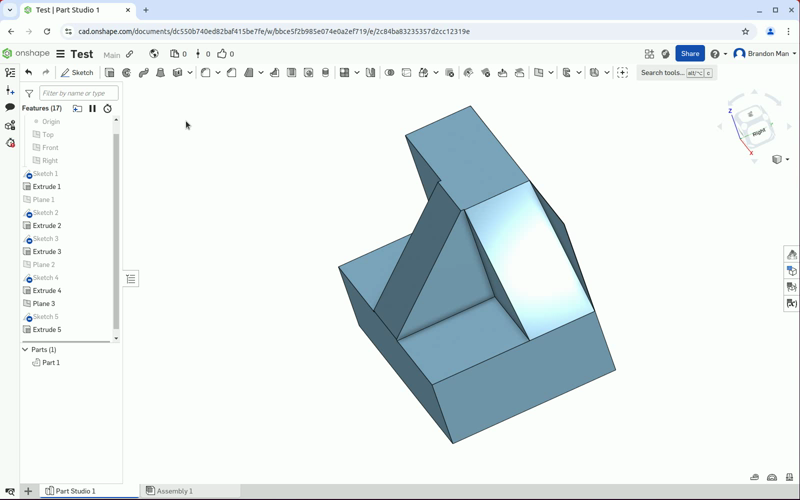
key(down, 2)
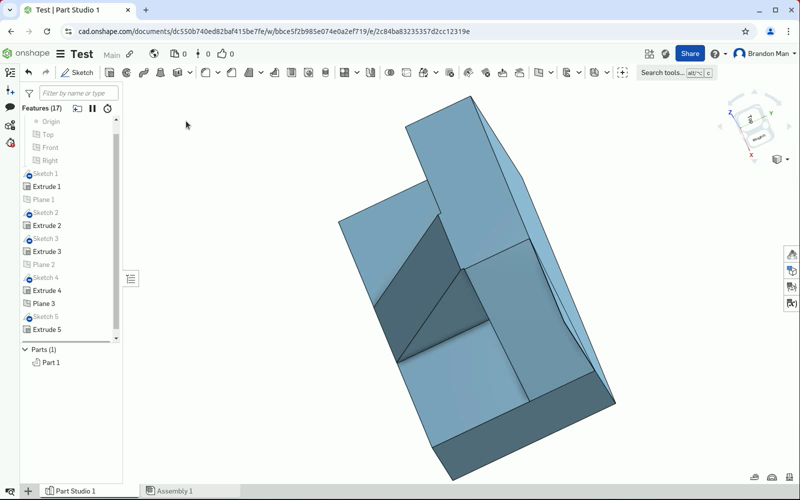
key(up, 2)
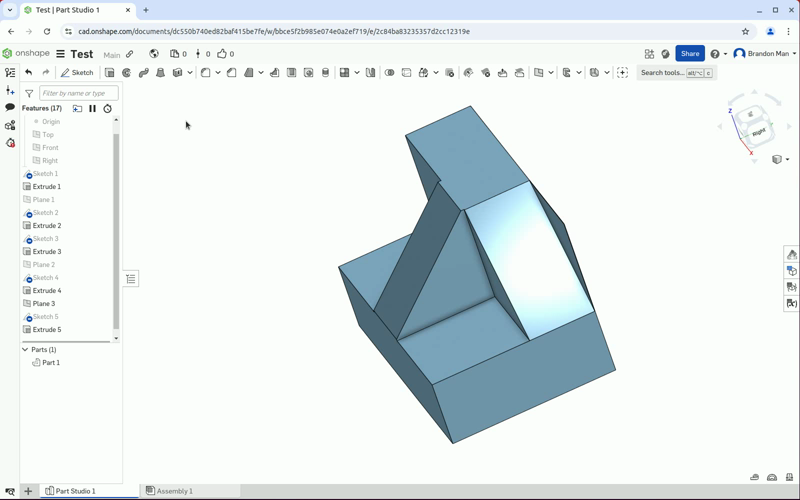
key(right, 2)
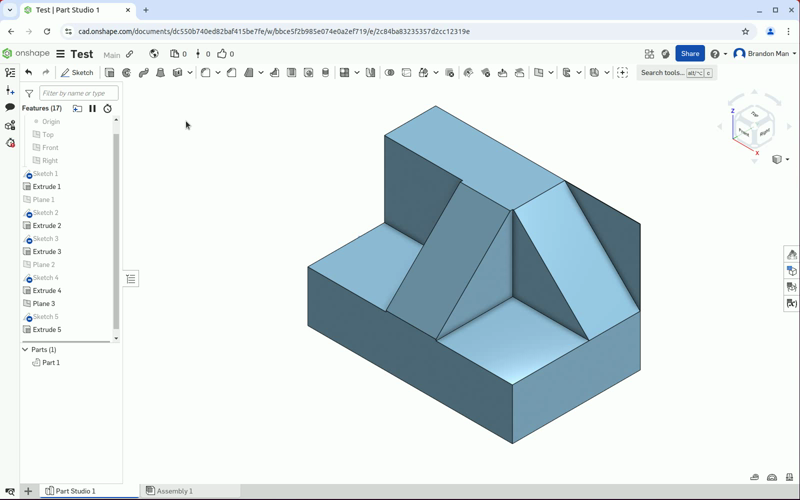
mouse_move(69, 176)
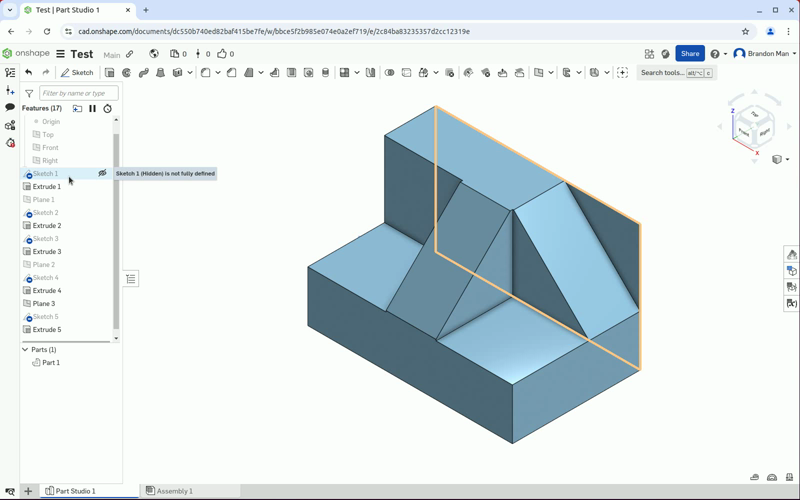
click(69, 176)